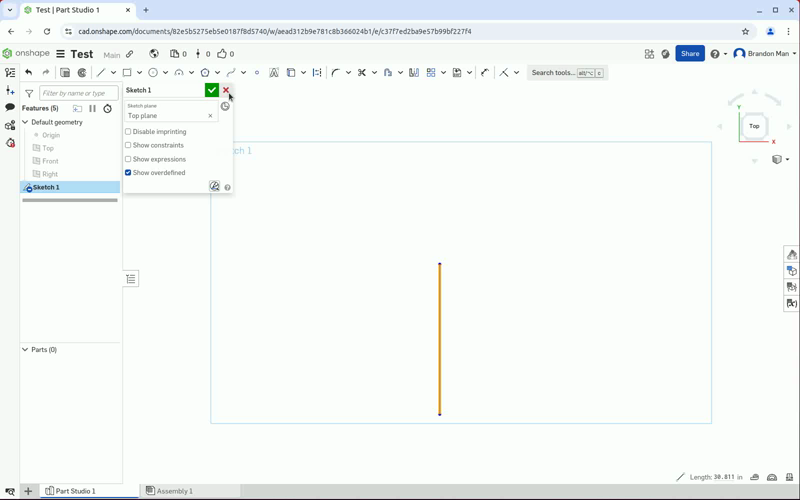
key(shift+h)
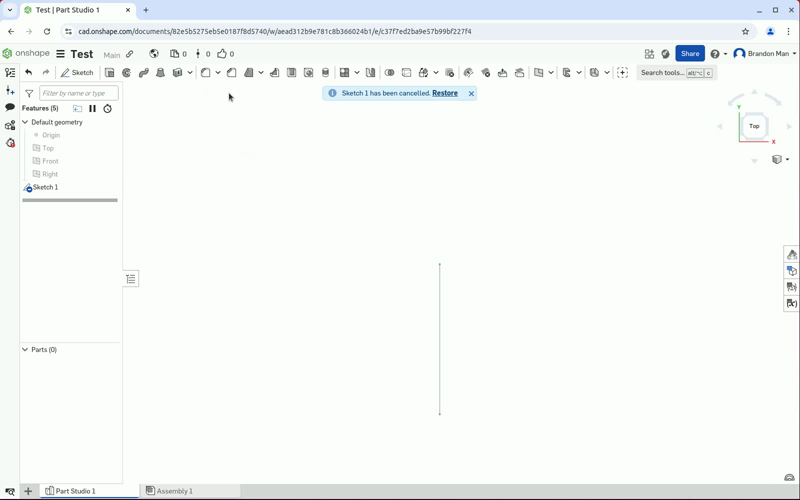
key(shift+s)
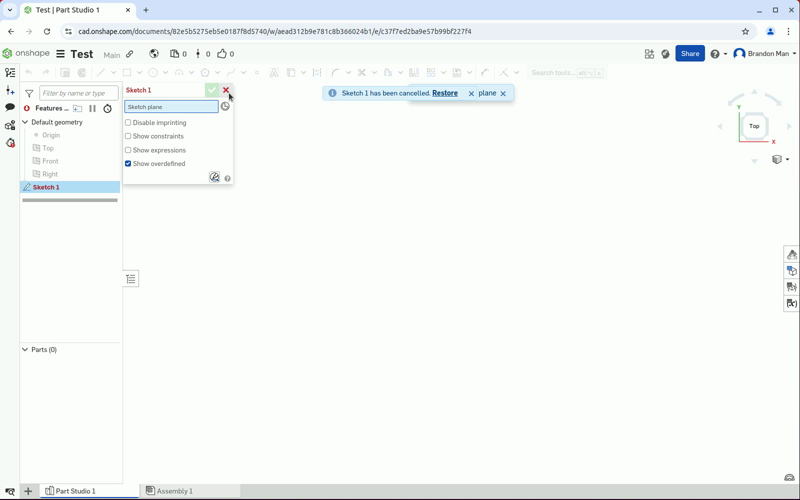
mouse_move(73, 150)
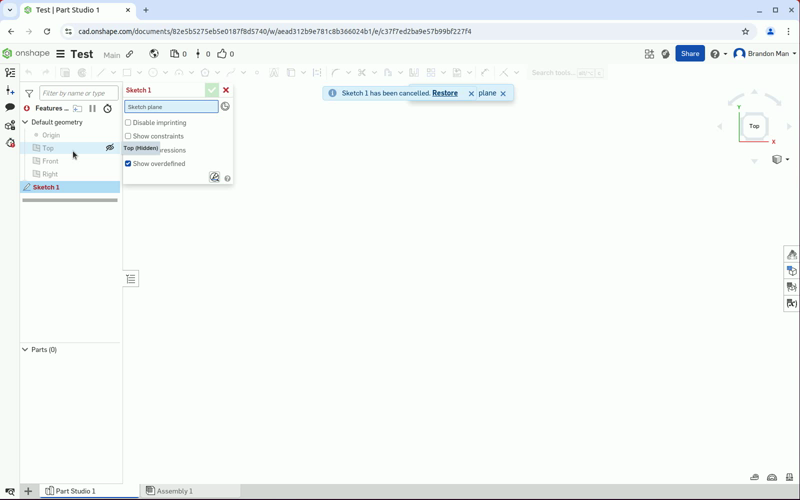
click(73, 150)
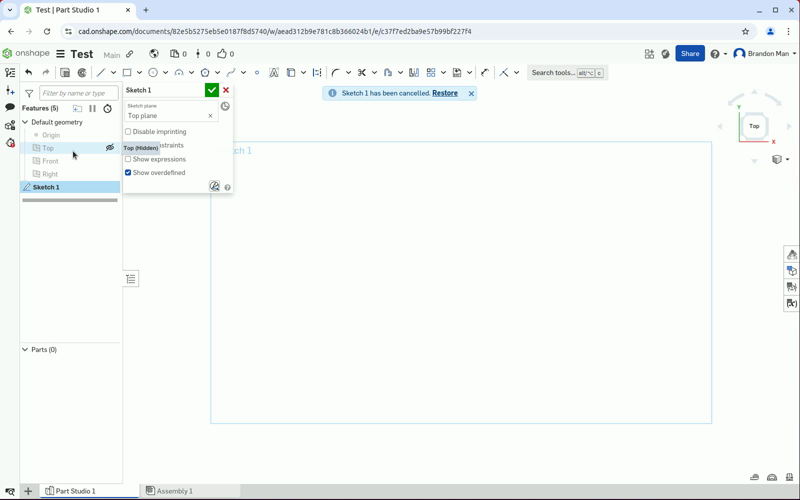
mouse_move(73, 352)
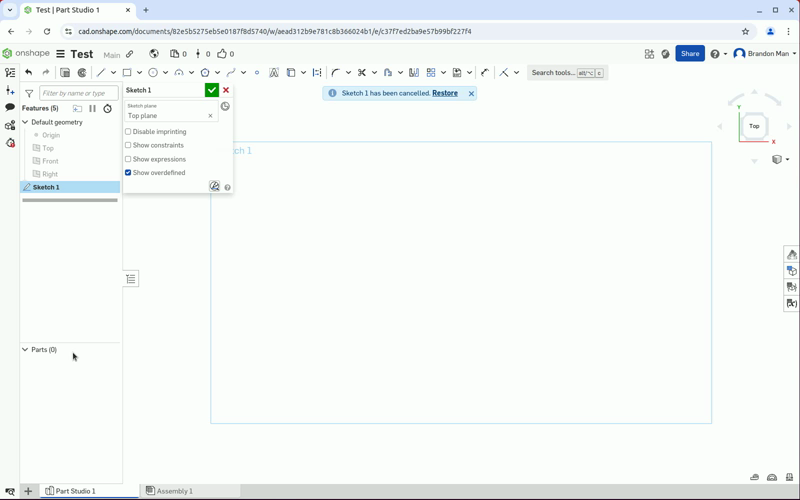
key(y)
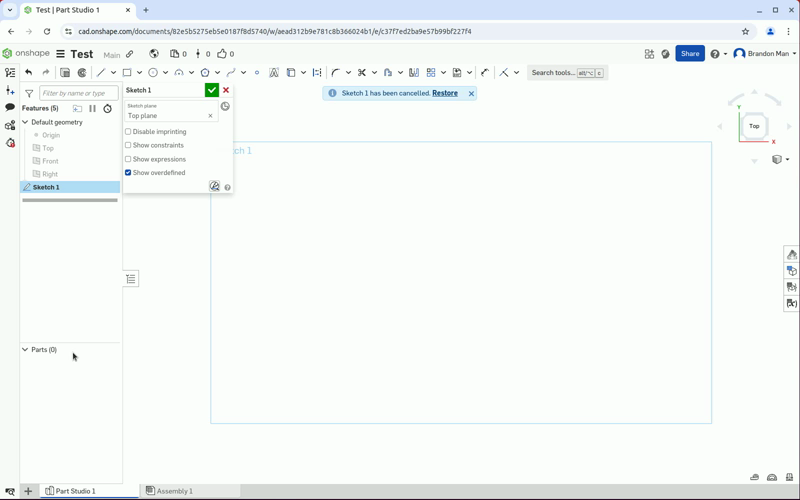
key(l)
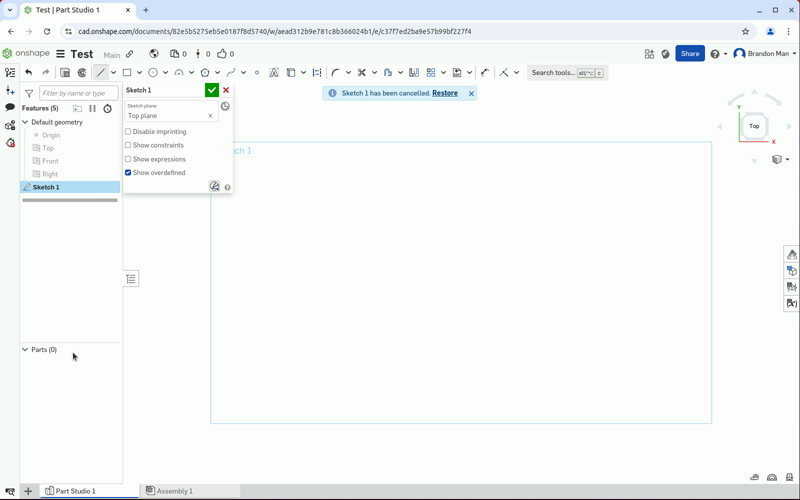
key_down(shift)
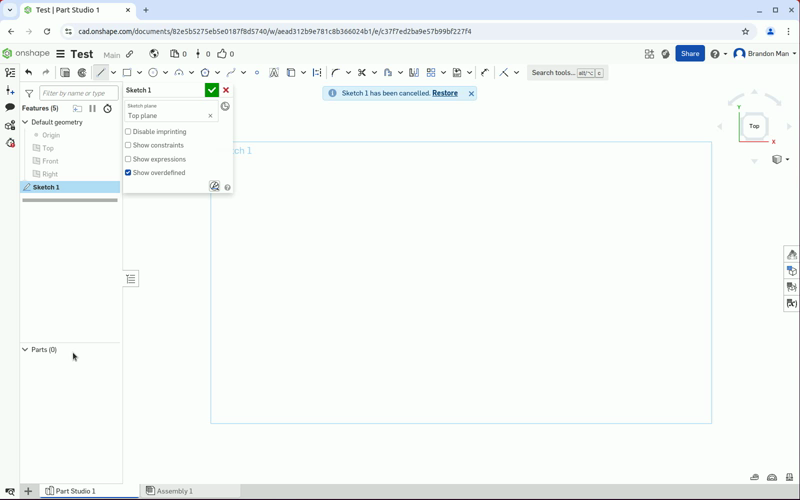
mouse_move(512, 257)
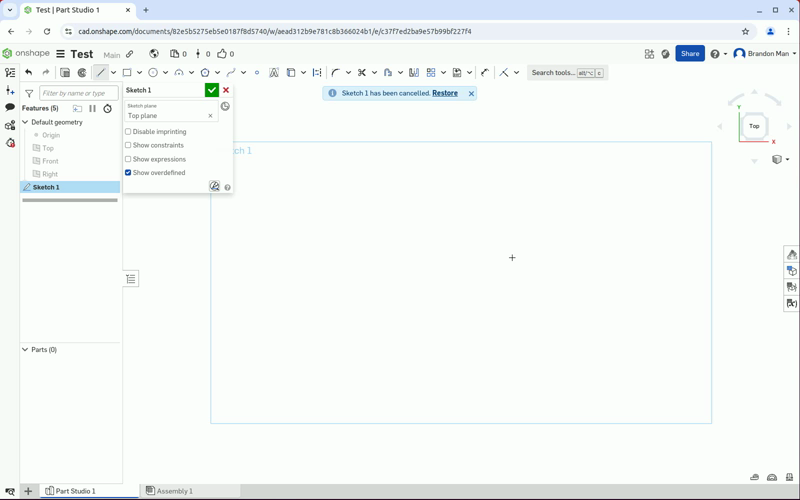
click(512, 257)
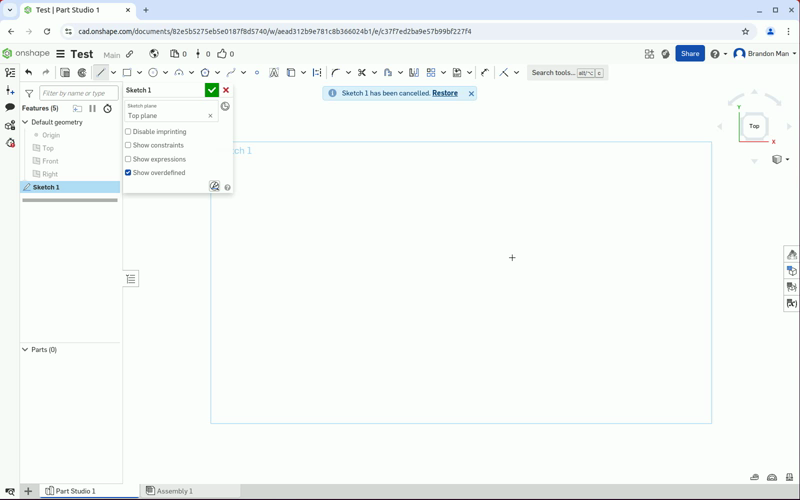
key_up(shift)
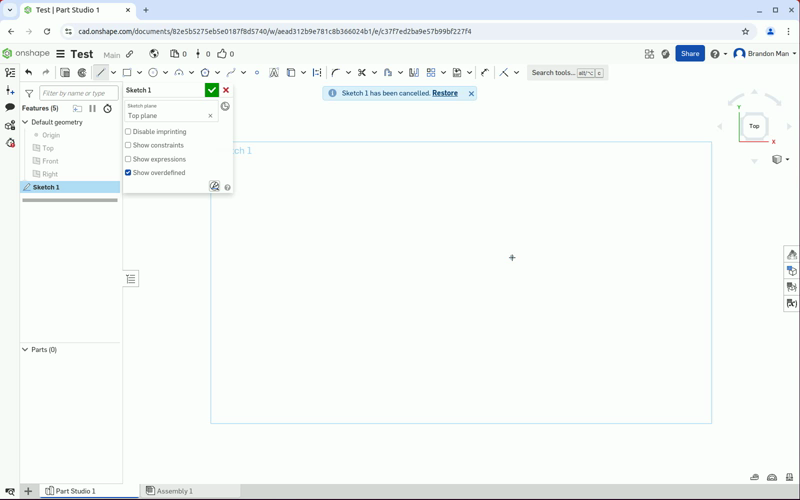
key_down(shift)
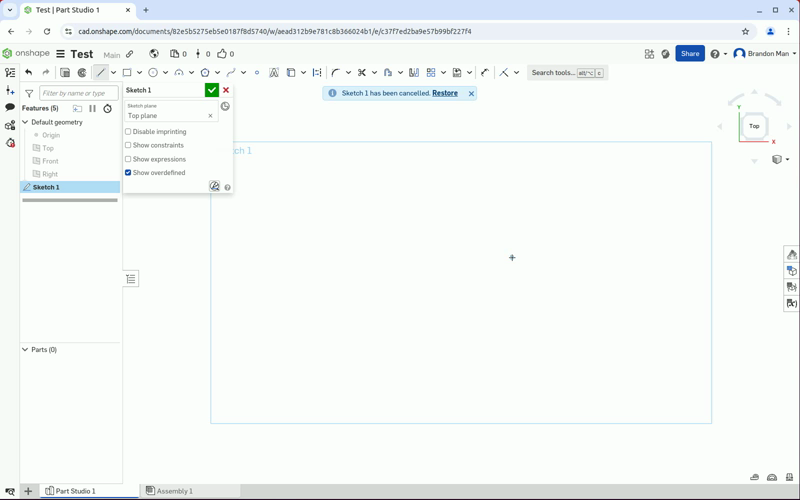
mouse_move(542, 257)
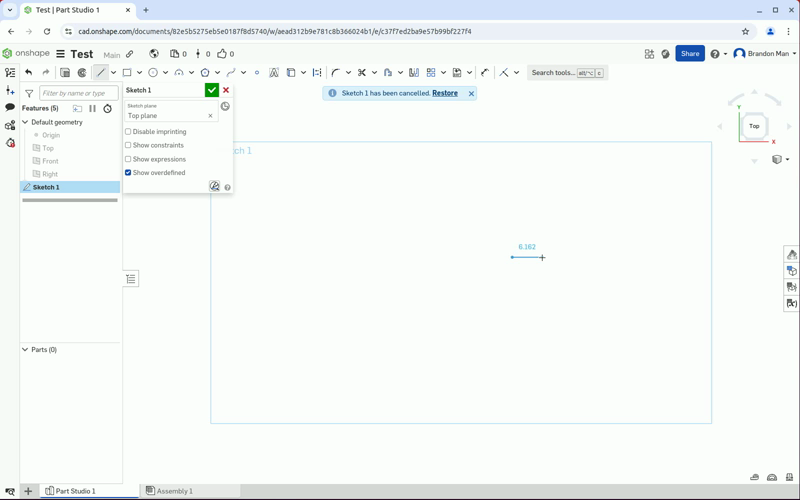
mouse_move(556, 257)
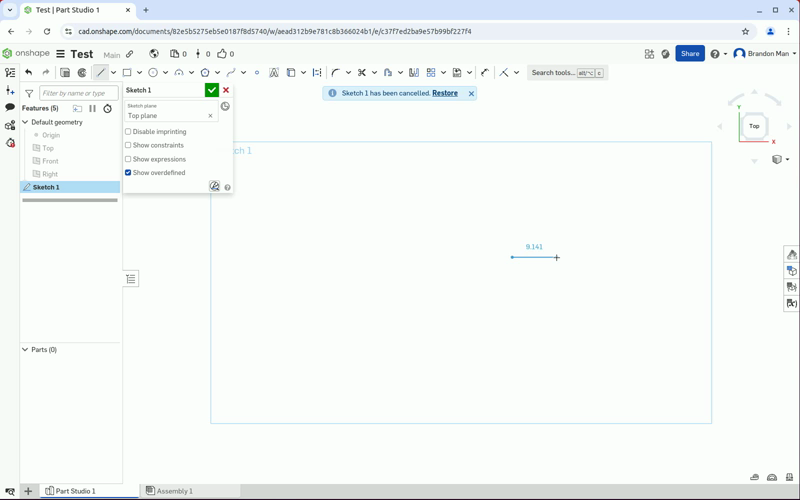
click(556, 257)
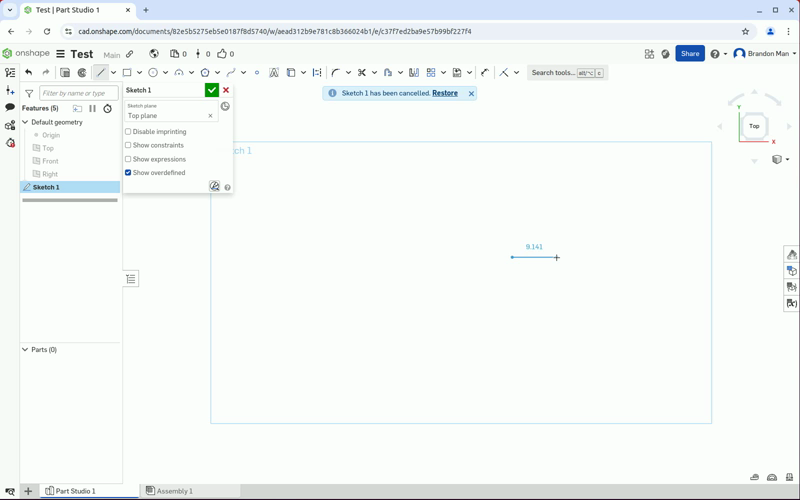
key_up(shift)
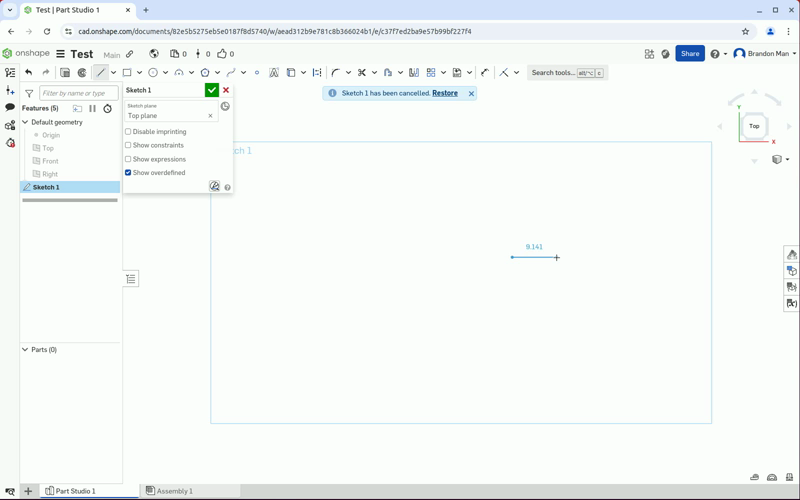
key(esc)
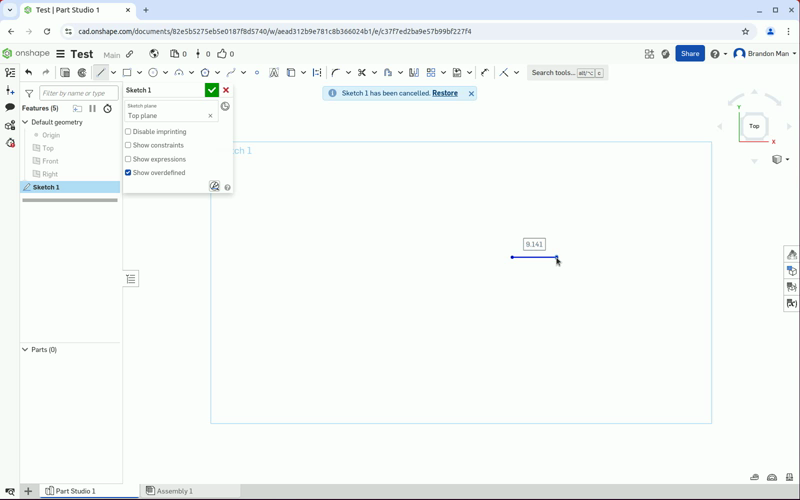
key(a)
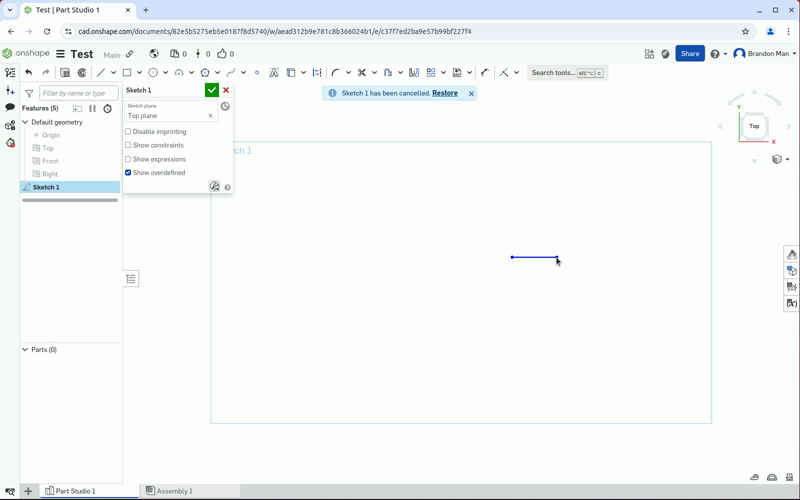
mouse_move(556, 257)
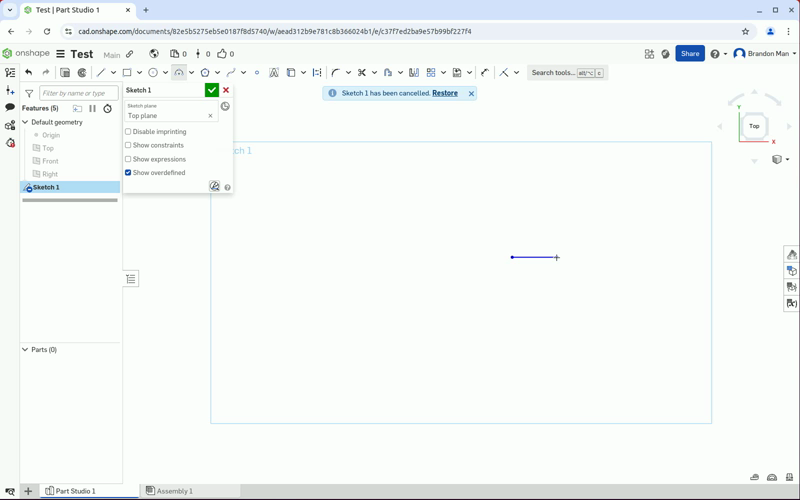
click(556, 257)
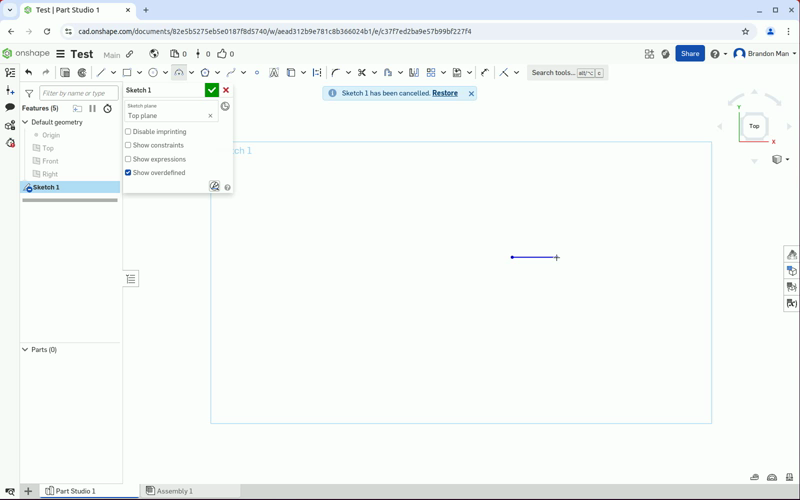
key_down(shift)
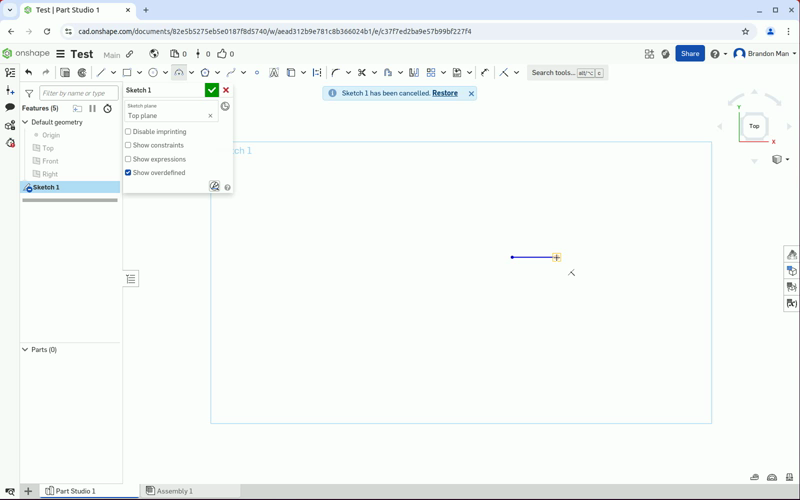
mouse_move(556, 206)
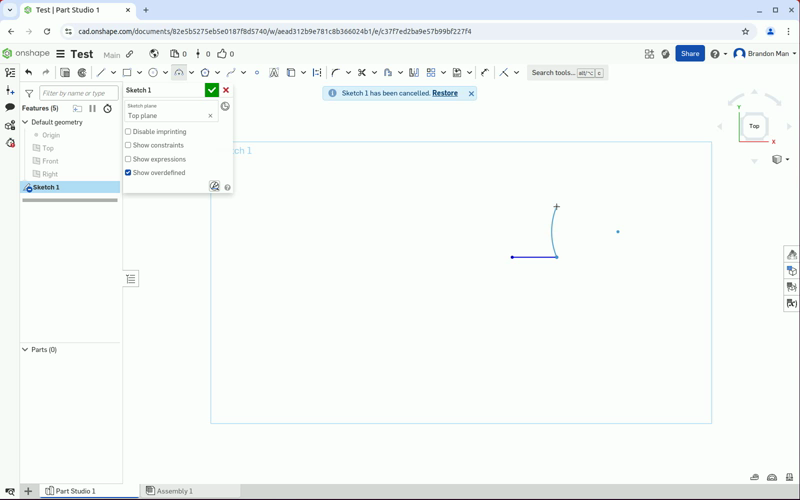
click(556, 206)
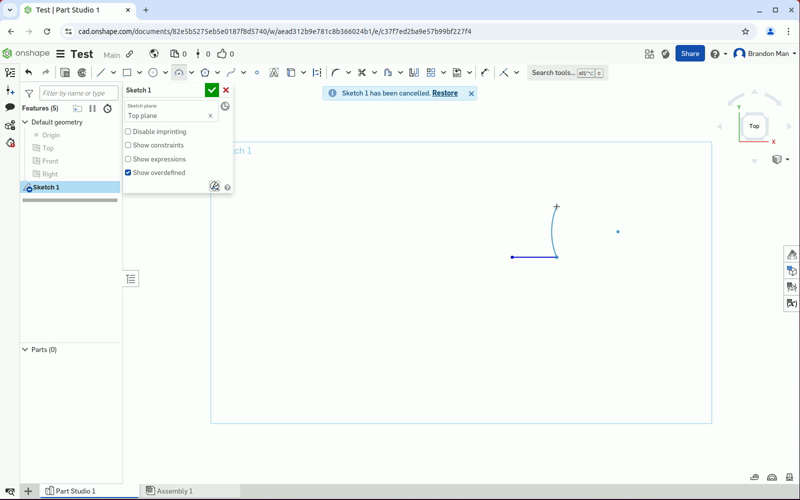
mouse_move(462, 231)
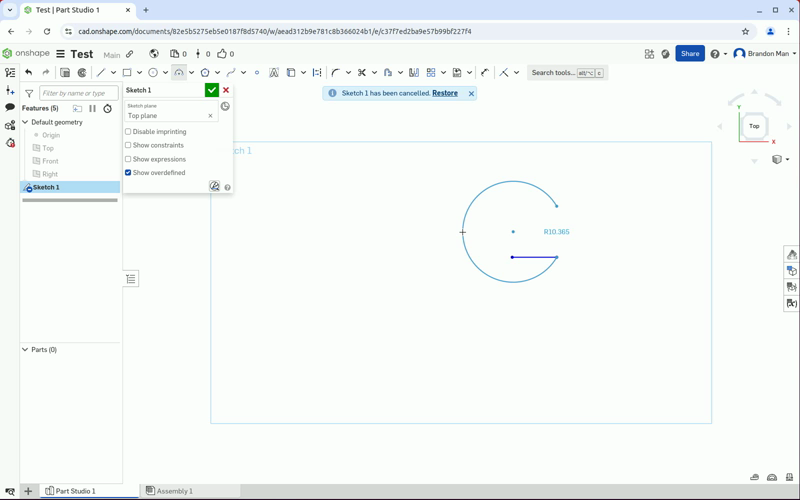
click(462, 231)
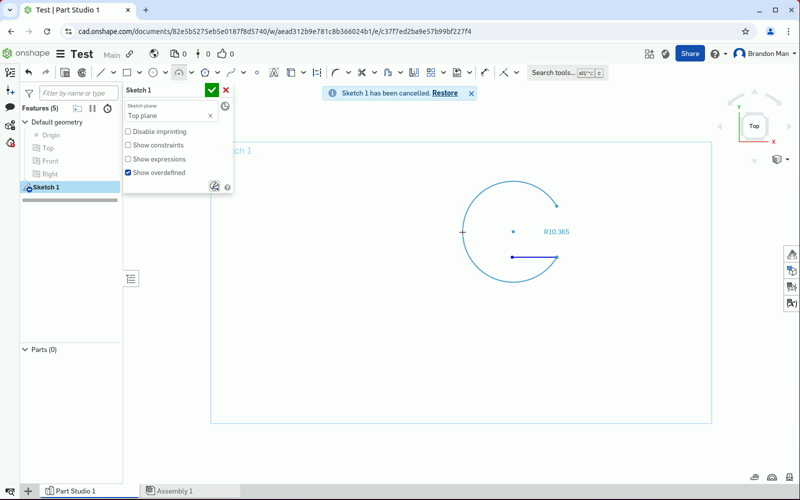
key_up(shift)
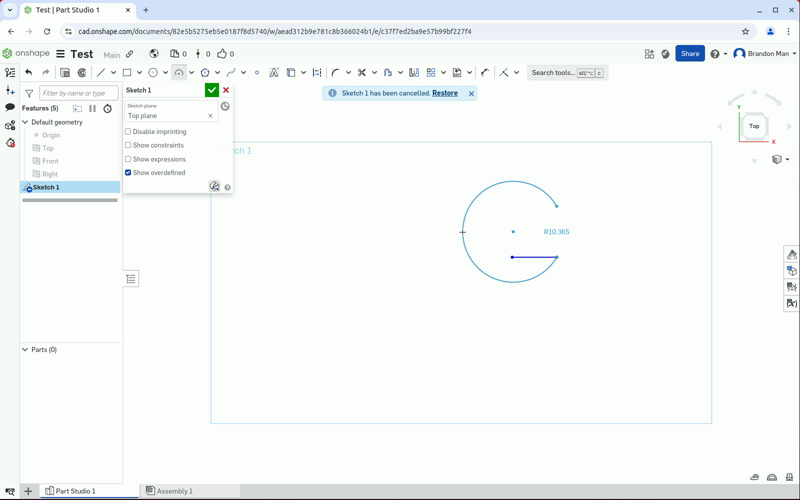
key(esc)
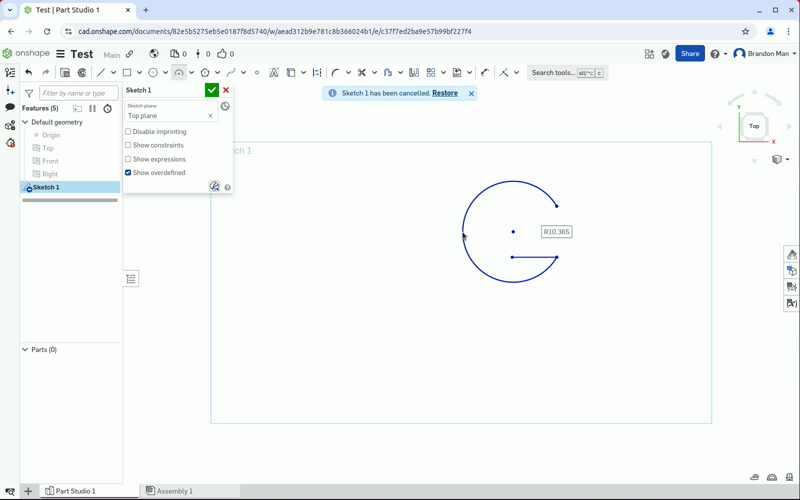
key(l)
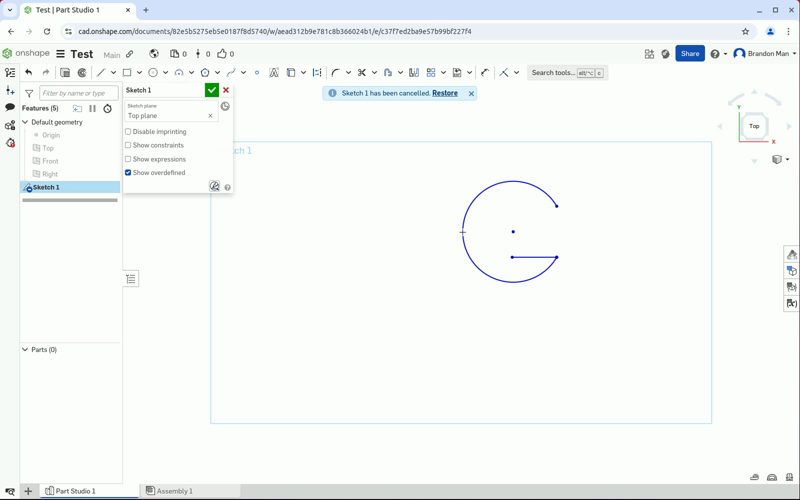
mouse_move(556, 206)
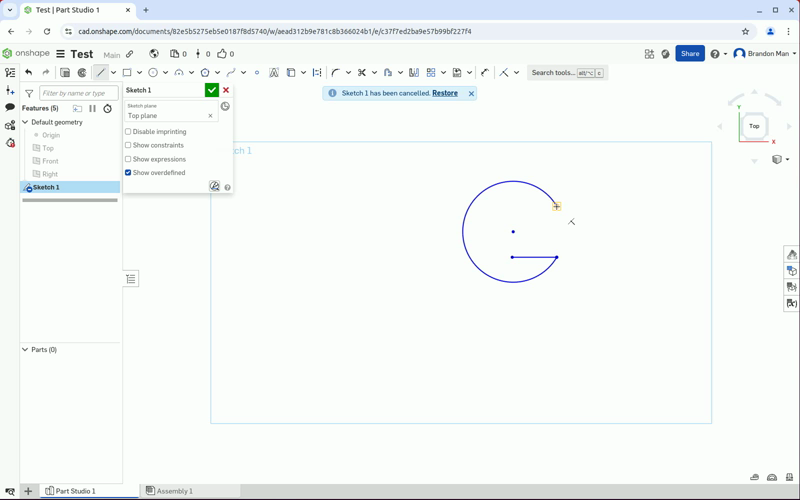
click(556, 206)
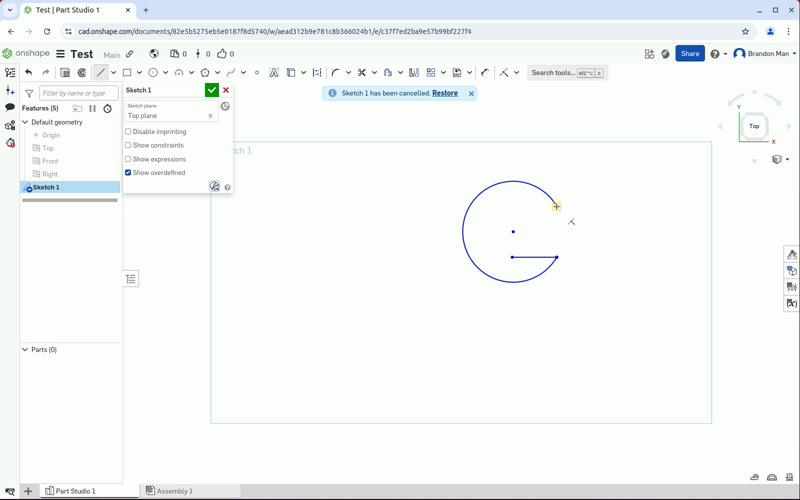
key_down(shift)
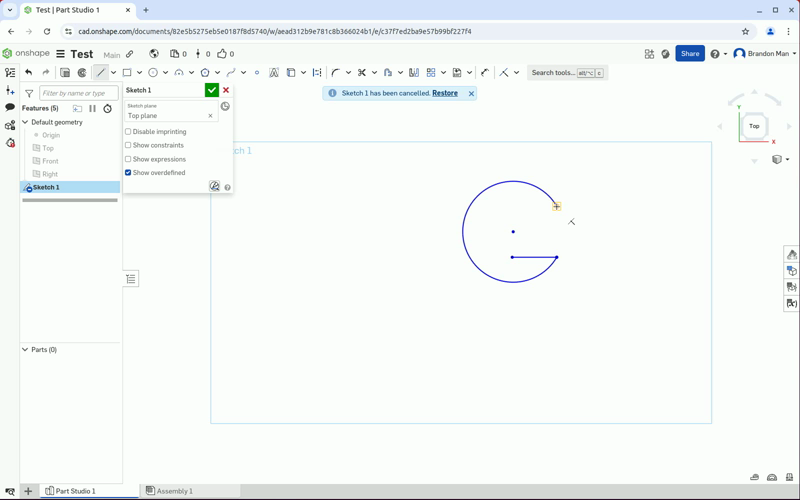
mouse_move(586, 206)
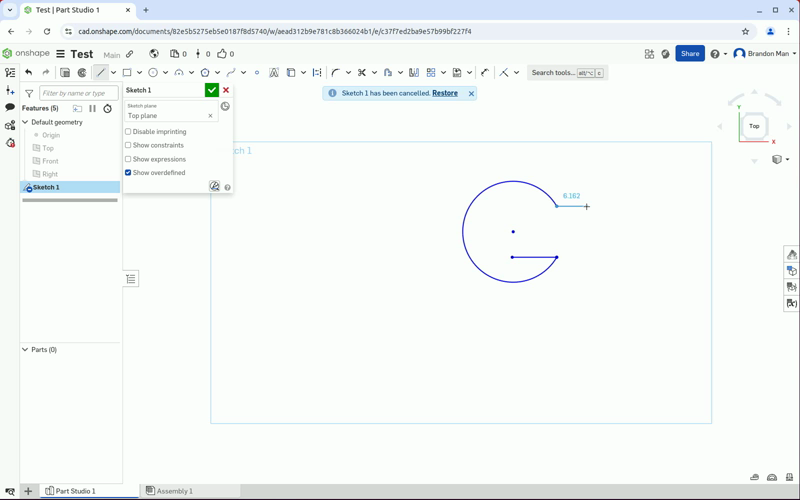
mouse_move(512, 206)
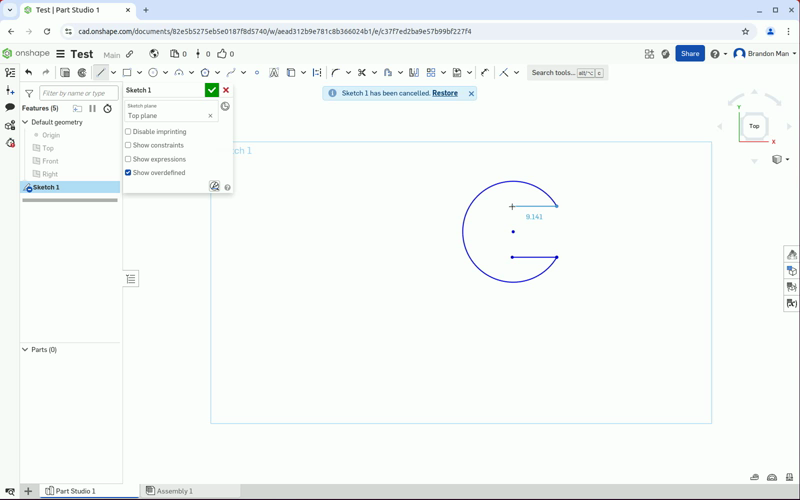
click(512, 206)
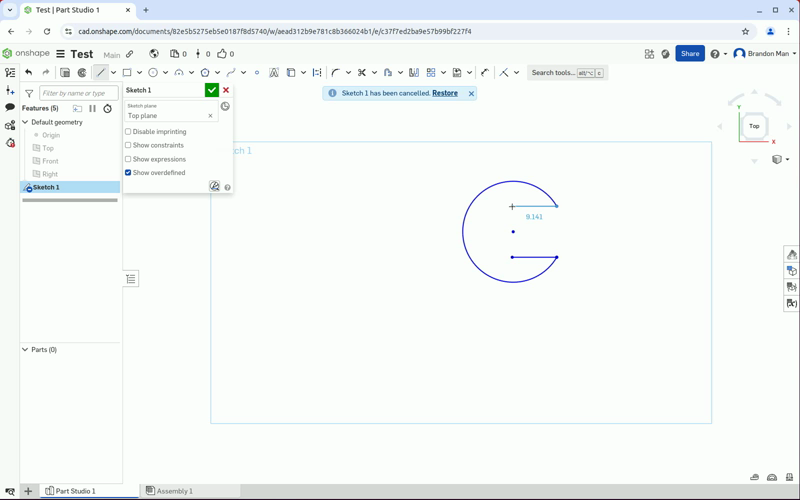
key_up(shift)
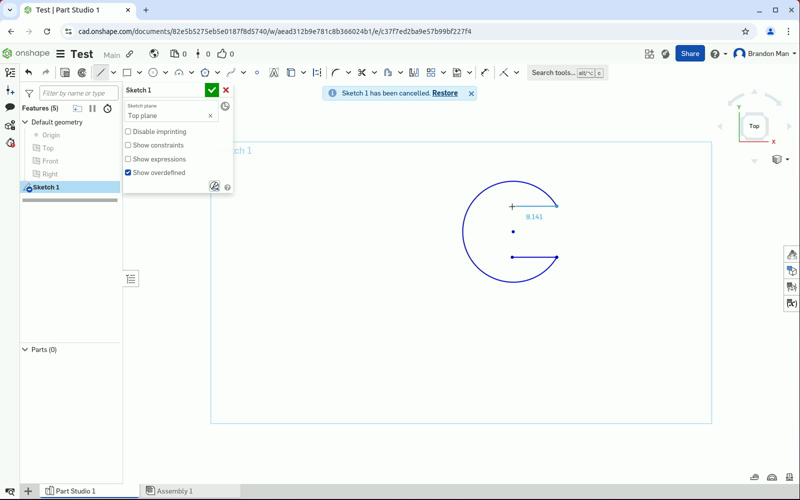
mouse_move(542, 206)
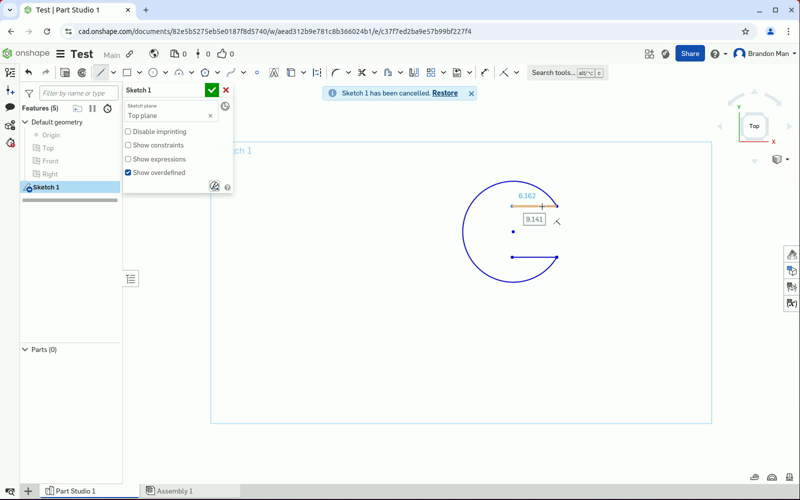
key_down(shift)
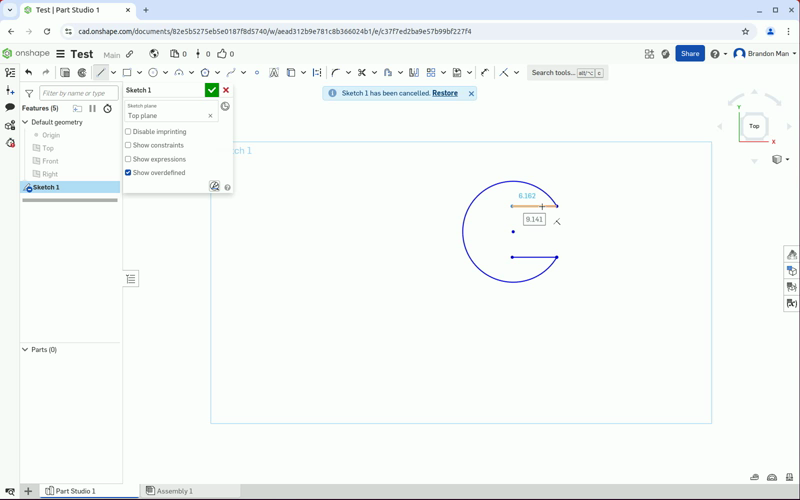
mouse_move(512, 257)
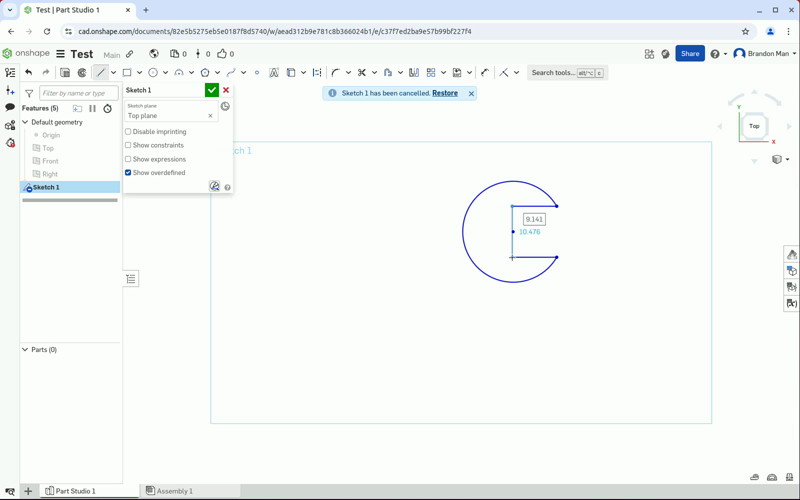
key_up(shift)
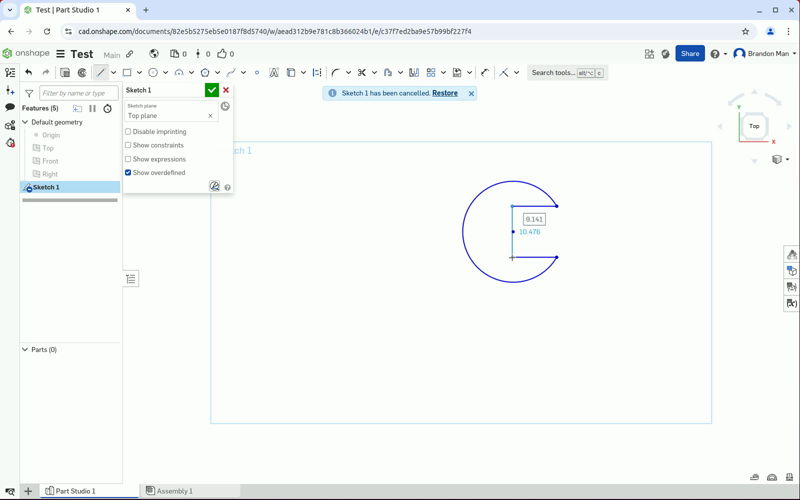
click(512, 257)
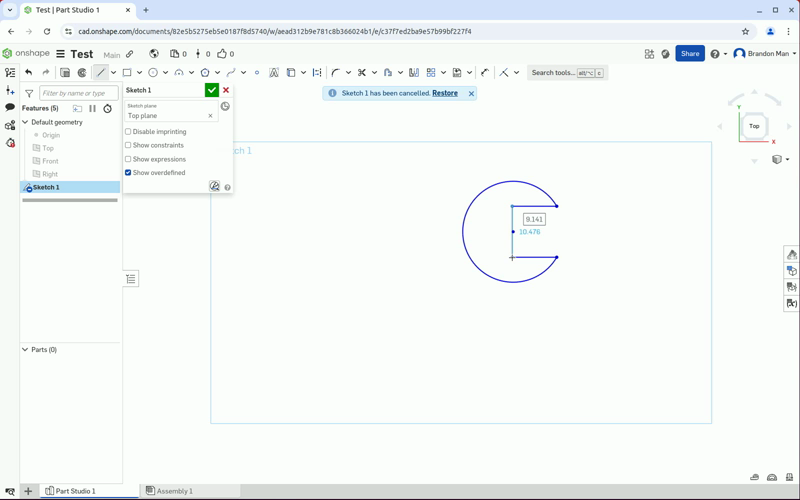
key(esc)
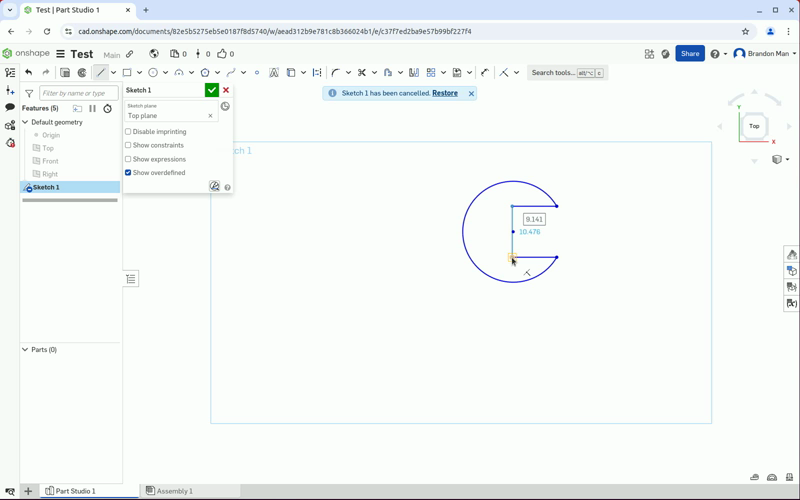
mouse_move(493, 200)
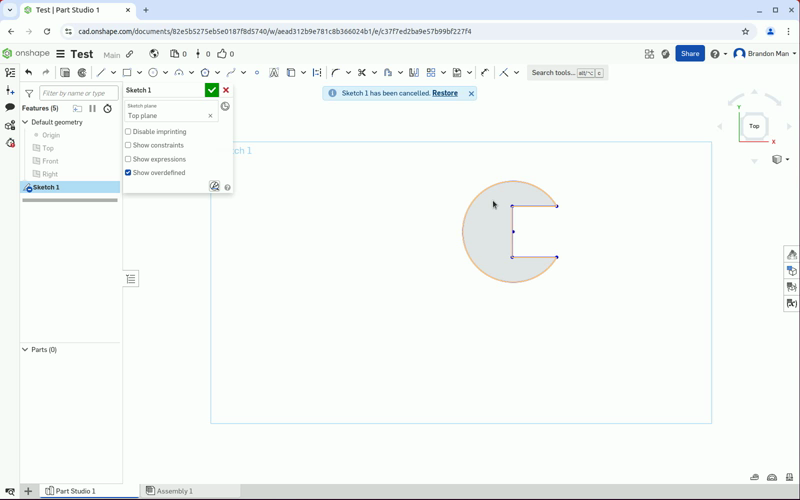
click(493, 200)
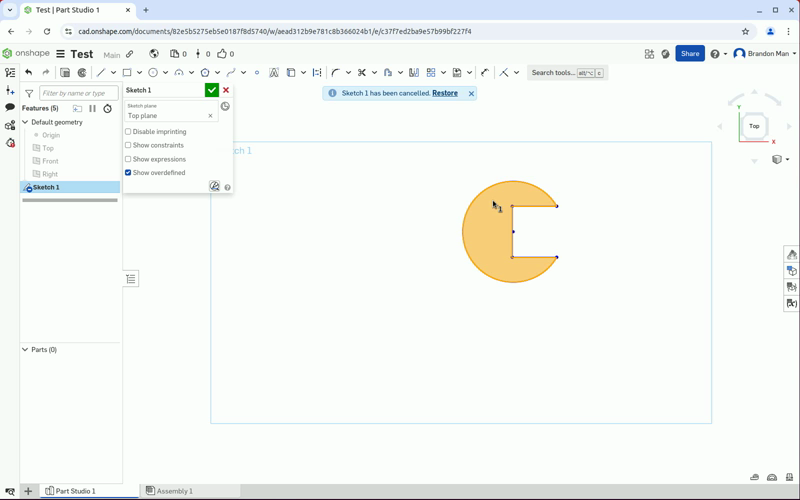
mouse_move(73, 352)
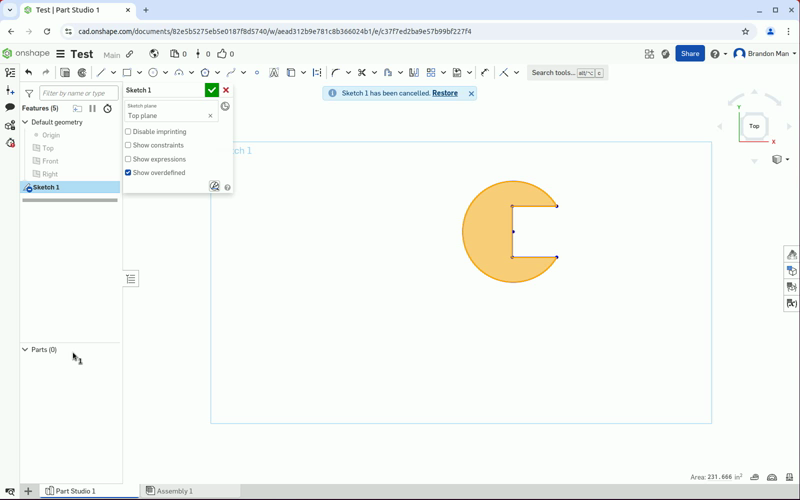
key(shift+y)
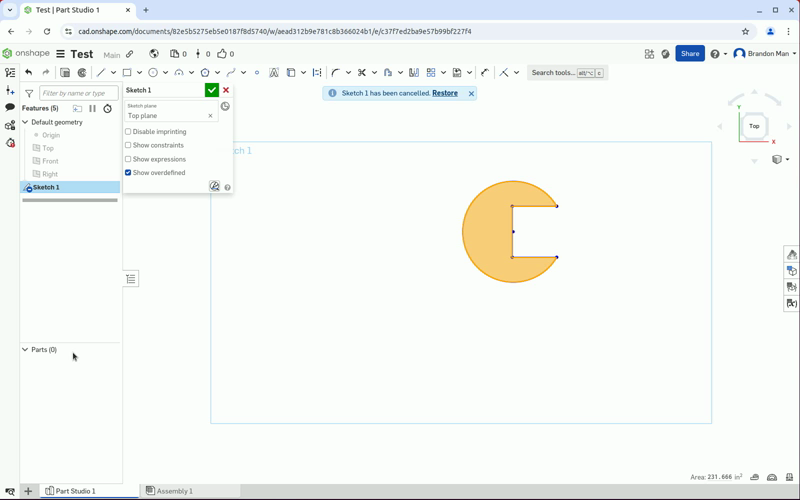
key(shift+e)
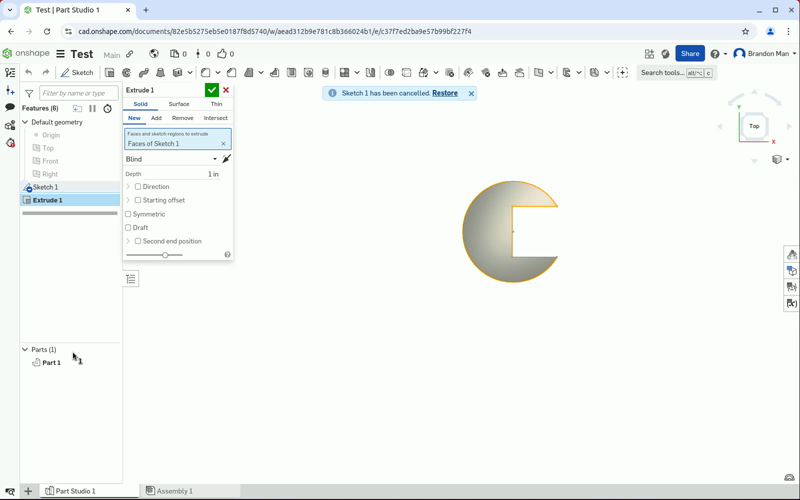
mouse_move(143, 106)
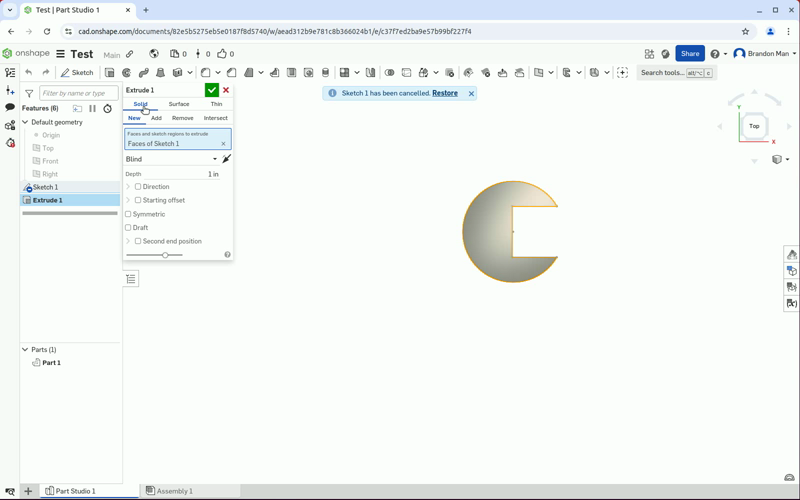
click(143, 106)
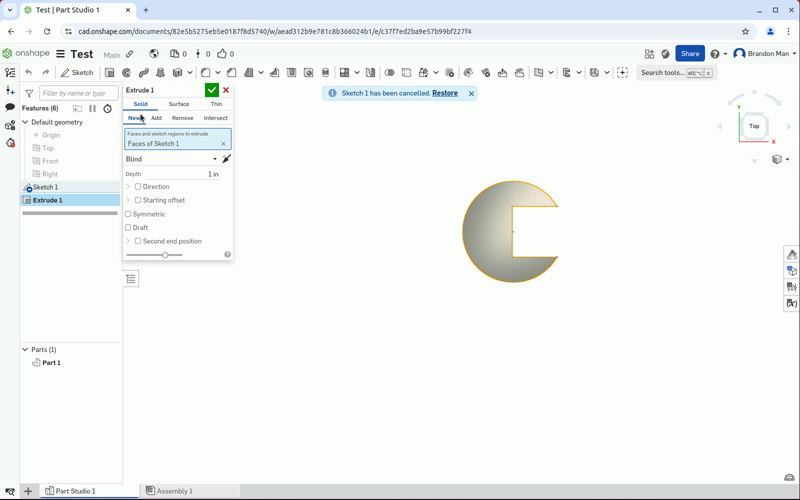
mouse_move(137, 120)
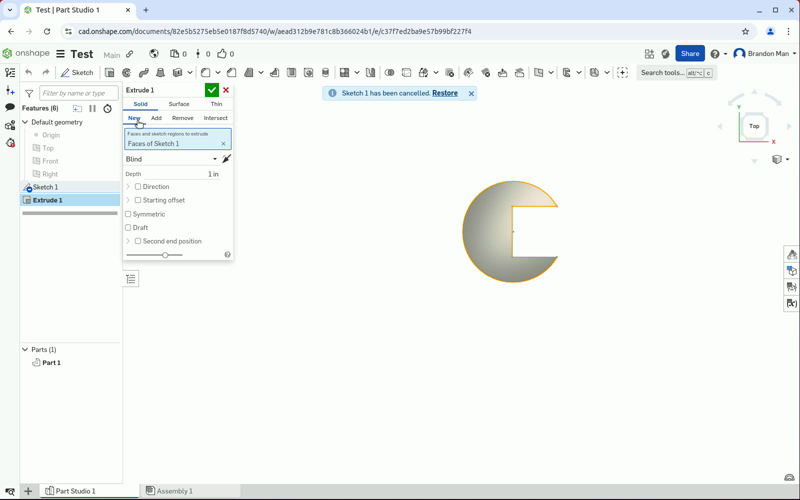
click(137, 120)
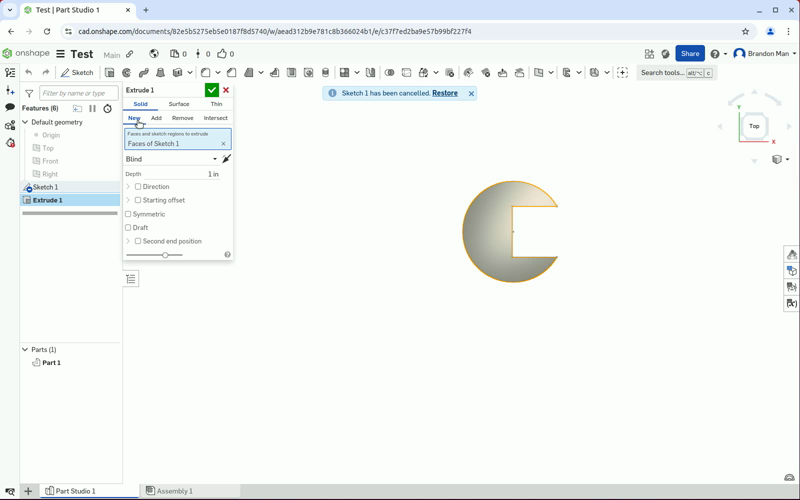
key(tab, 4)
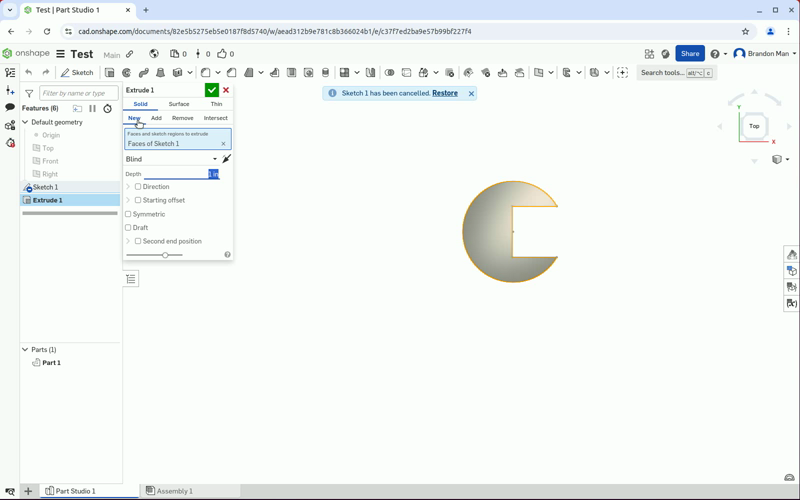
text(5.296)
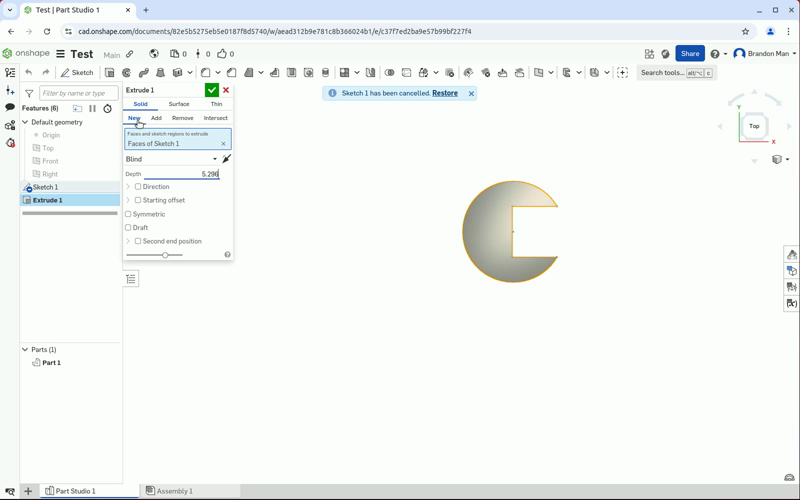
key(enter)
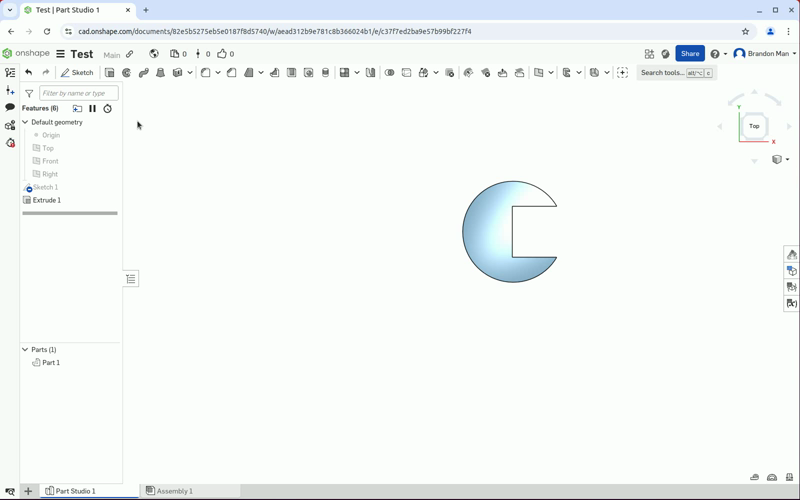
key(shift+h)
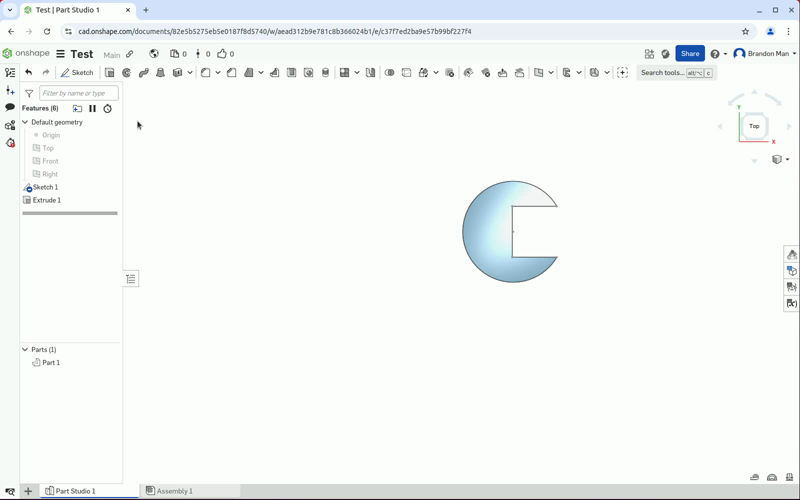
key(shift+h)
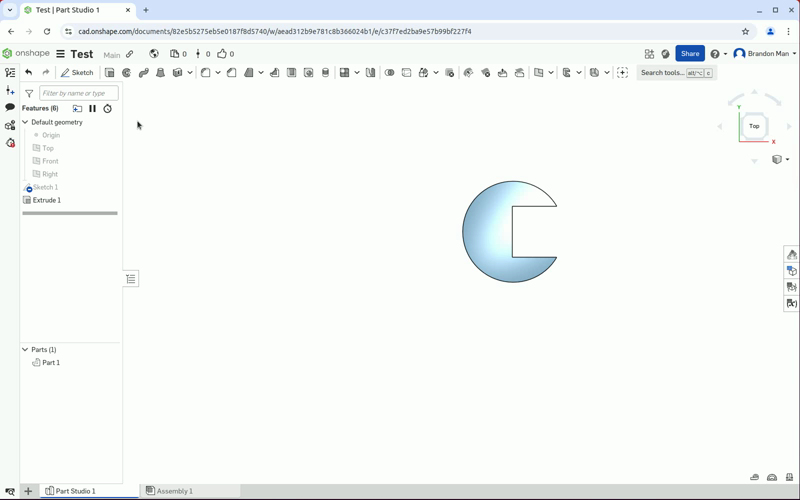
mouse_move(73, 189)
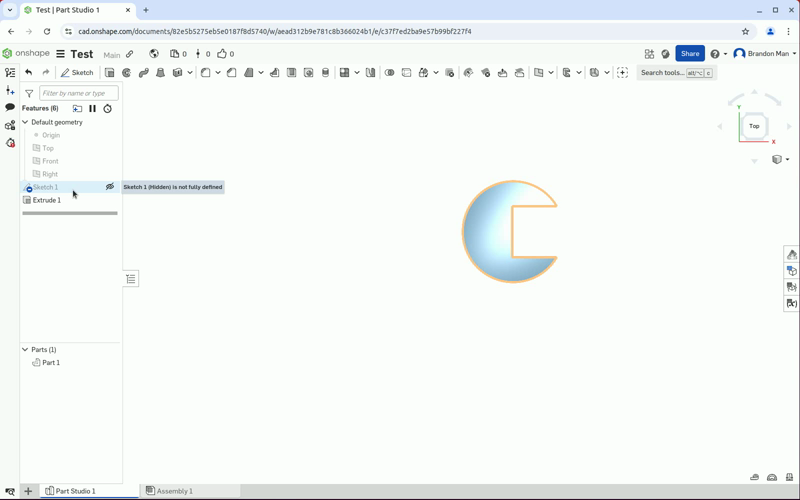
click(73, 189)
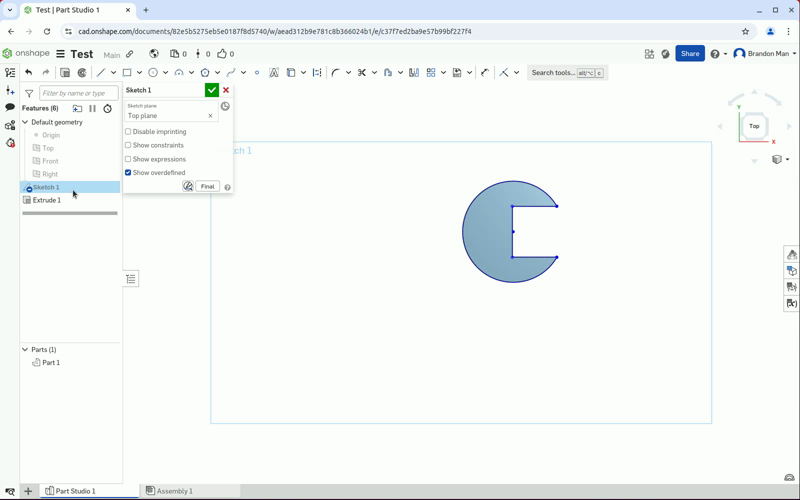
mouse_move(229, 92)
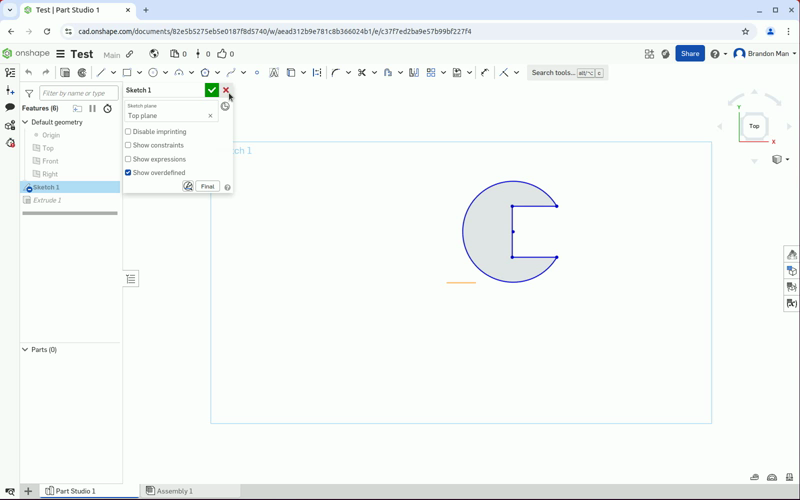
click(229, 92)
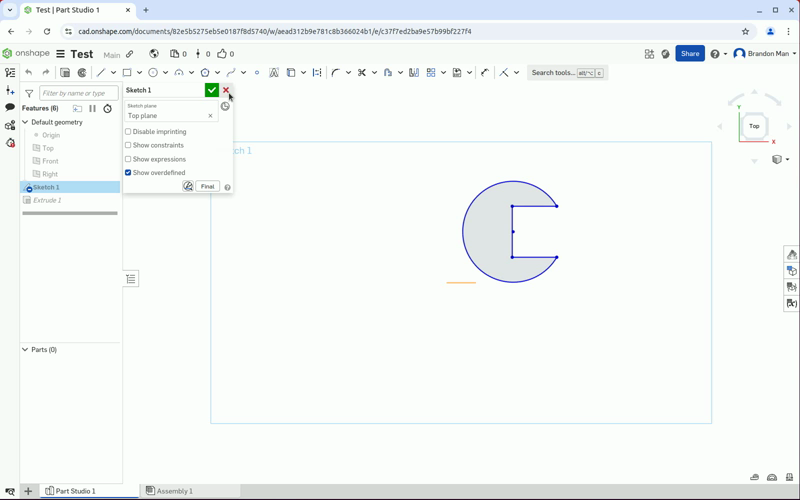
key(shift+s)
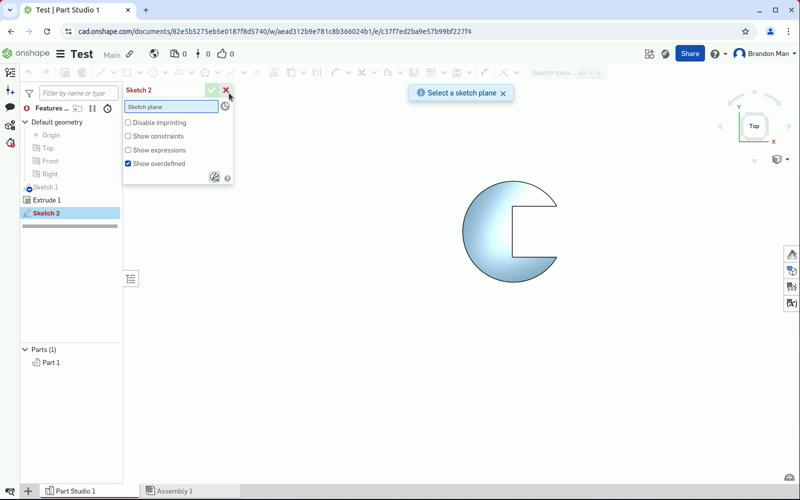
mouse_move(73, 150)
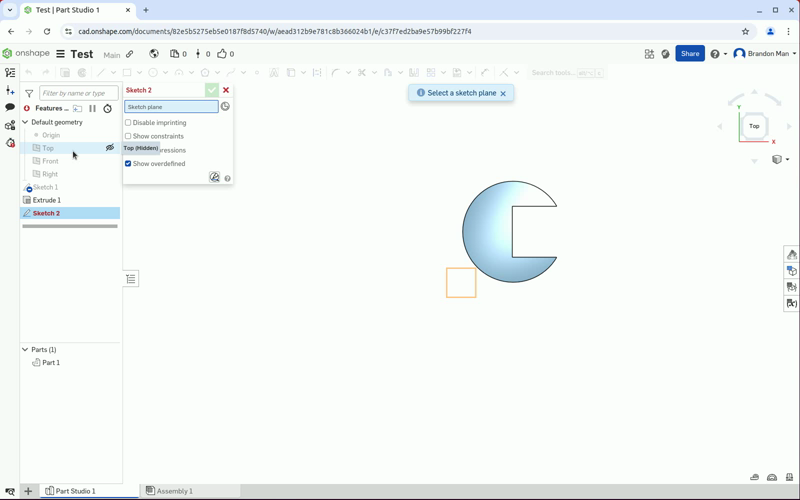
click(73, 150)
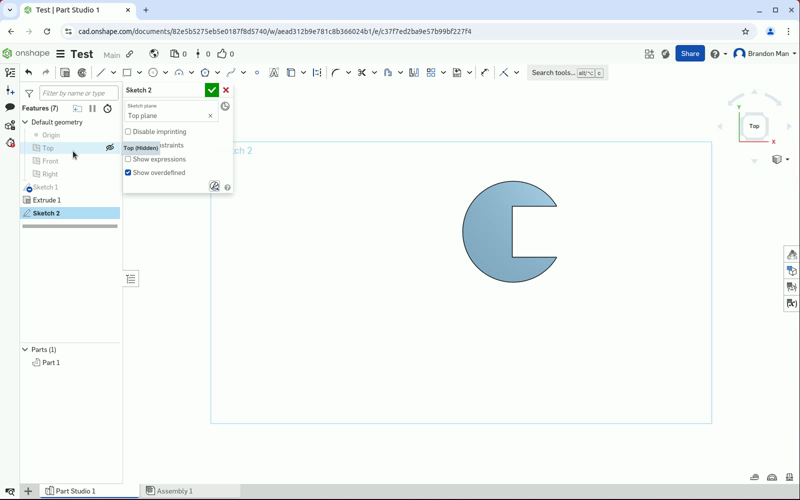
mouse_move(73, 352)
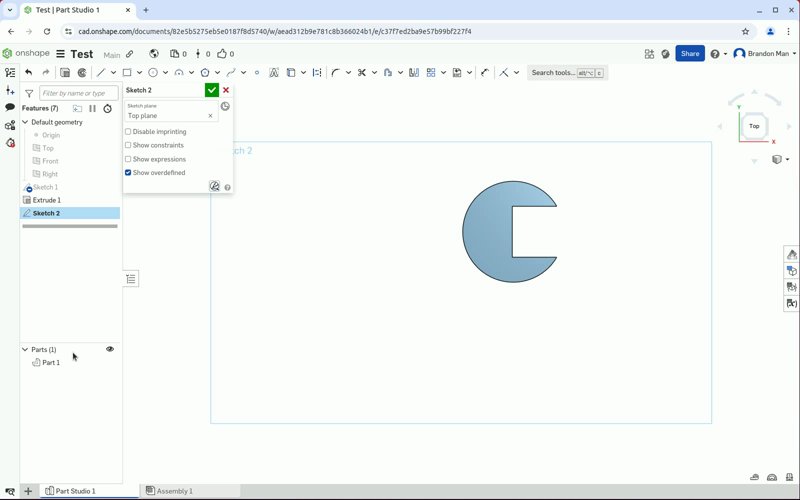
key(y)
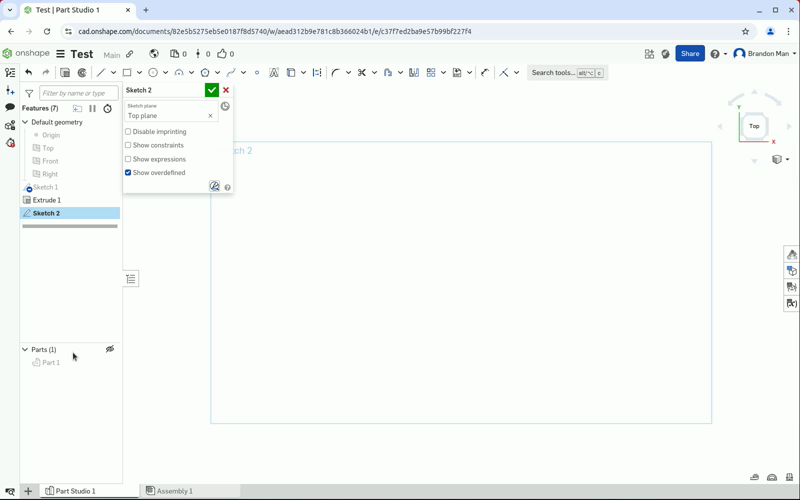
key(l)
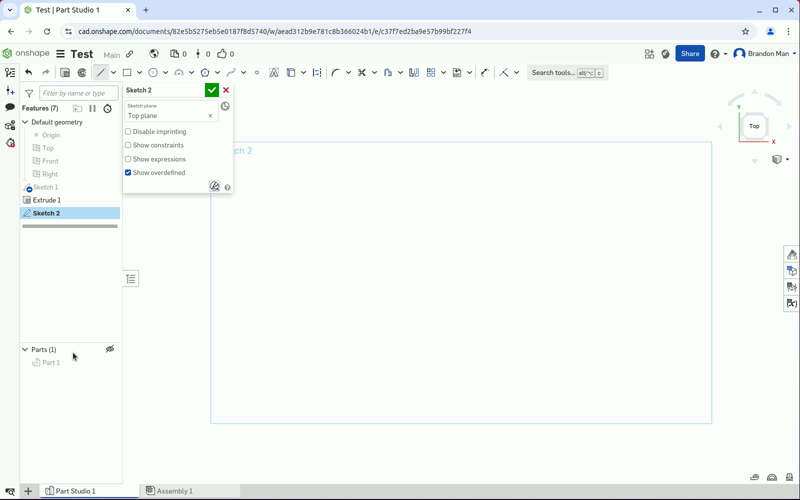
key_down(shift)
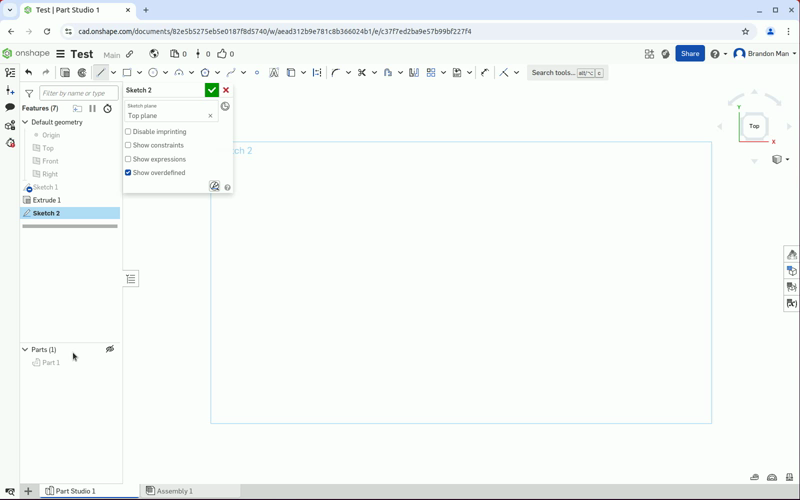
mouse_move(555, 257)
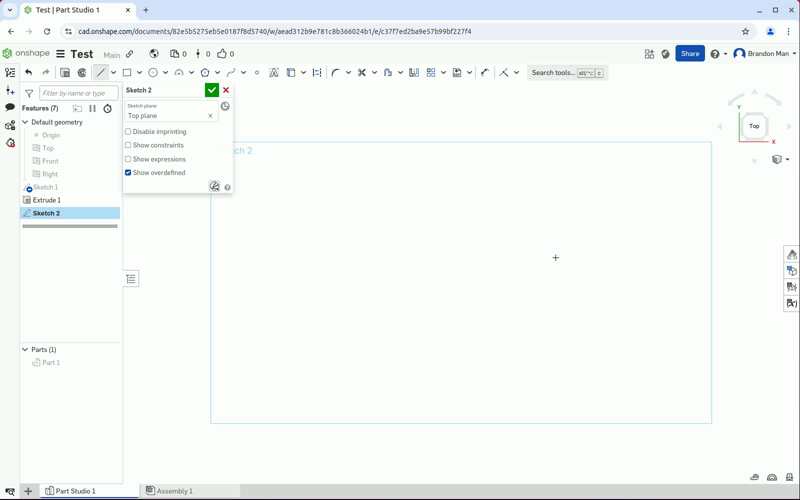
click(555, 257)
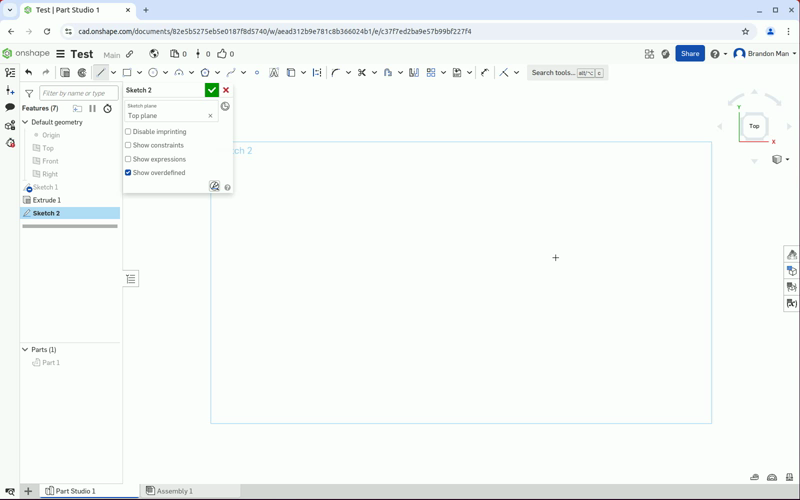
key_up(shift)
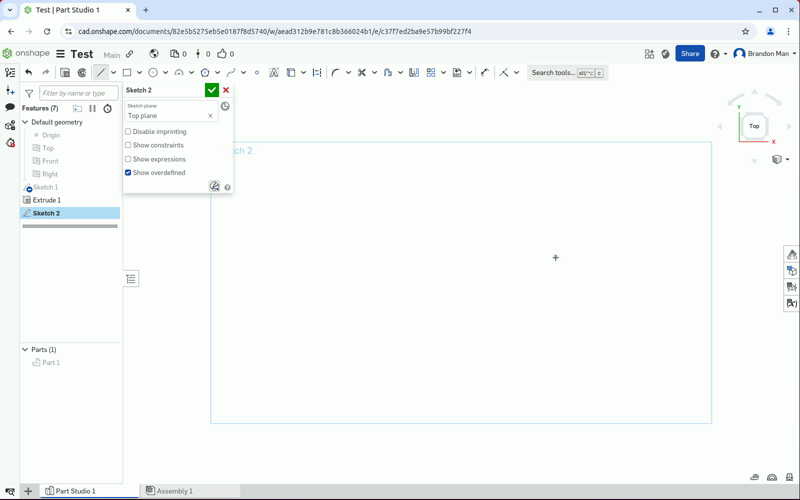
key_down(shift)
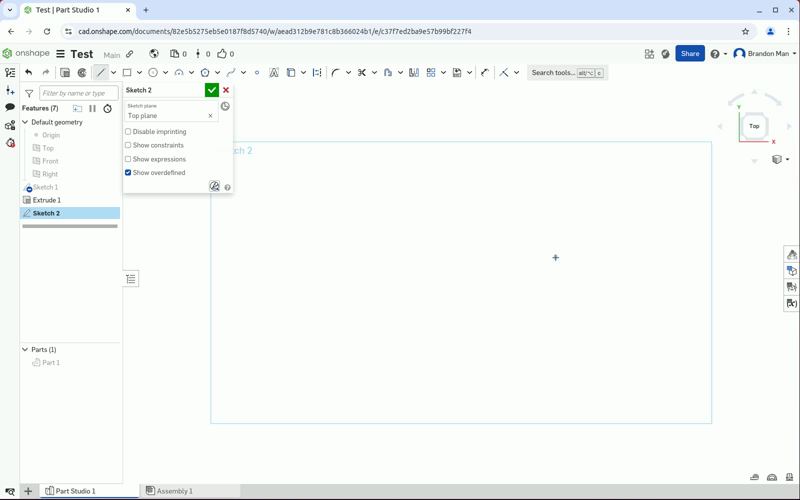
mouse_move(585, 257)
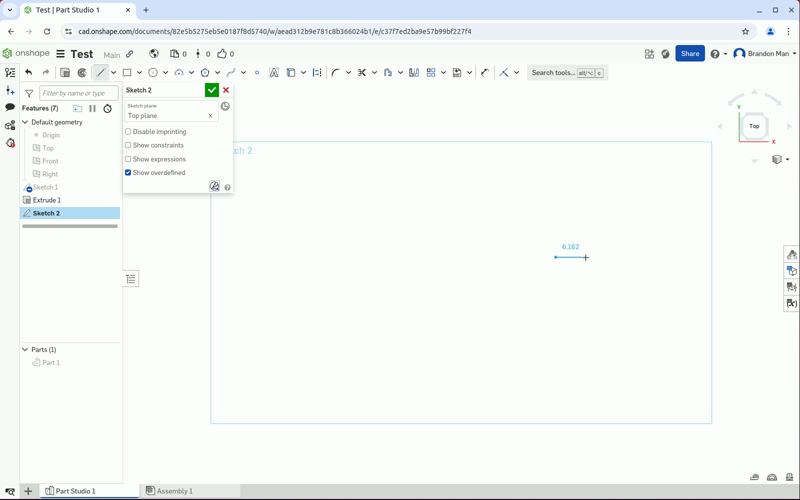
mouse_move(573, 257)
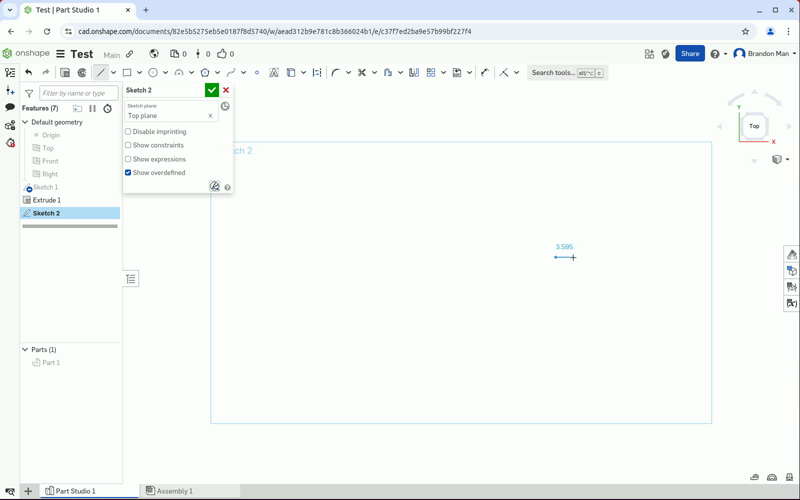
click(573, 257)
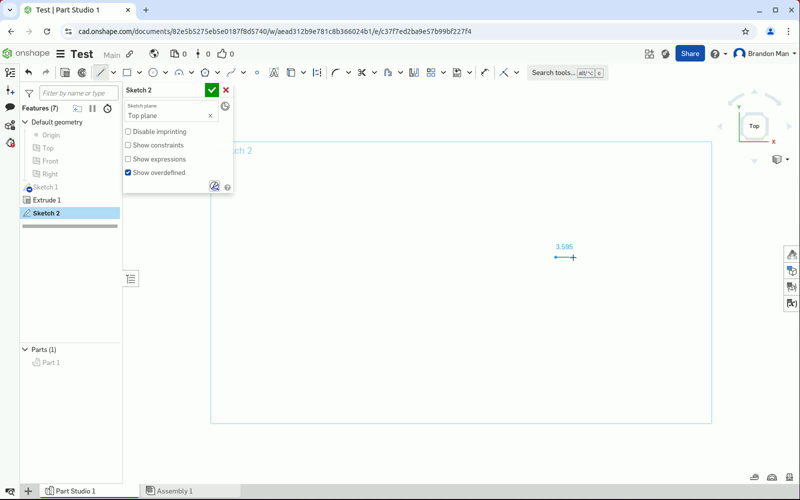
key_up(shift)
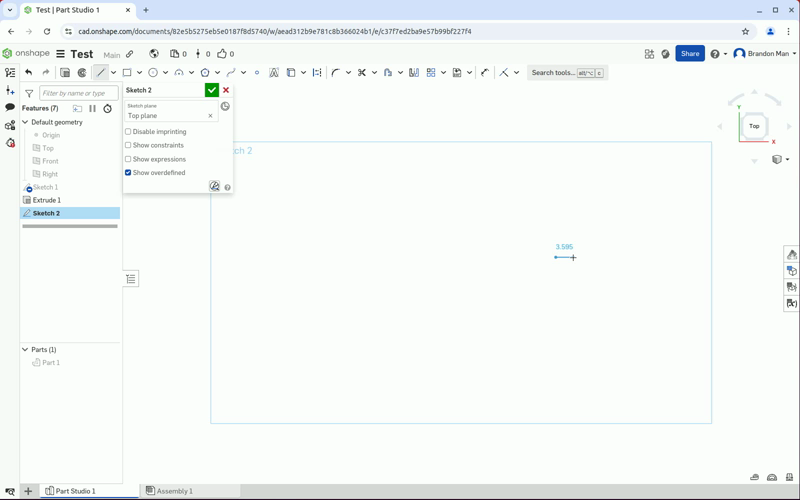
key_down(shift)
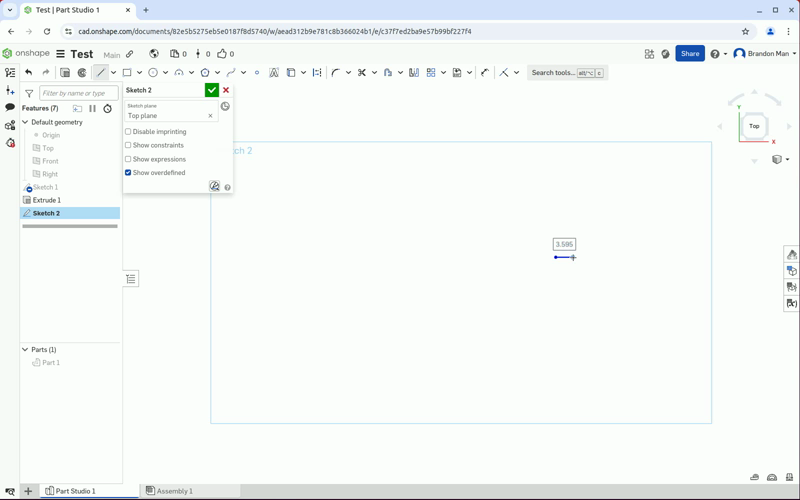
mouse_move(589, 257)
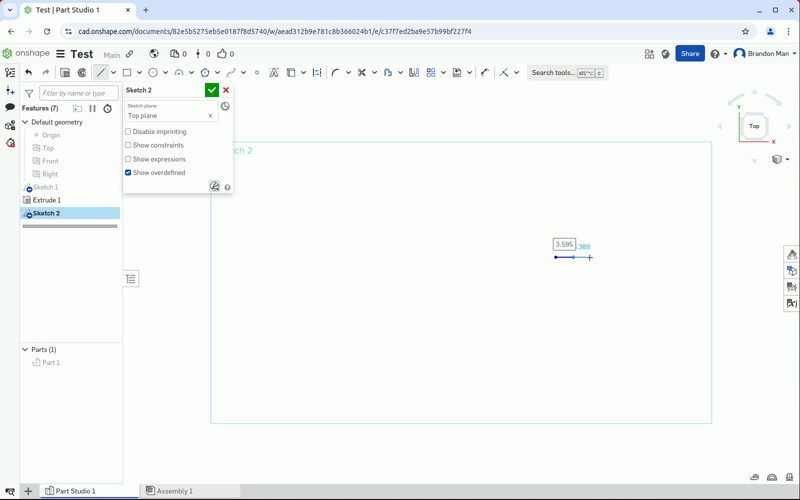
mouse_move(573, 204)
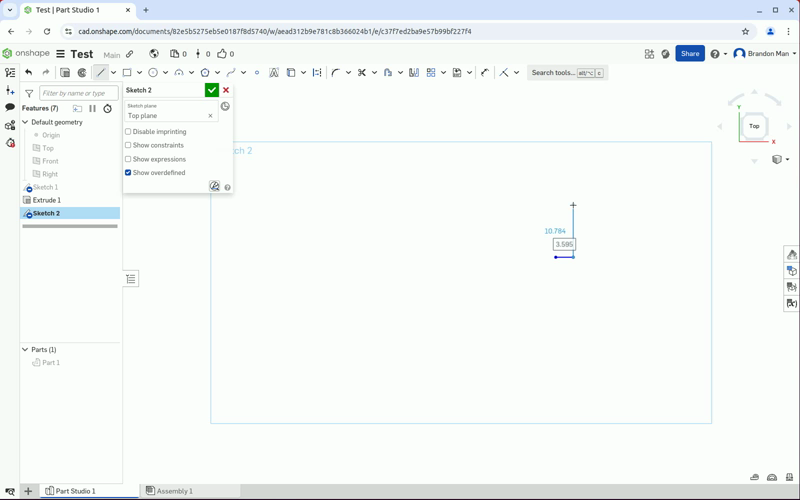
click(573, 204)
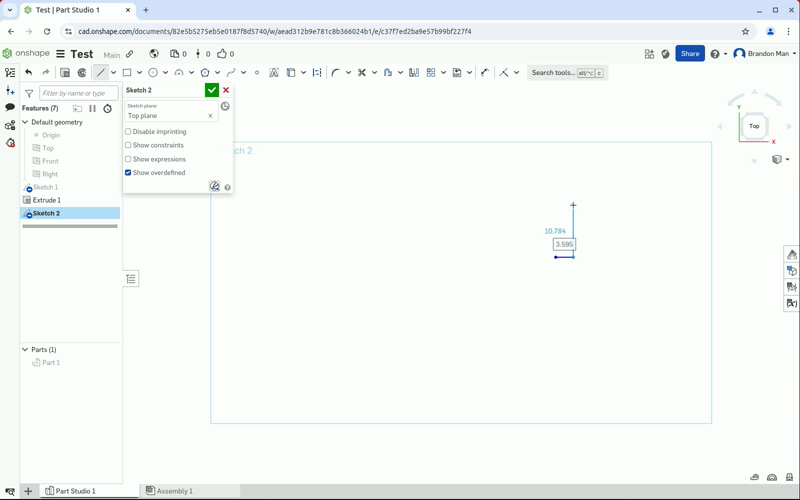
key_up(shift)
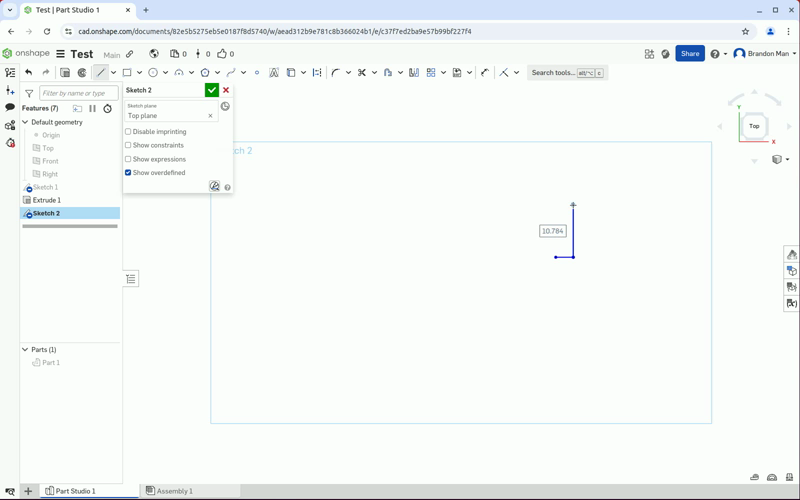
key_down(shift)
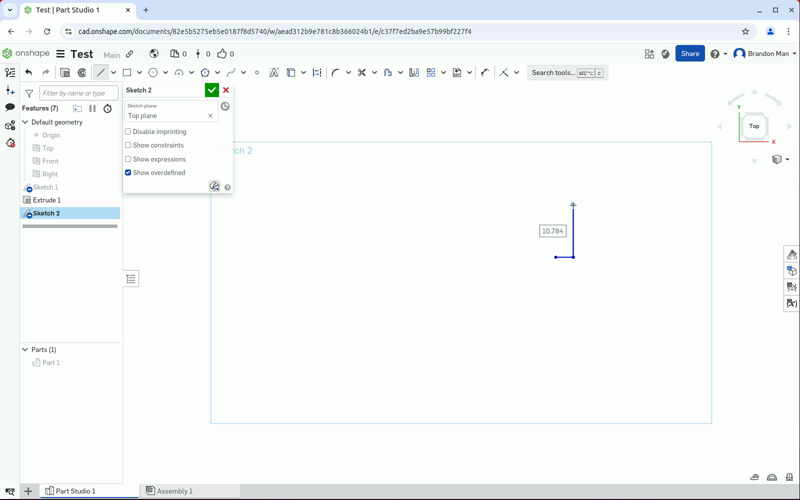
mouse_move(589, 204)
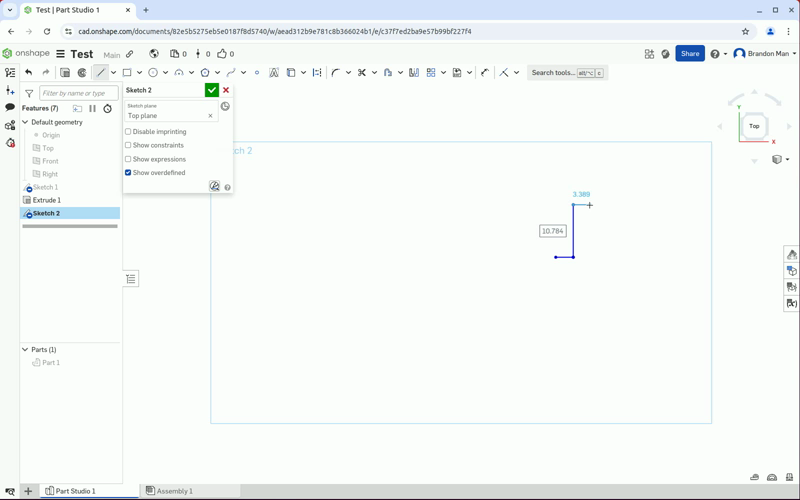
mouse_move(555, 204)
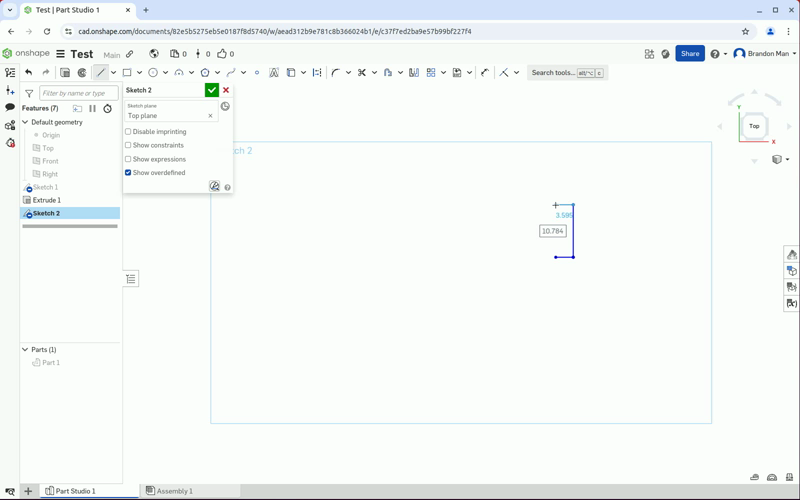
click(555, 204)
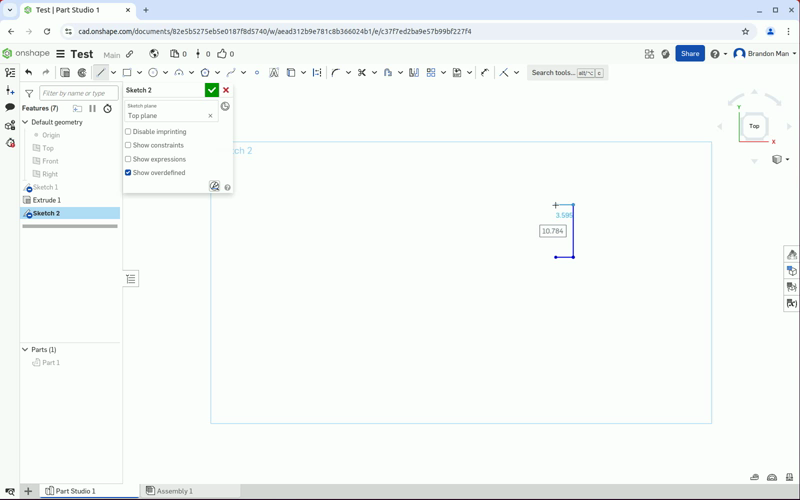
key_up(shift)
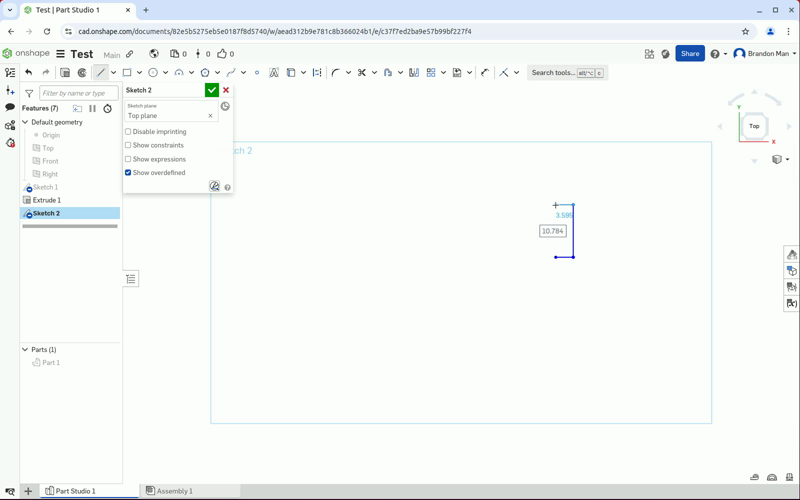
key(esc)
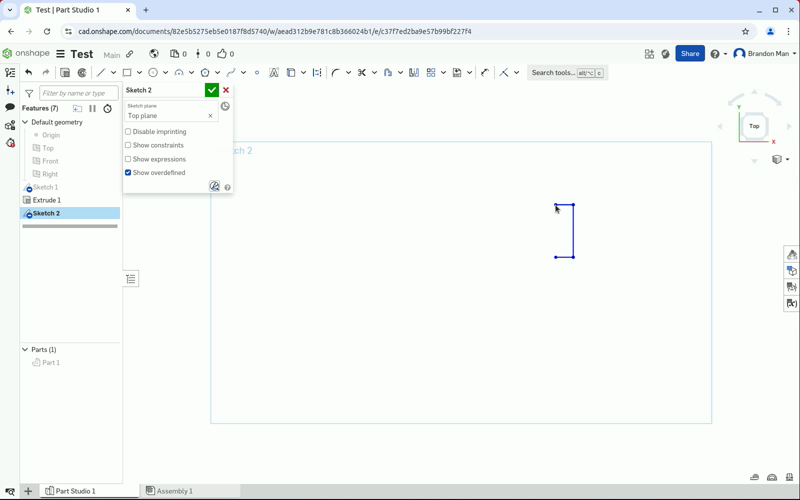
key(a)
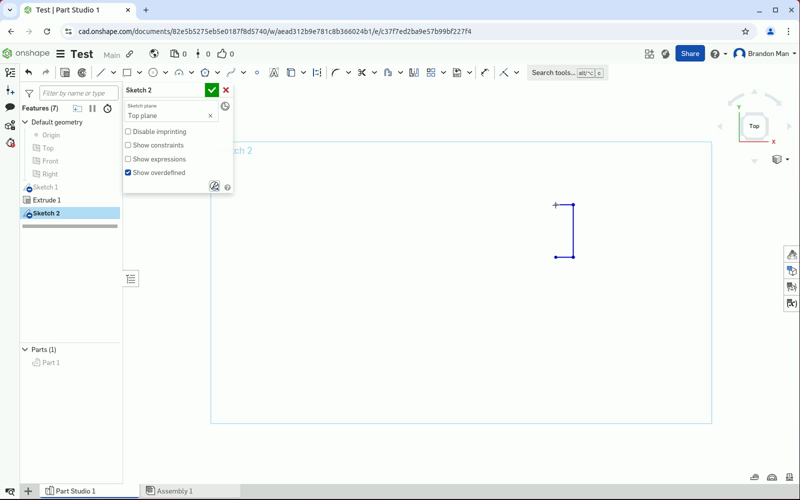
mouse_move(555, 204)
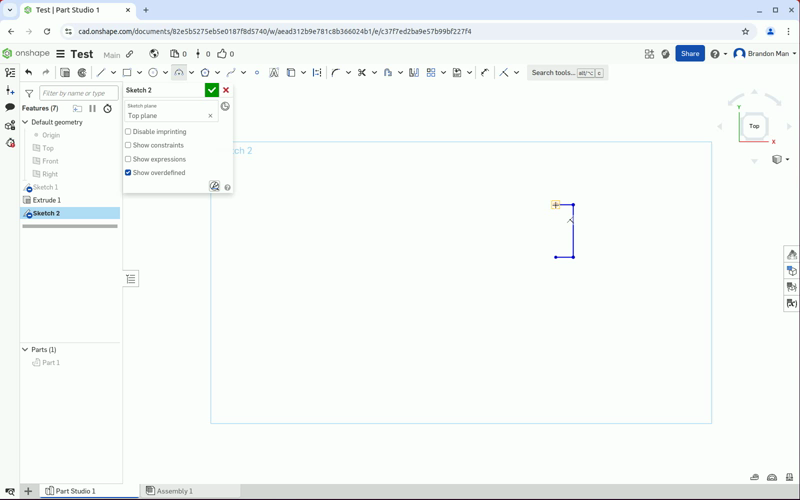
click(555, 204)
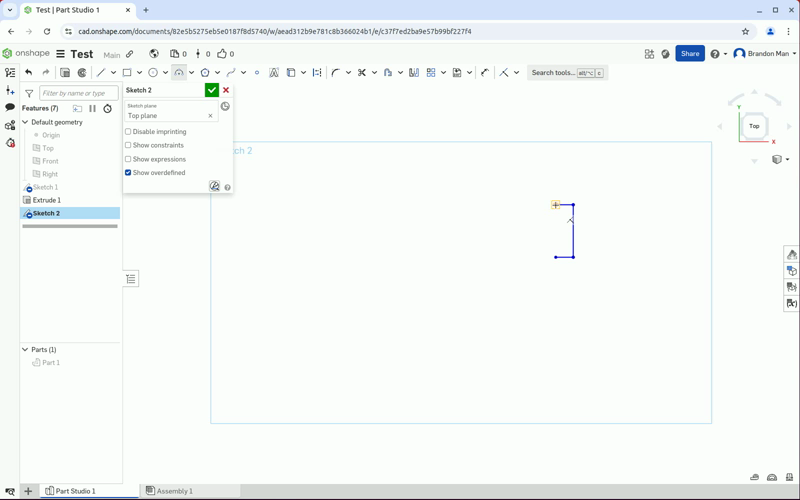
mouse_move(555, 257)
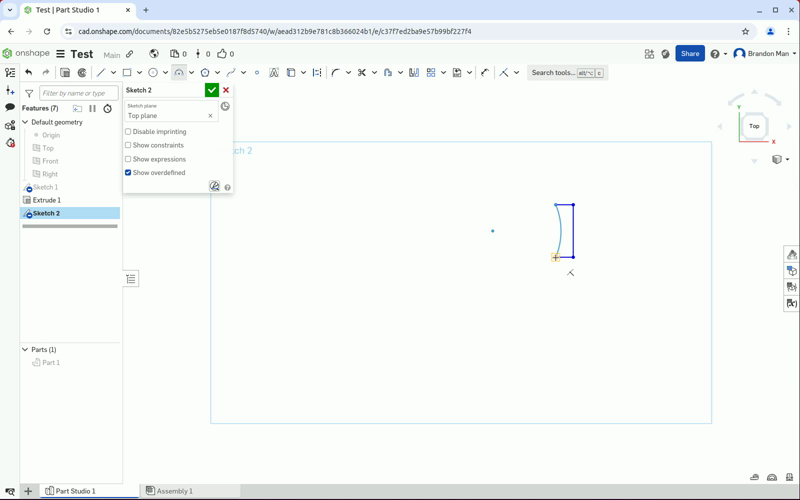
click(555, 257)
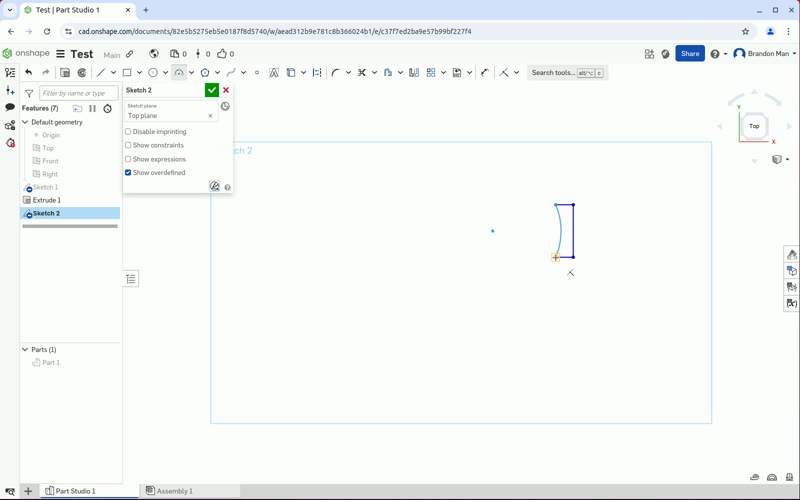
key_down(shift)
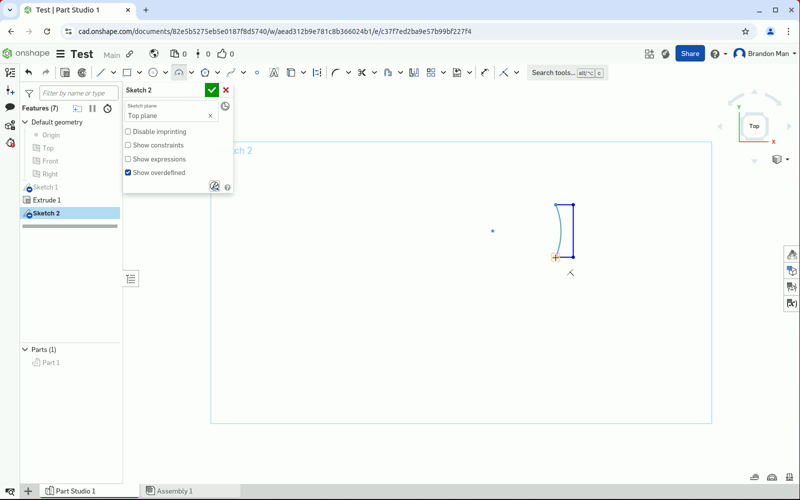
mouse_move(562, 231)
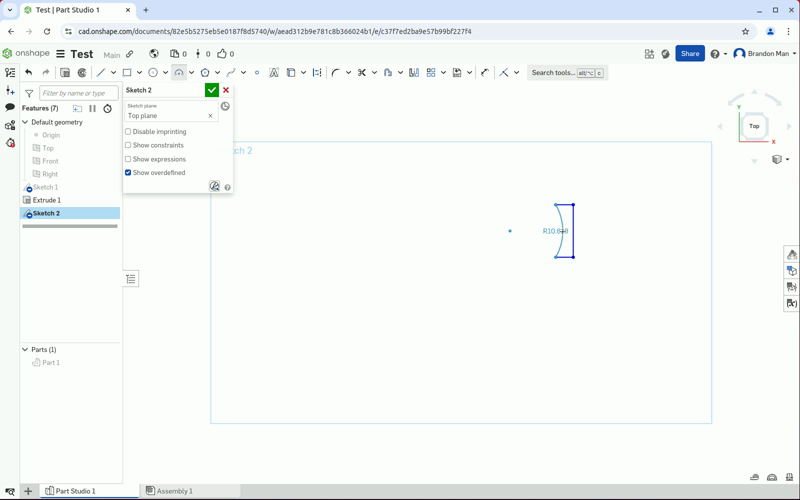
click(562, 231)
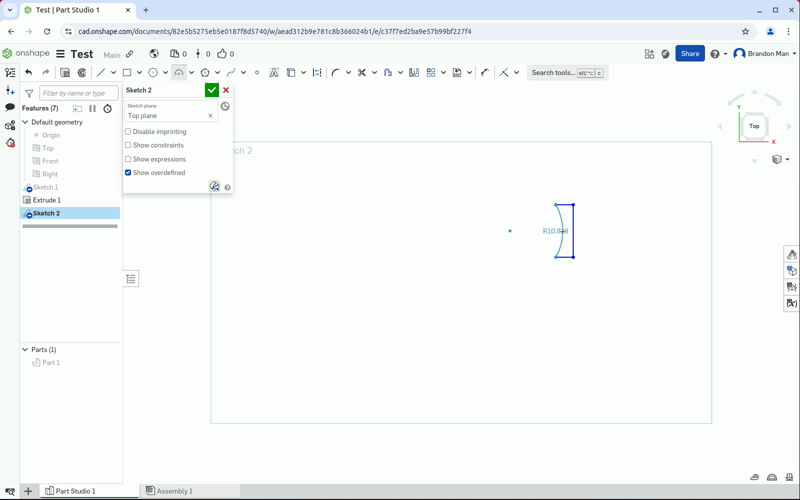
key_up(shift)
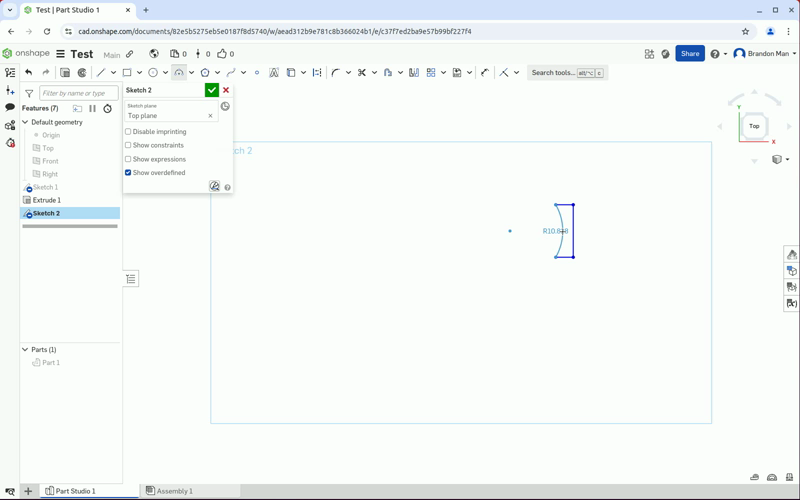
key(esc)
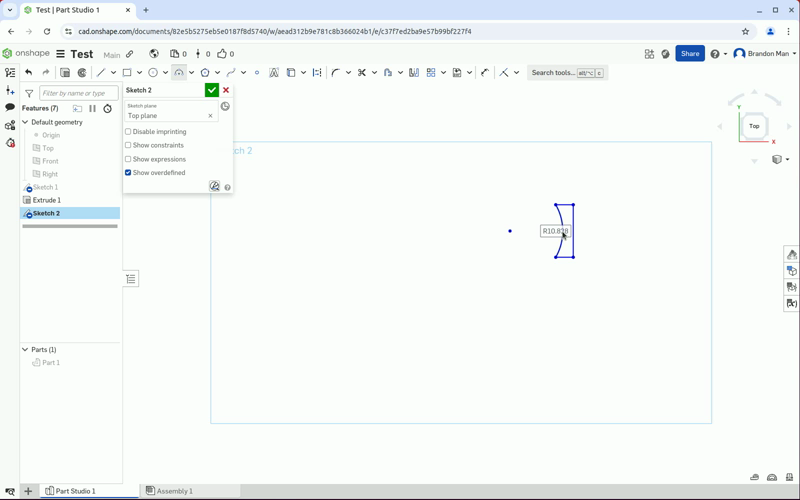
mouse_move(562, 238)
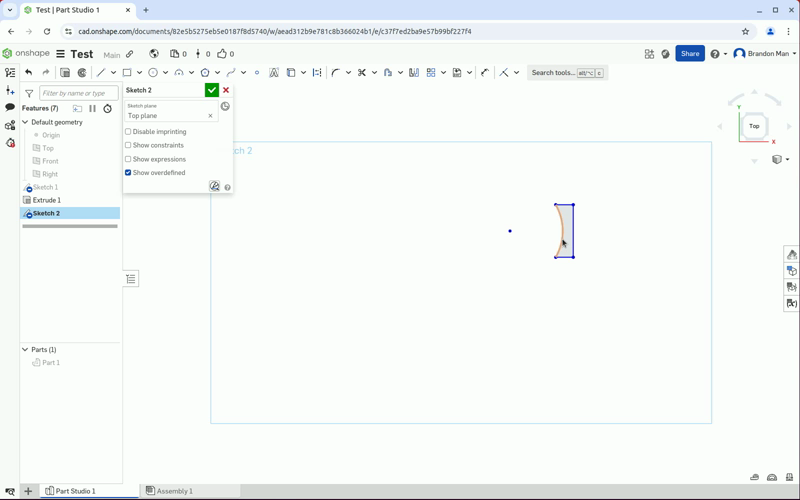
scroll(6)
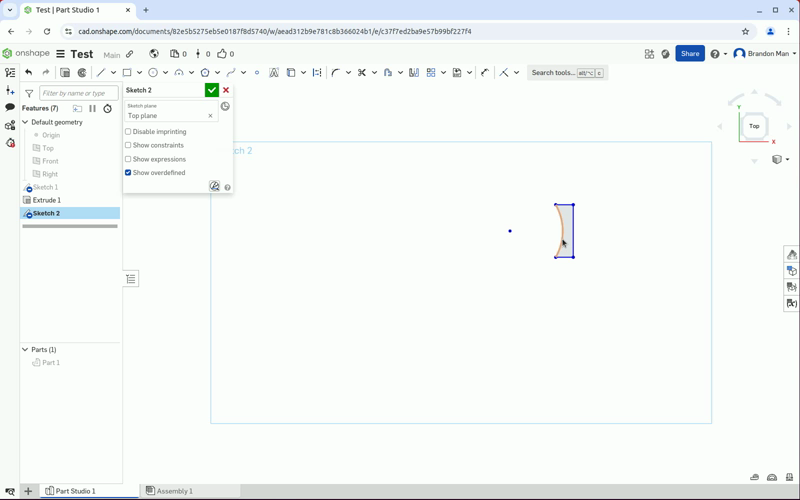
scroll(6)
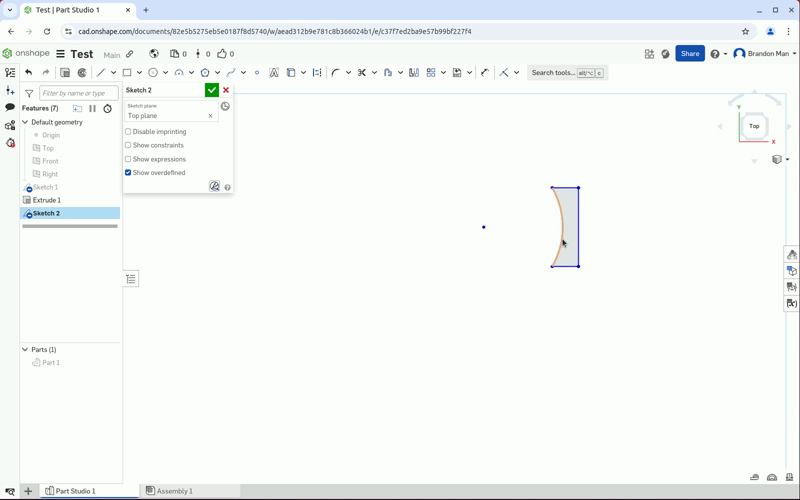
scroll(6)
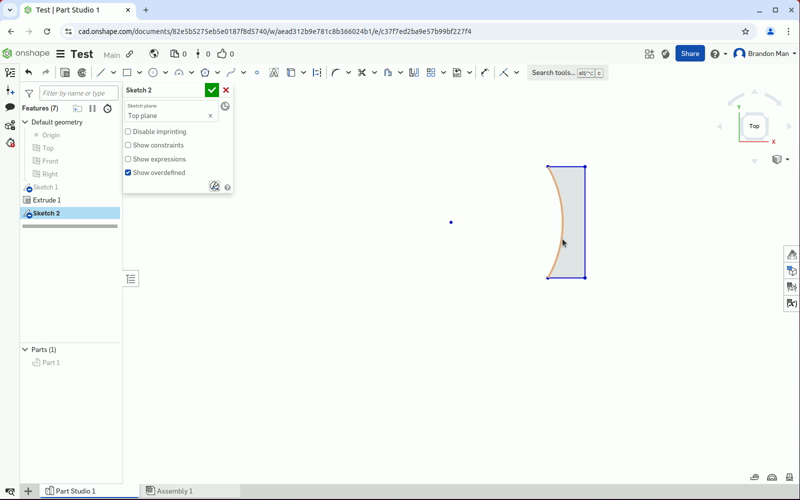
scroll(6)
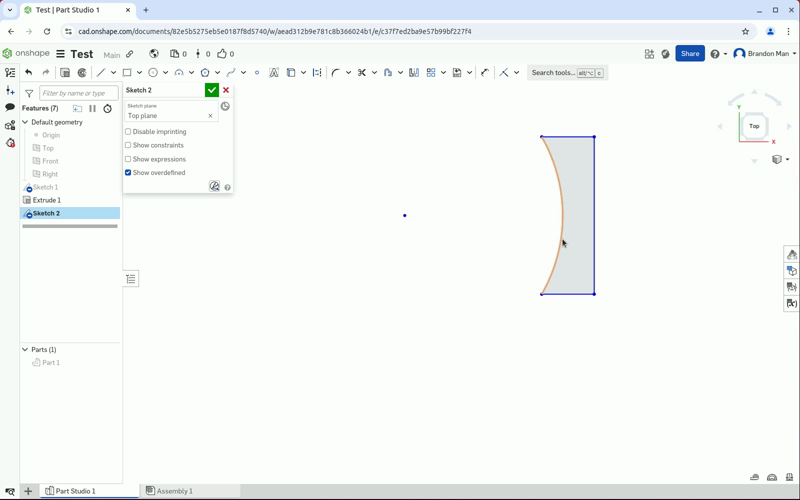
scroll(6)
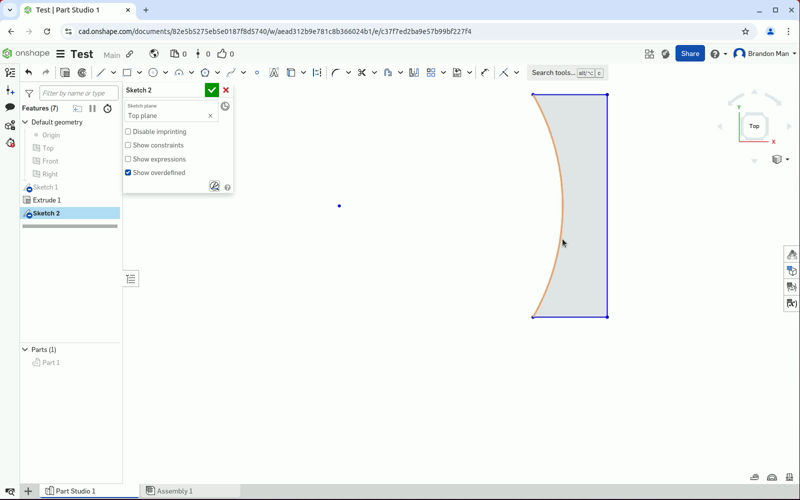
scroll(6)
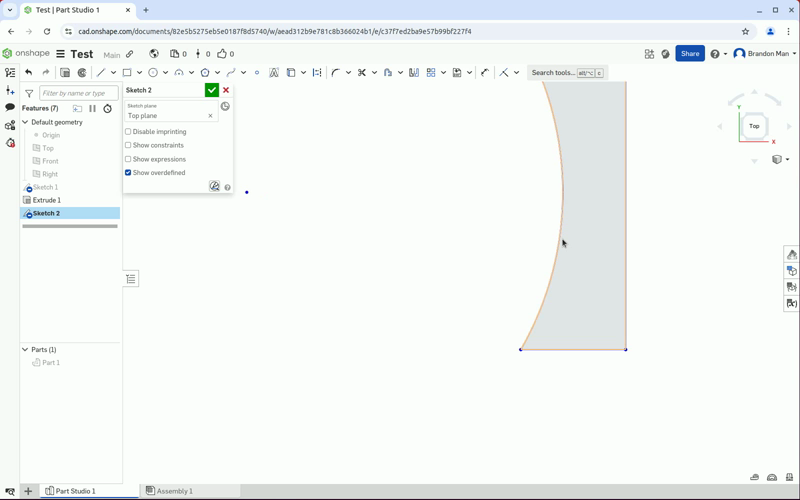
scroll(6)
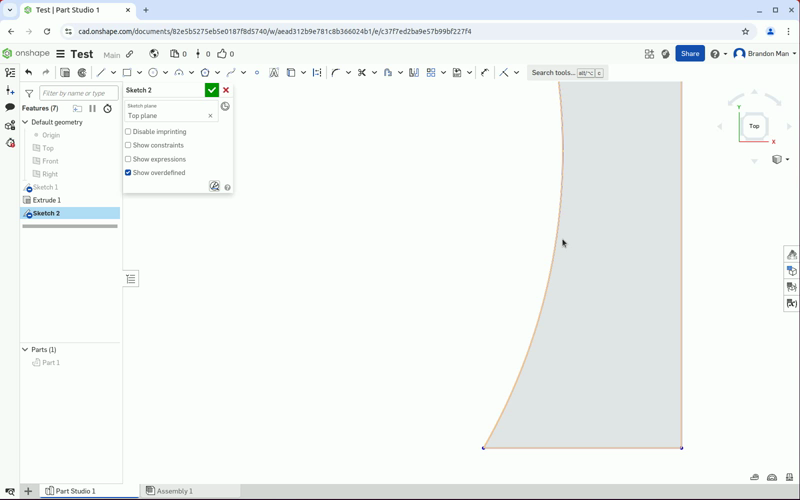
click(562, 238)
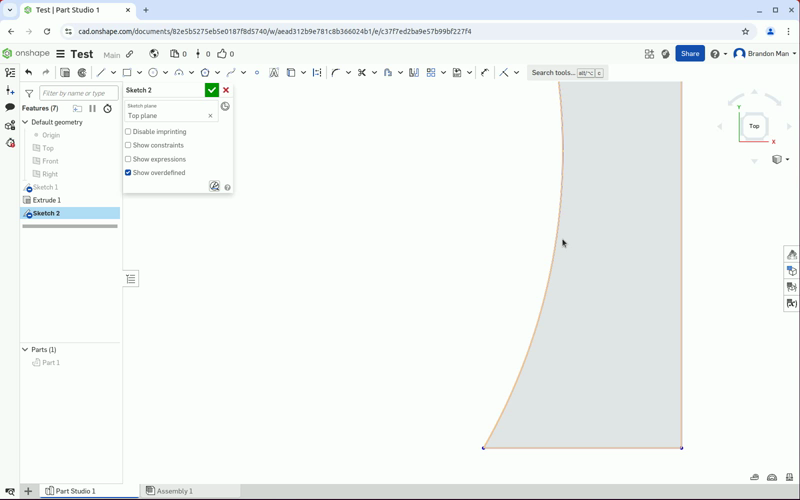
scroll(-6)
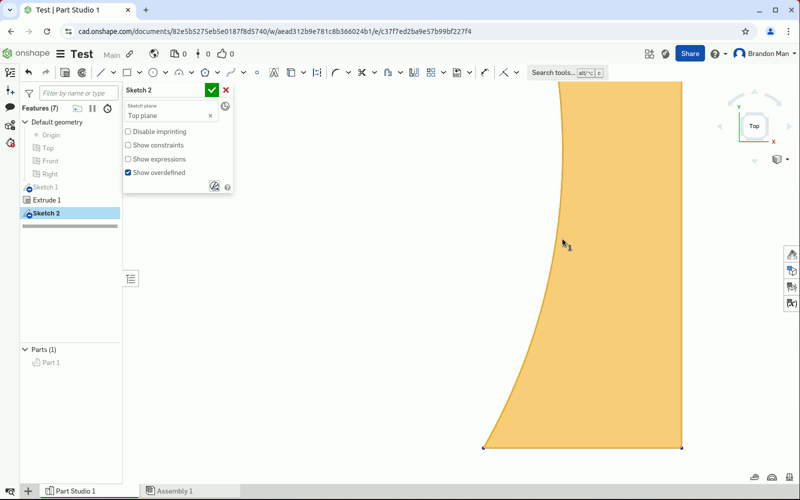
scroll(-6)
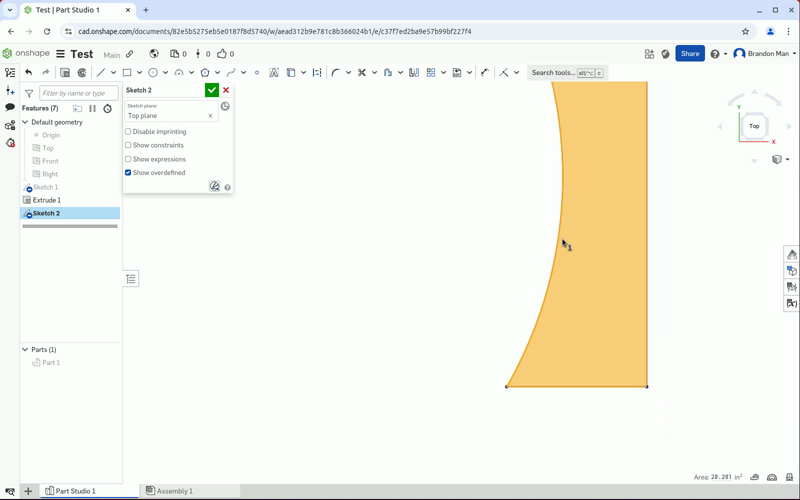
scroll(-6)
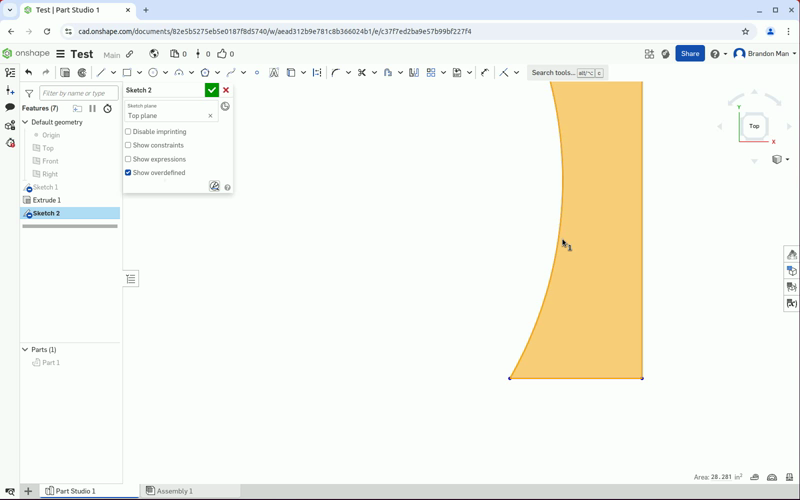
scroll(-6)
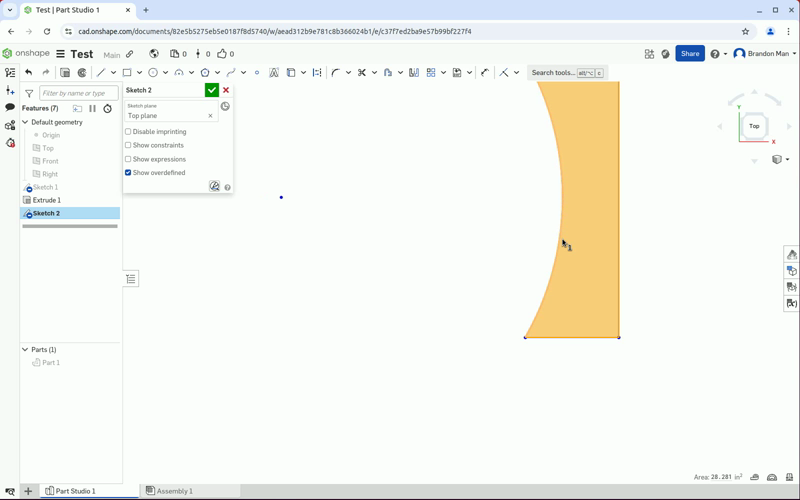
scroll(-6)
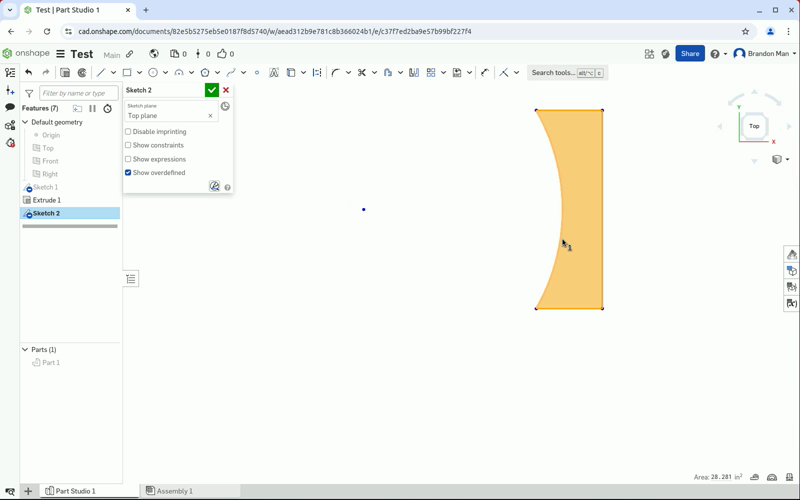
scroll(-6)
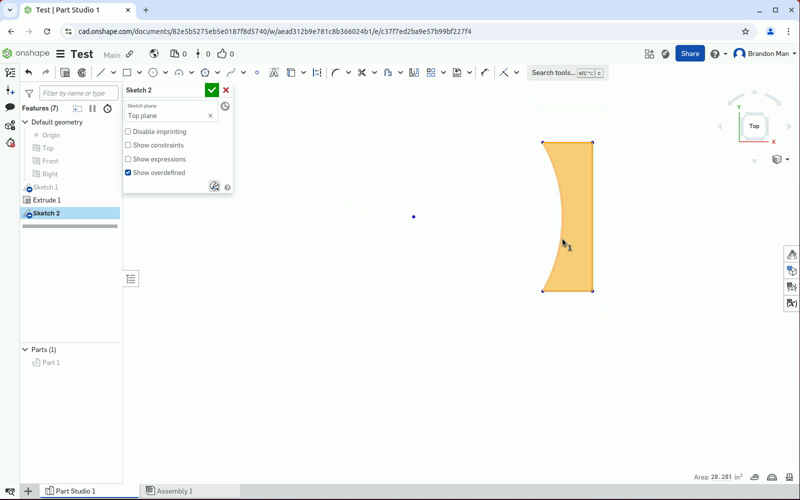
scroll(-6)
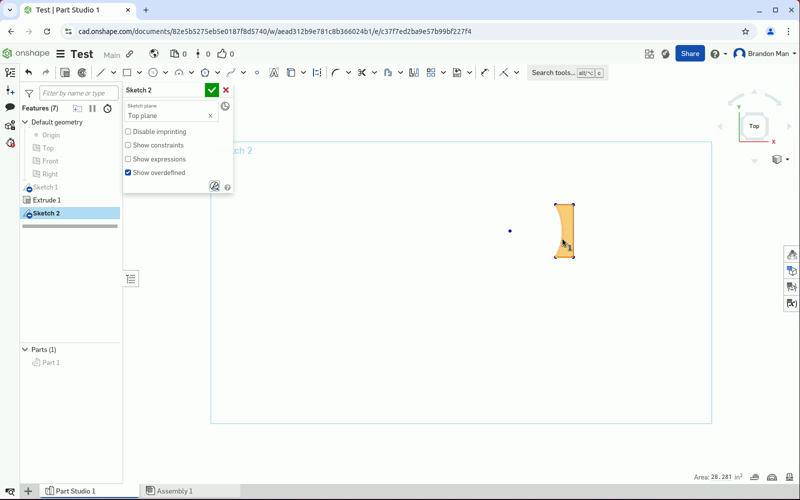
mouse_move(73, 352)
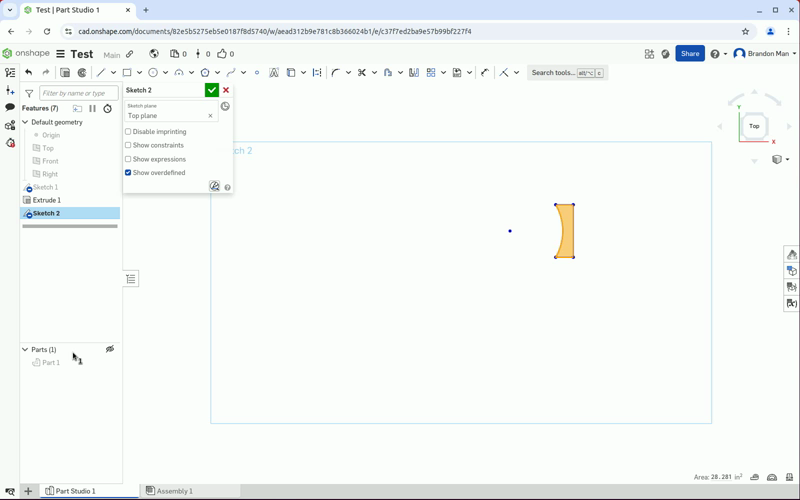
key(shift+y)
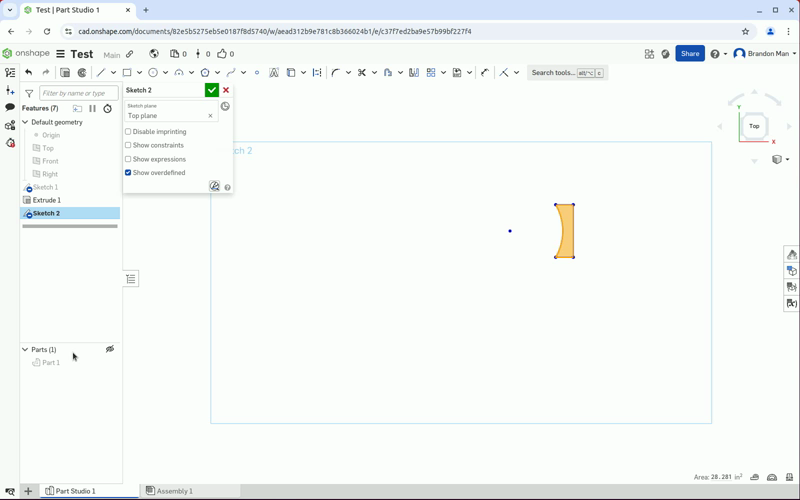
key(shift+e)
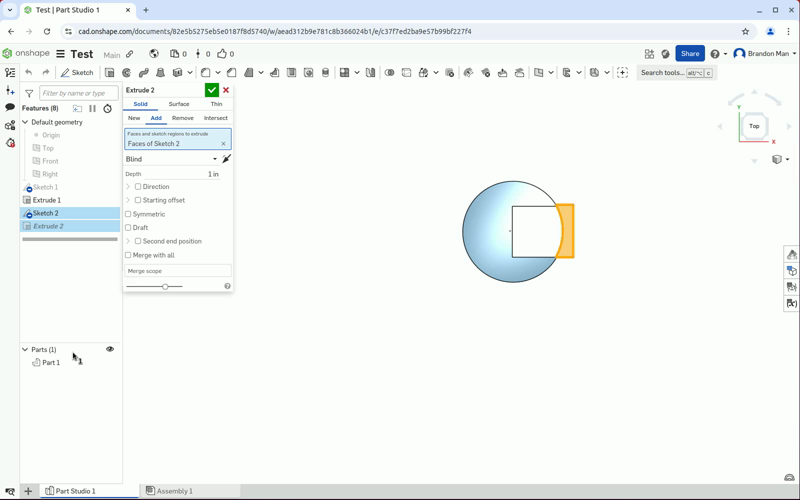
mouse_move(143, 106)
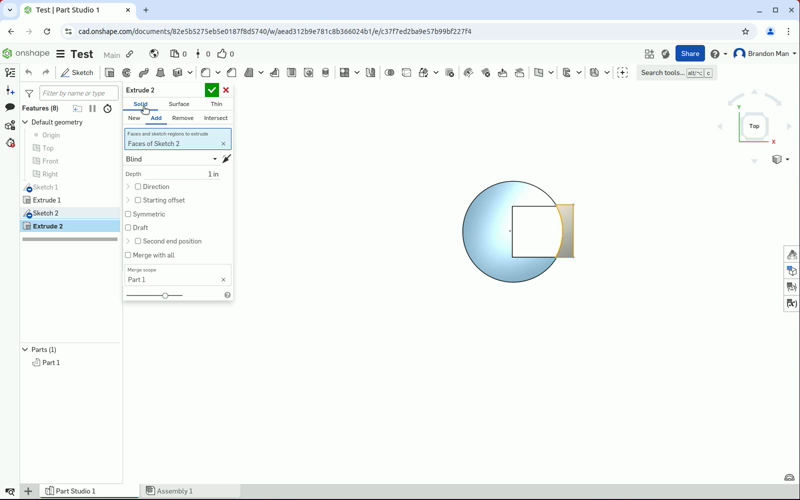
click(143, 106)
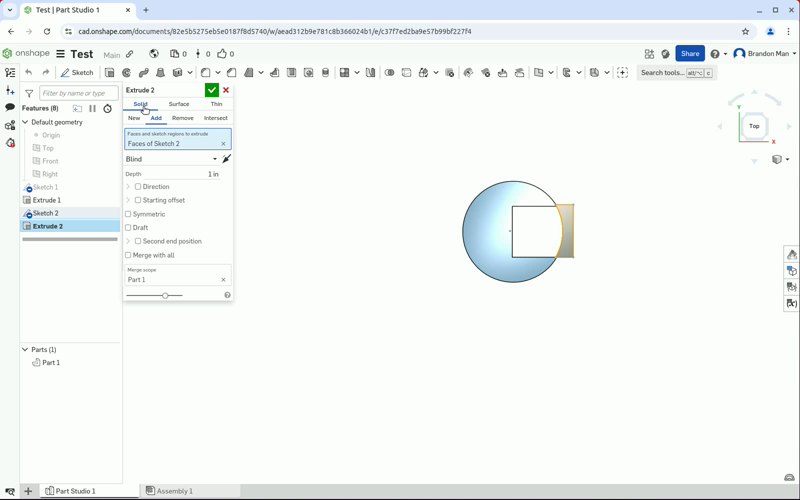
mouse_move(137, 120)
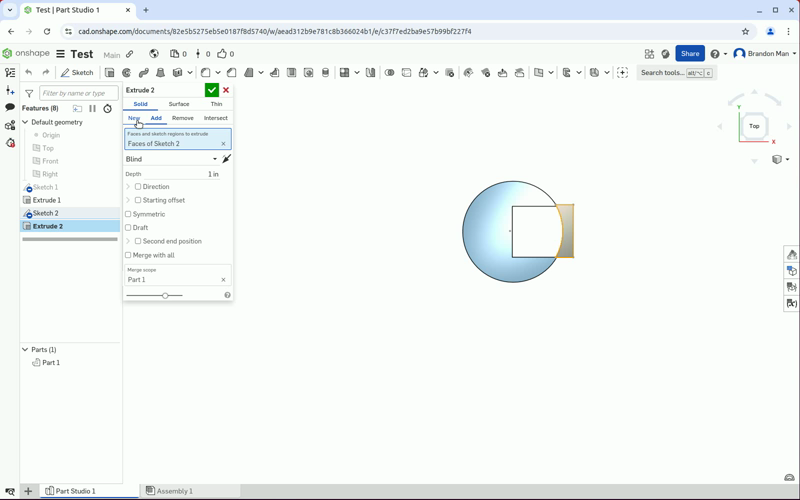
click(137, 120)
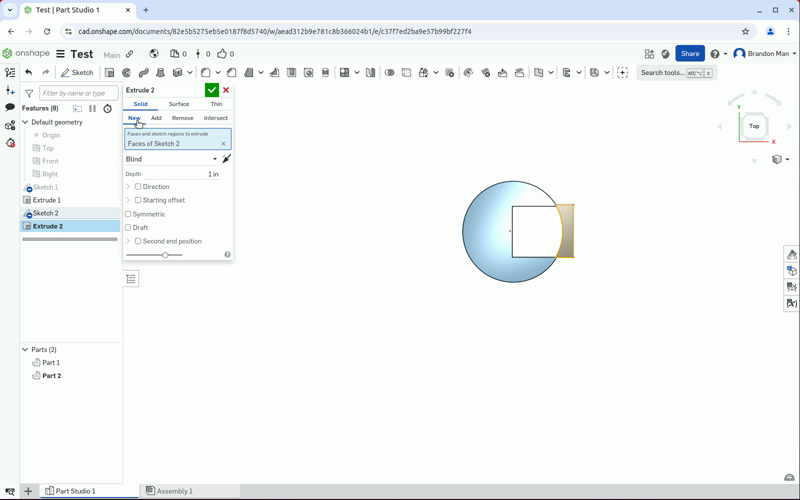
key(tab, 4)
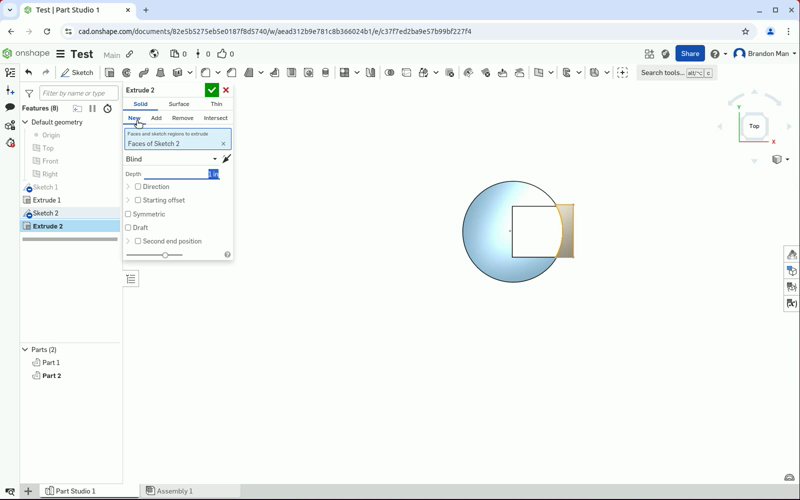
text(5.296)
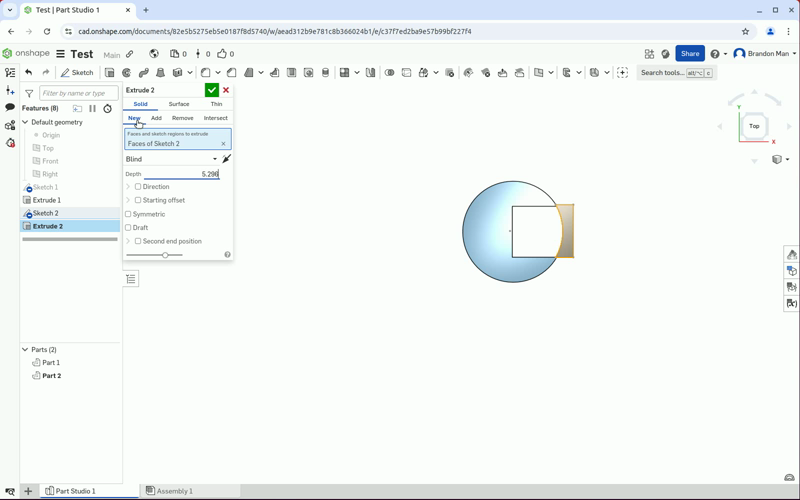
key(enter)
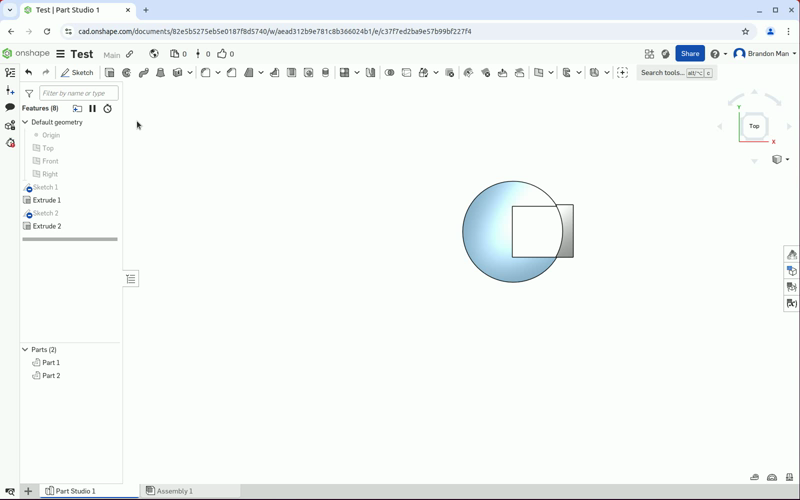
key(shift+h)
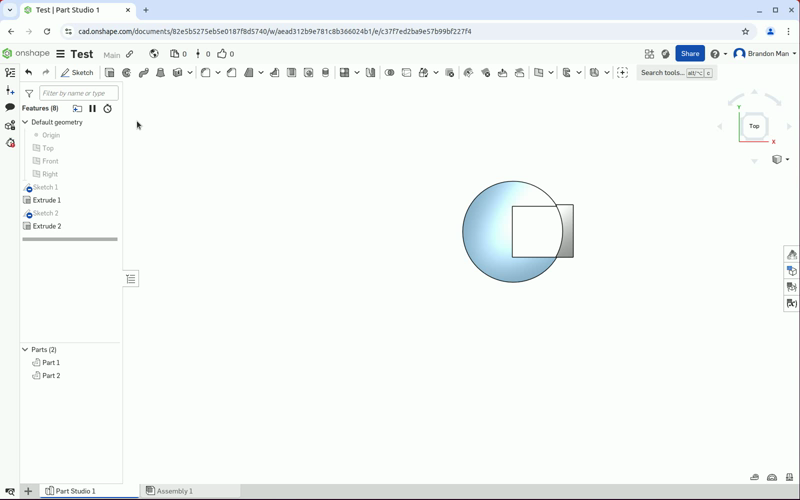
key(shift+h)
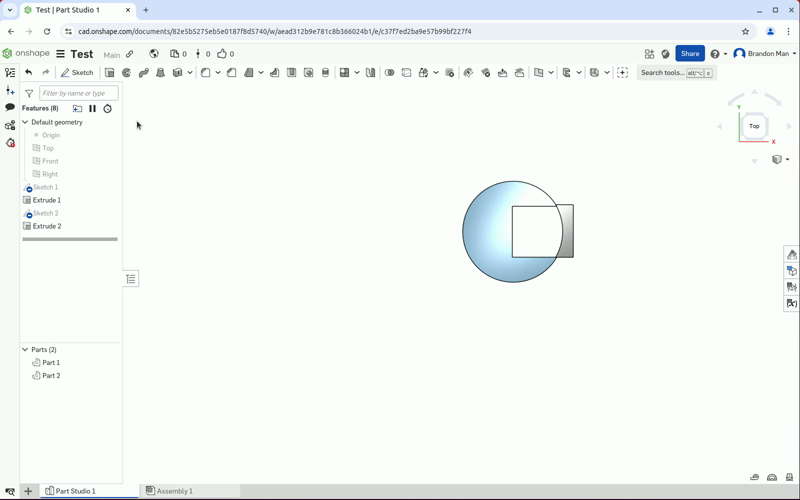
mouse_move(73, 189)
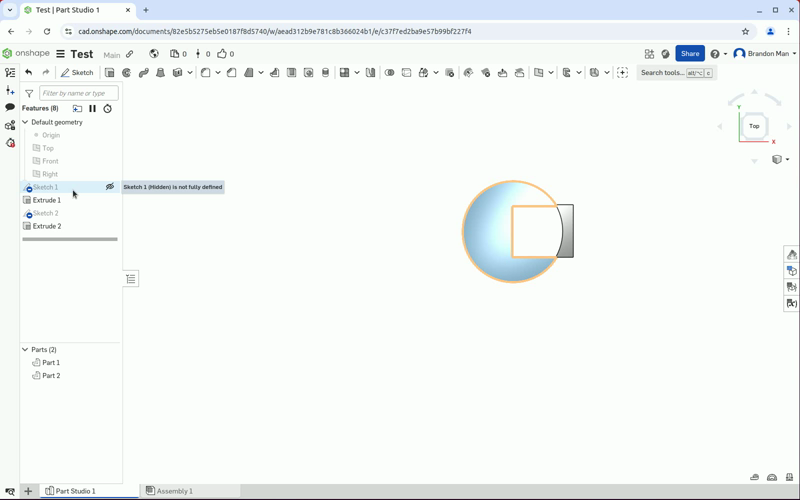
click(73, 189)
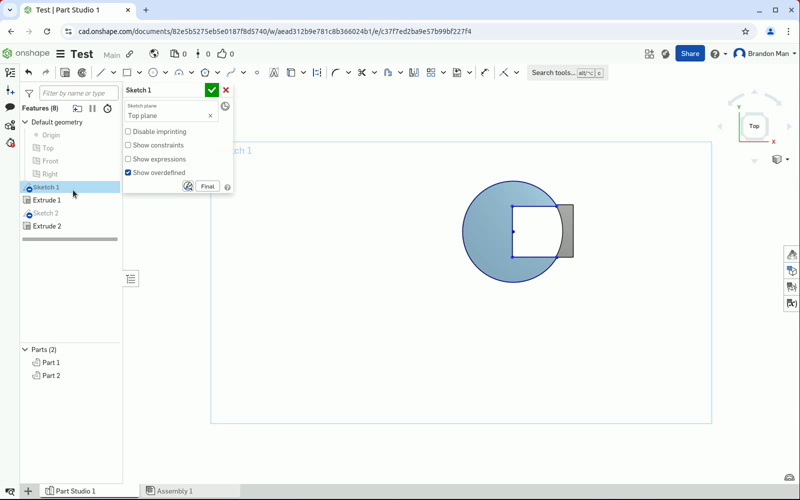
mouse_move(229, 92)
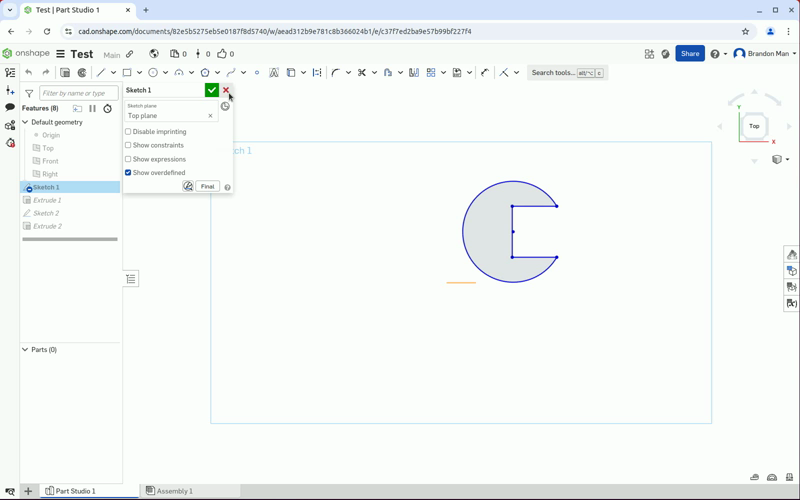
click(229, 92)
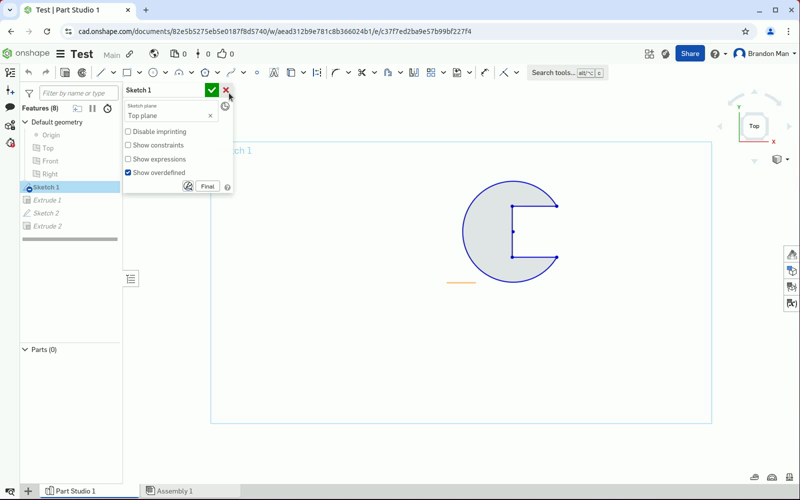
key(shift+s)
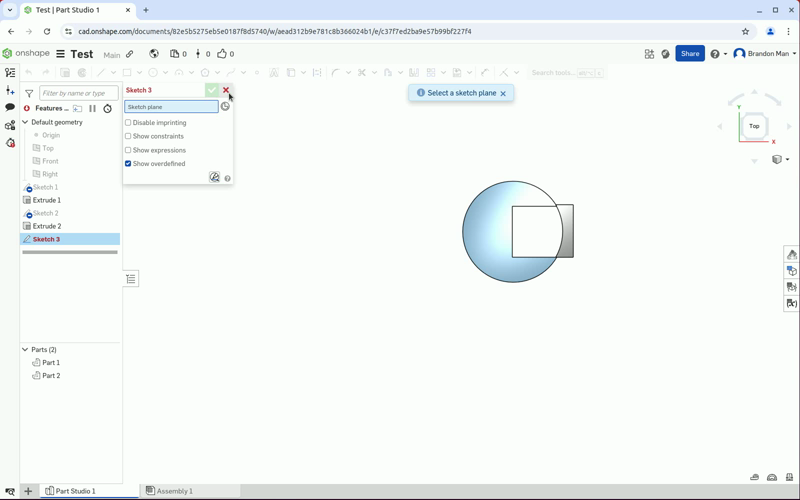
mouse_move(73, 150)
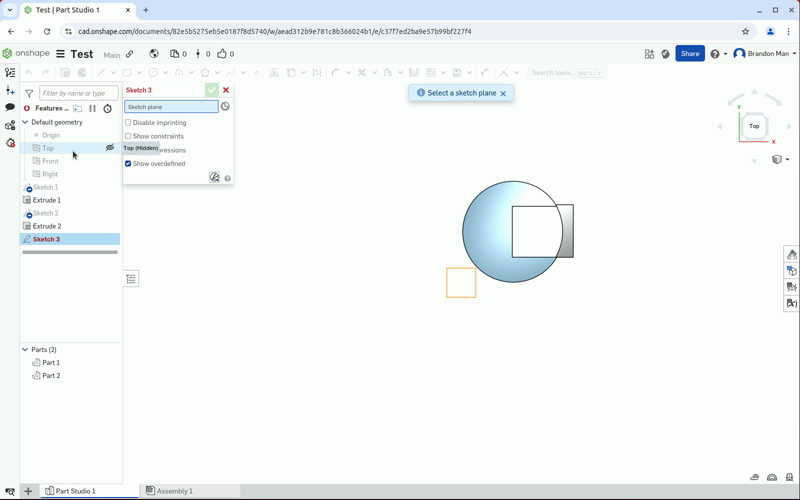
click(73, 150)
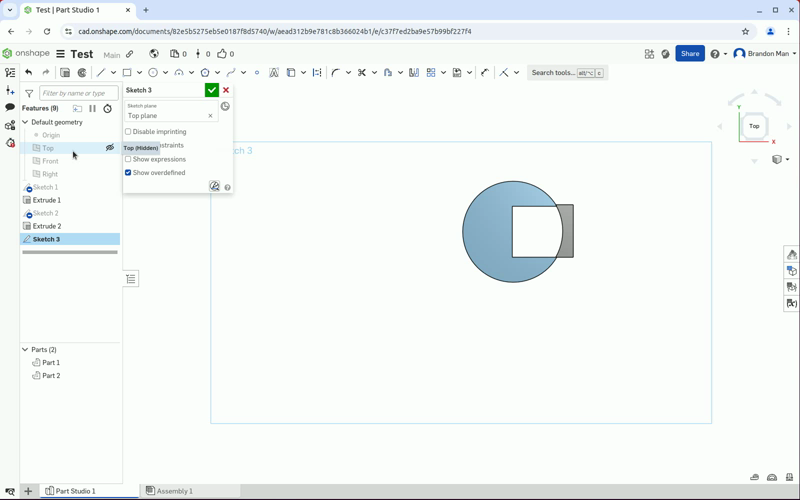
mouse_move(73, 352)
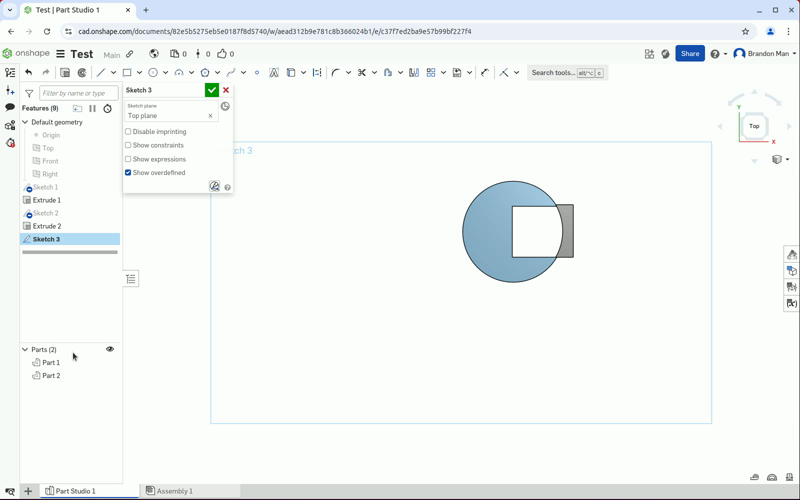
key(y)
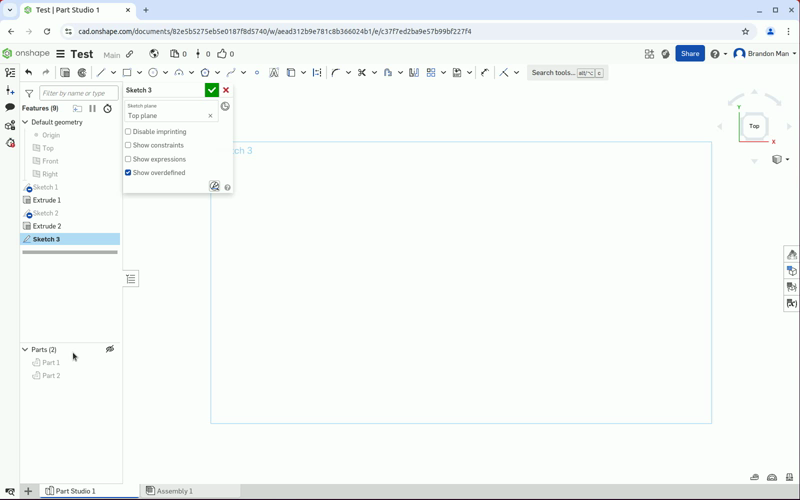
key(l)
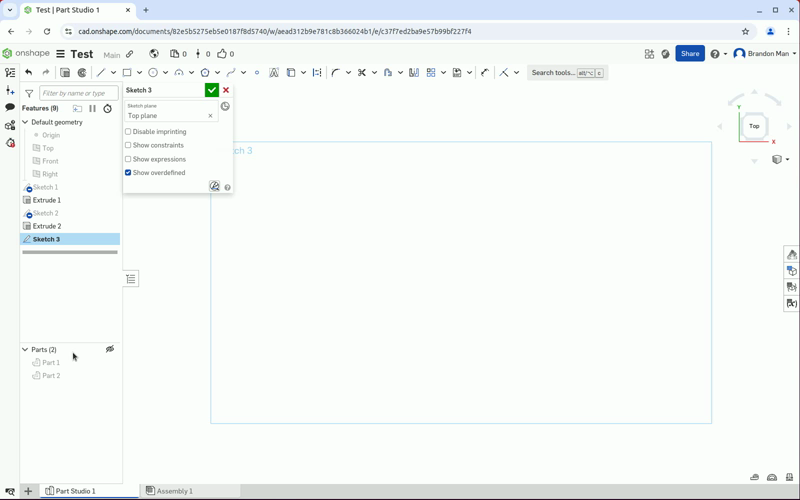
key_down(shift)
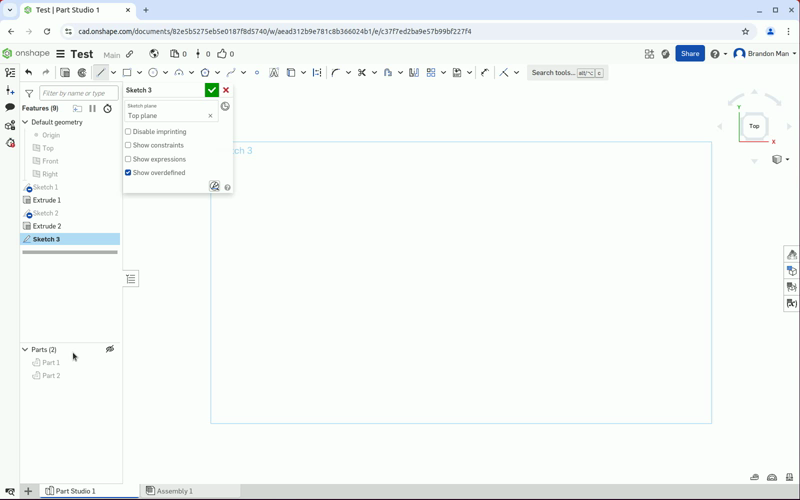
mouse_move(512, 257)
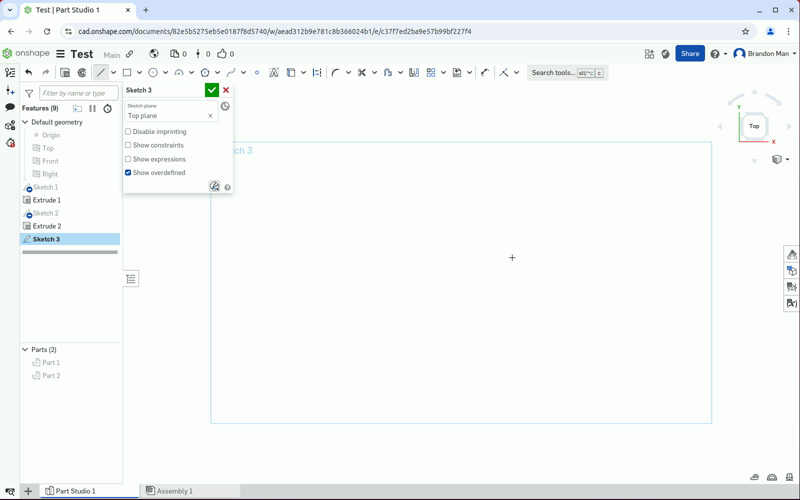
click(512, 257)
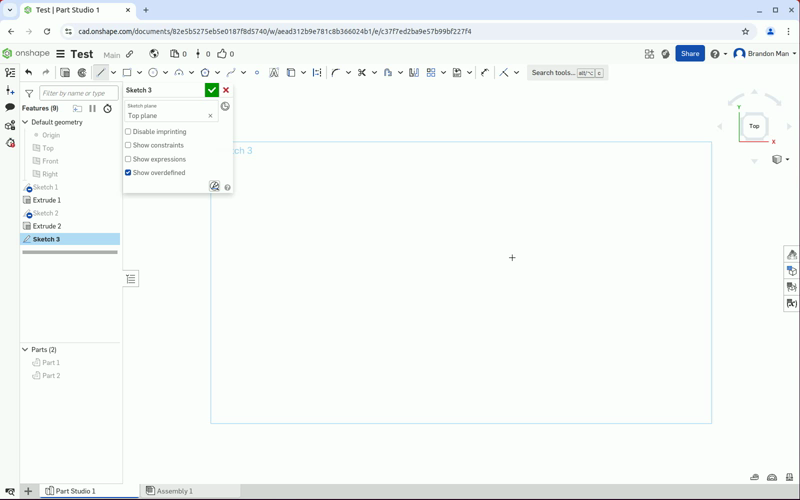
key_up(shift)
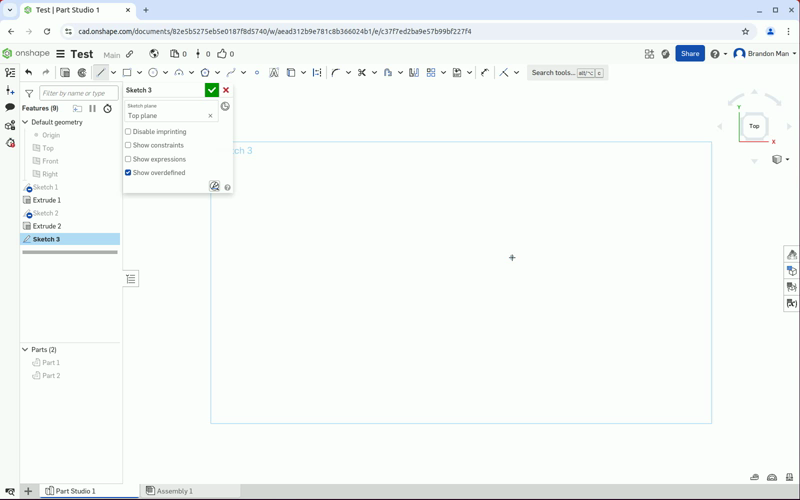
key_down(shift)
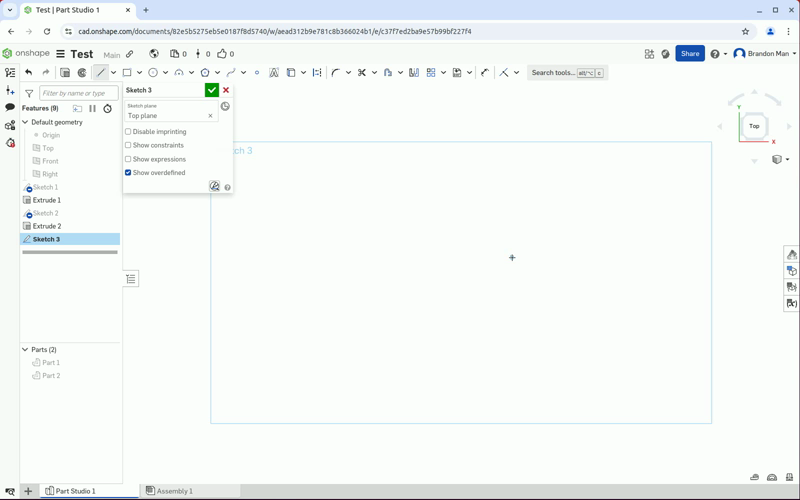
mouse_move(542, 257)
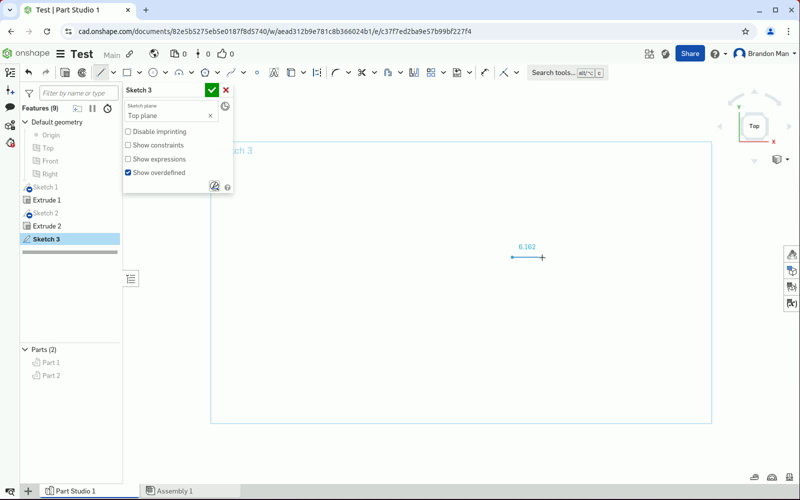
mouse_move(557, 257)
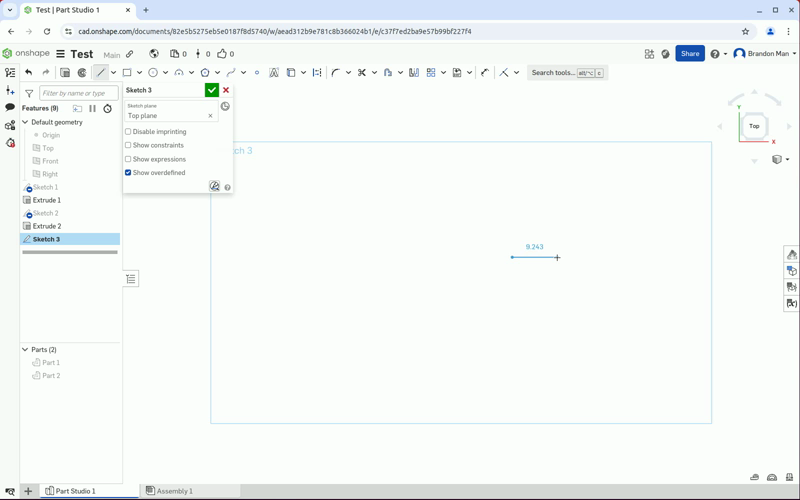
click(557, 257)
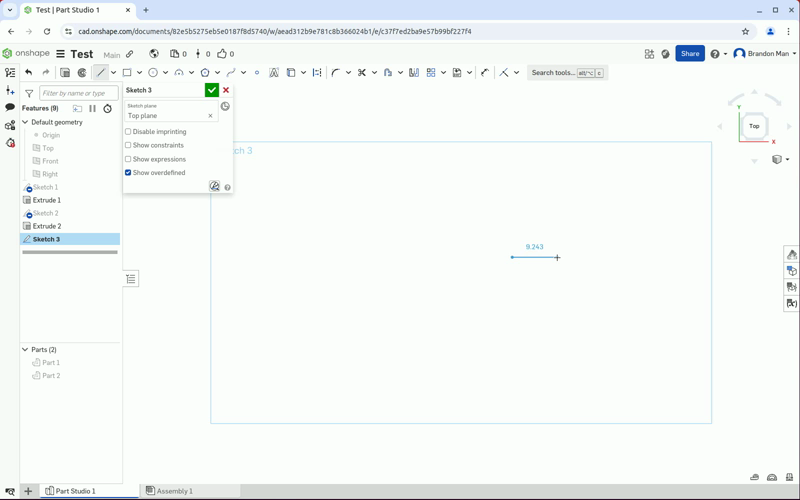
key_up(shift)
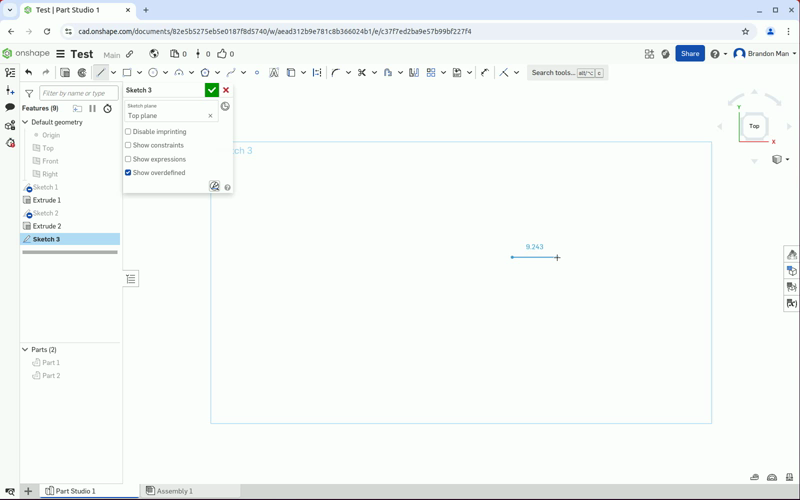
key(esc)
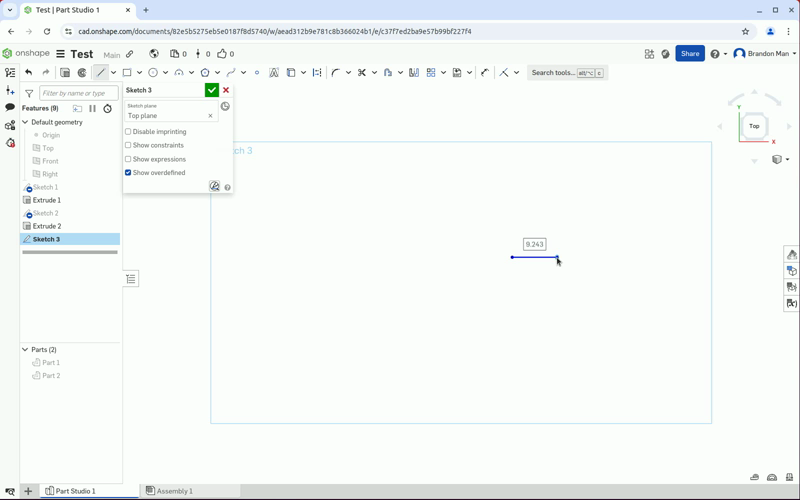
key(a)
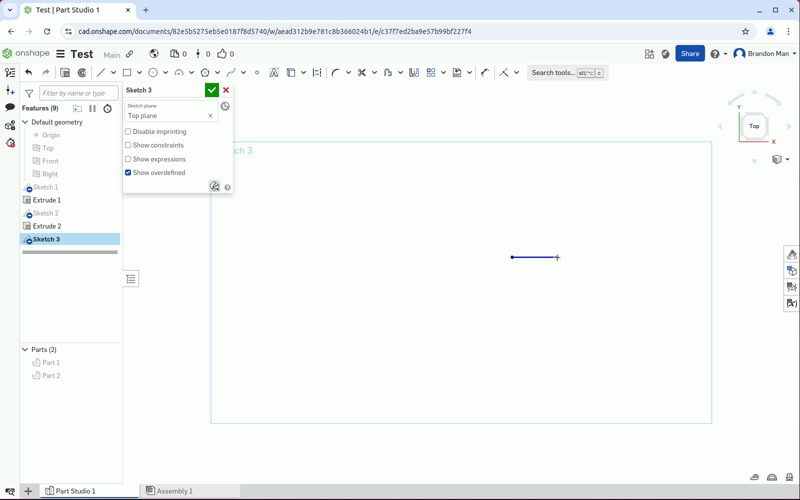
mouse_move(557, 257)
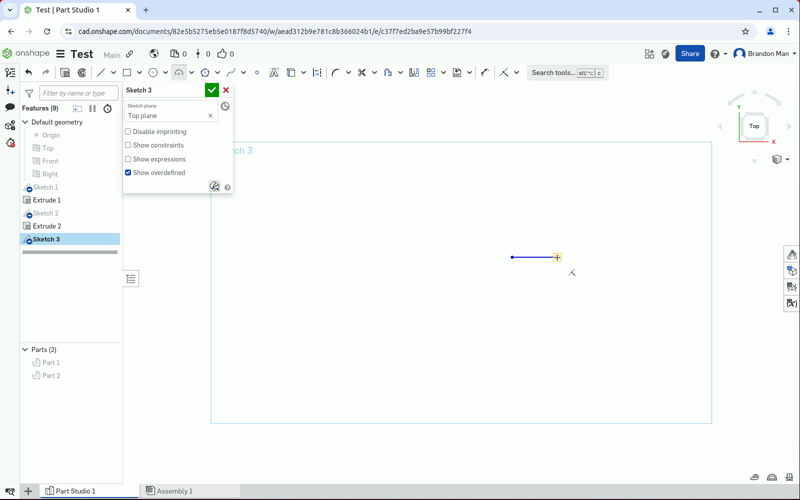
click(557, 257)
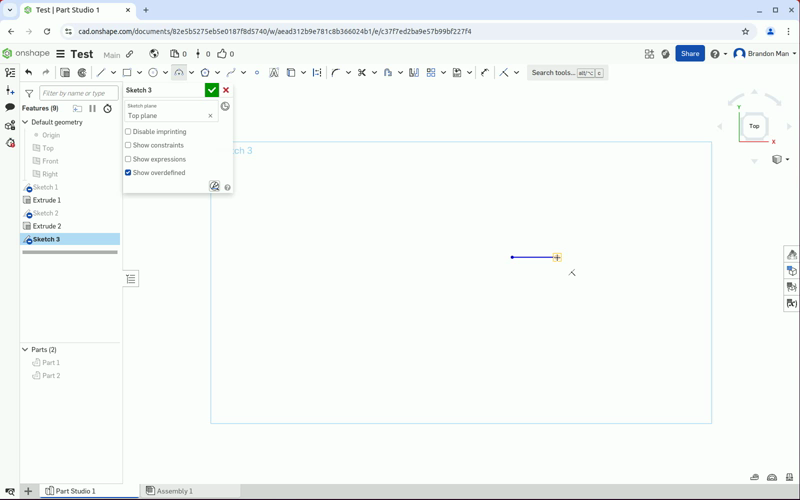
key_down(shift)
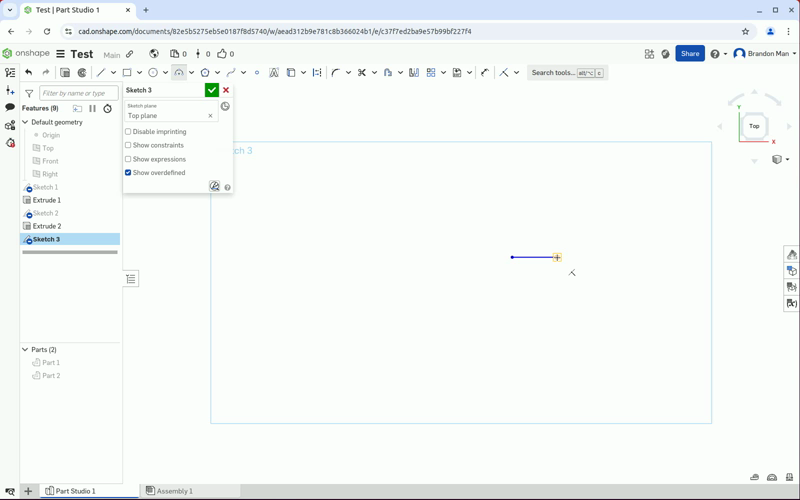
mouse_move(557, 204)
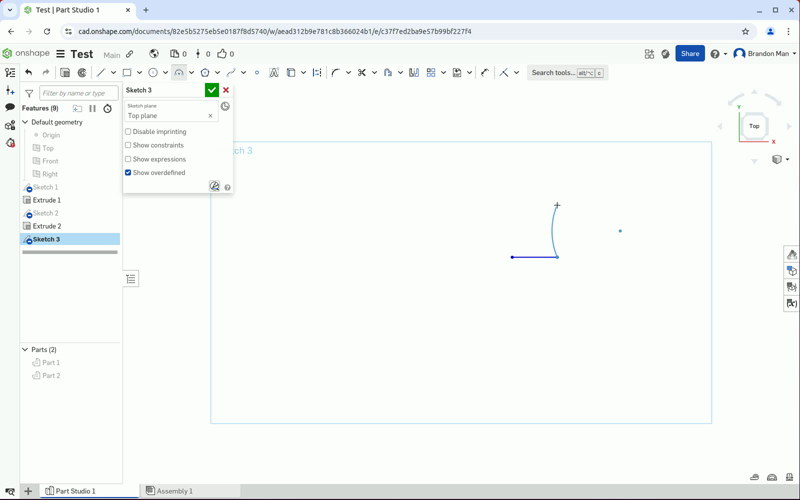
click(557, 204)
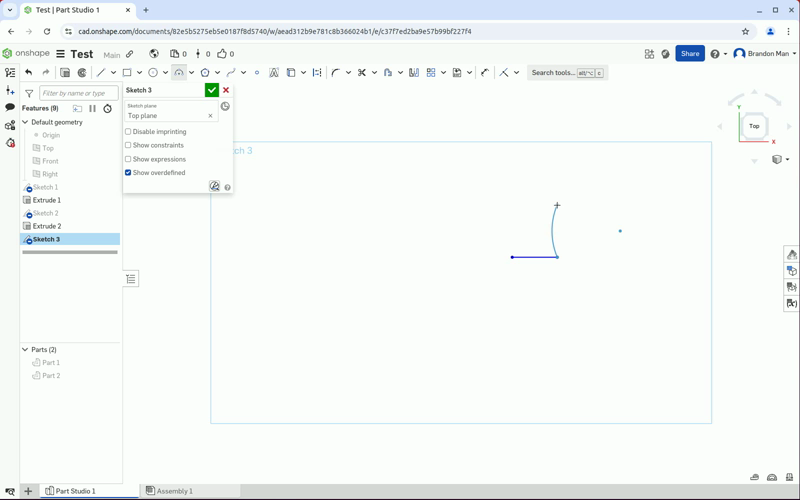
mouse_move(564, 231)
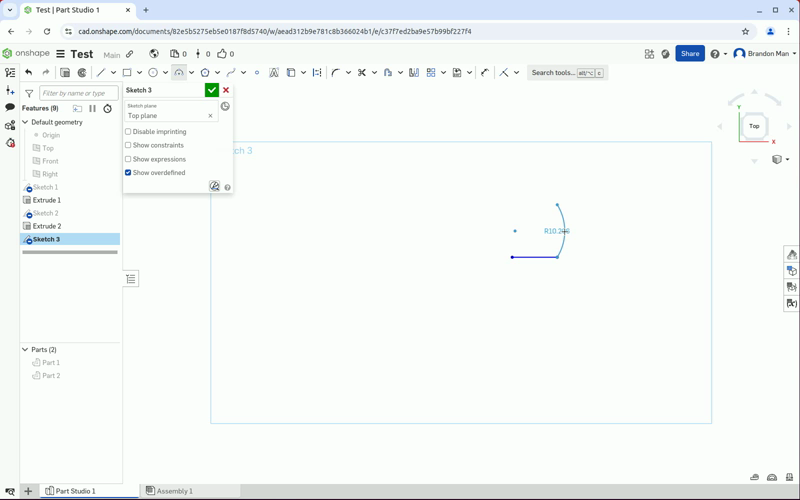
click(564, 231)
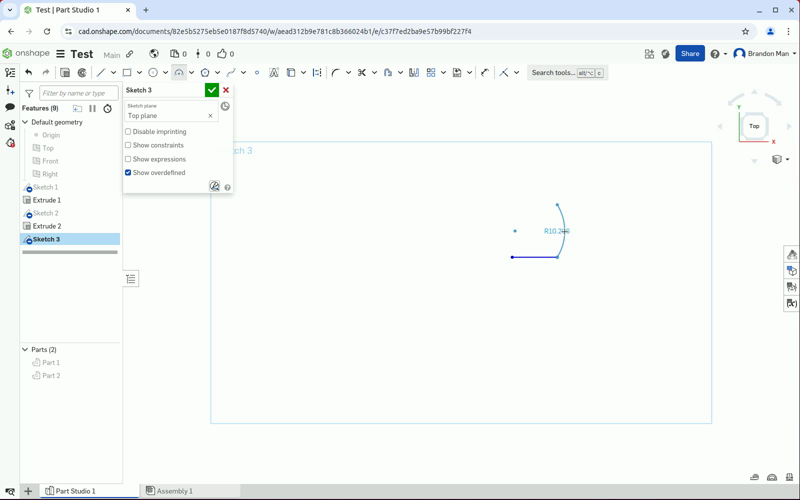
key_up(shift)
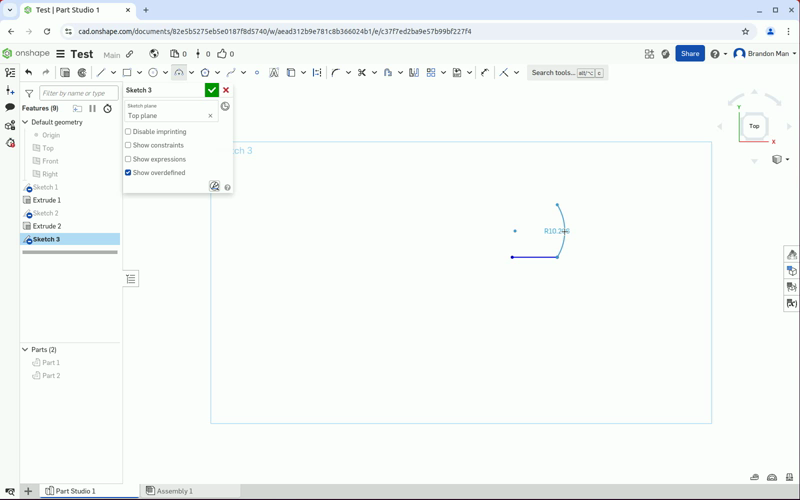
key(esc)
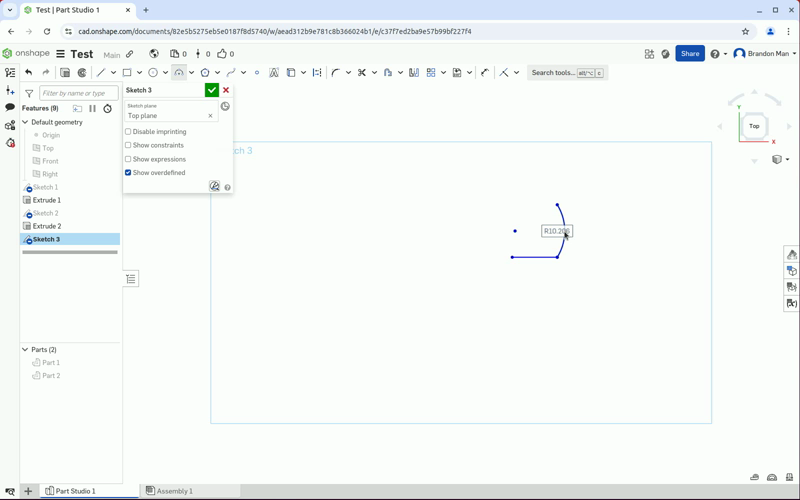
key(l)
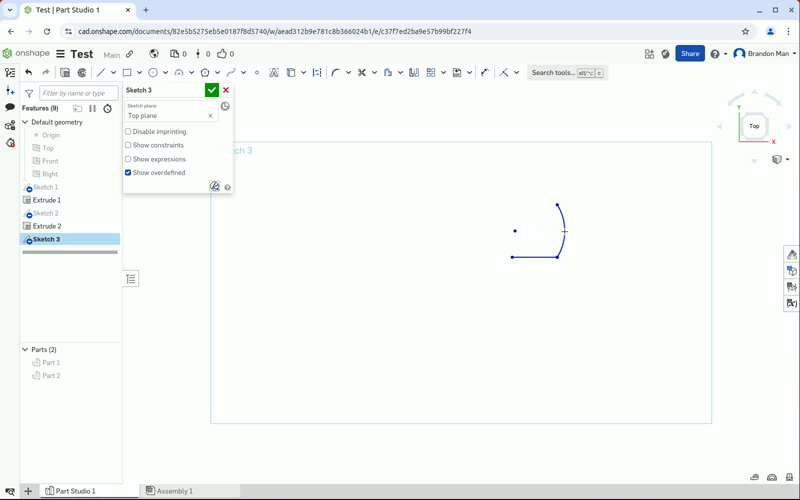
mouse_move(557, 204)
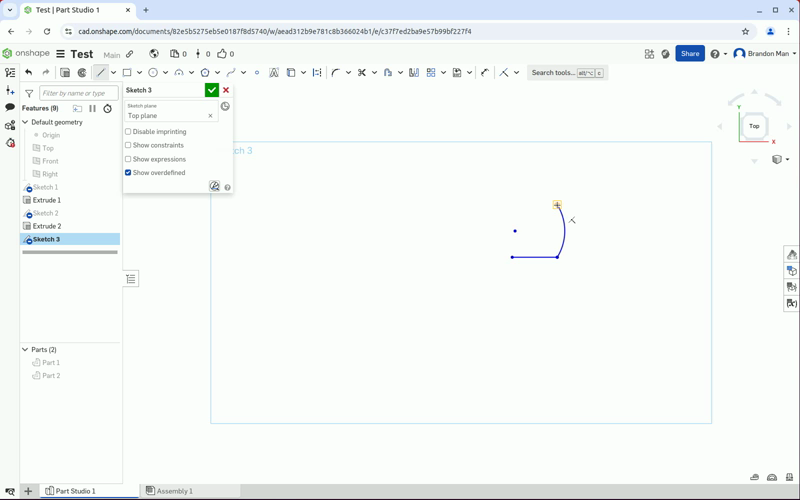
click(557, 204)
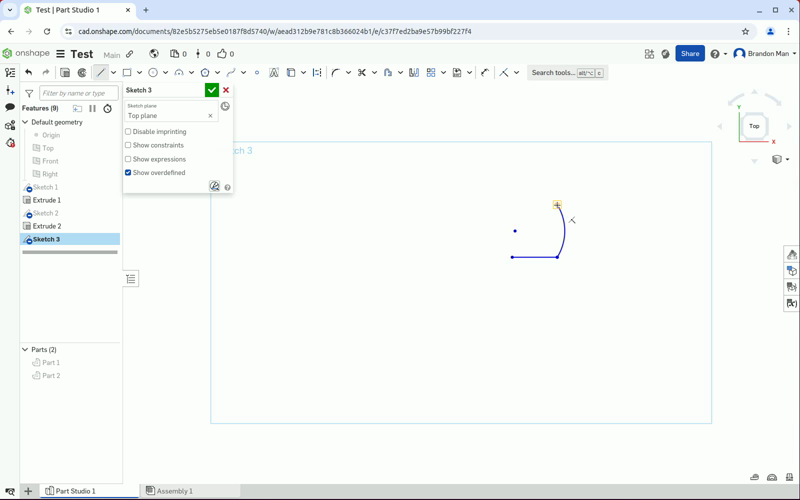
key_down(shift)
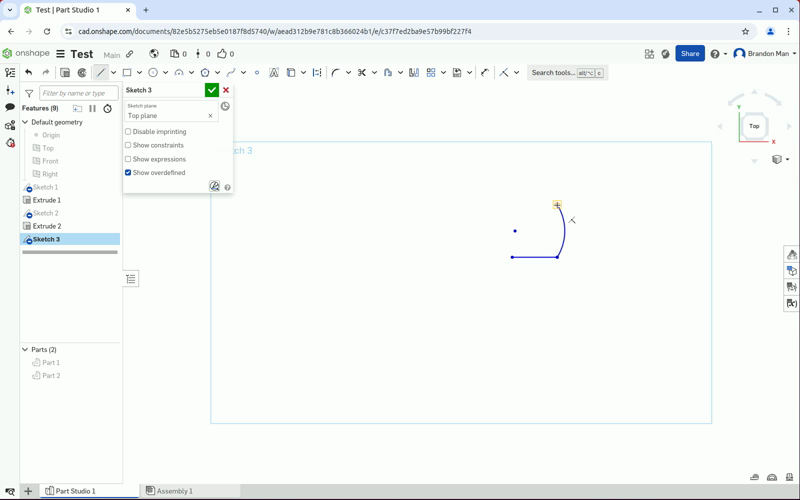
mouse_move(587, 204)
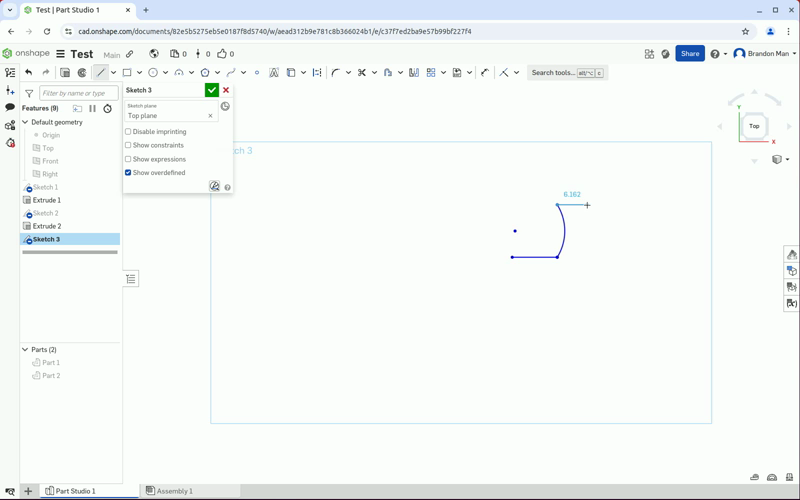
mouse_move(512, 204)
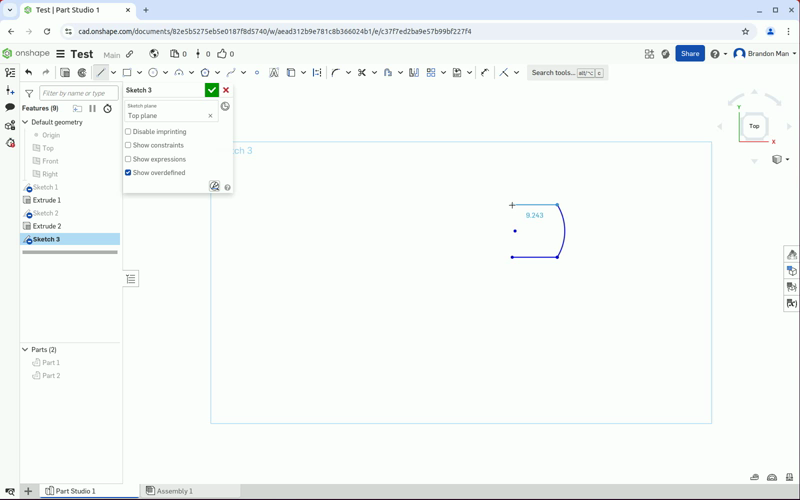
click(512, 204)
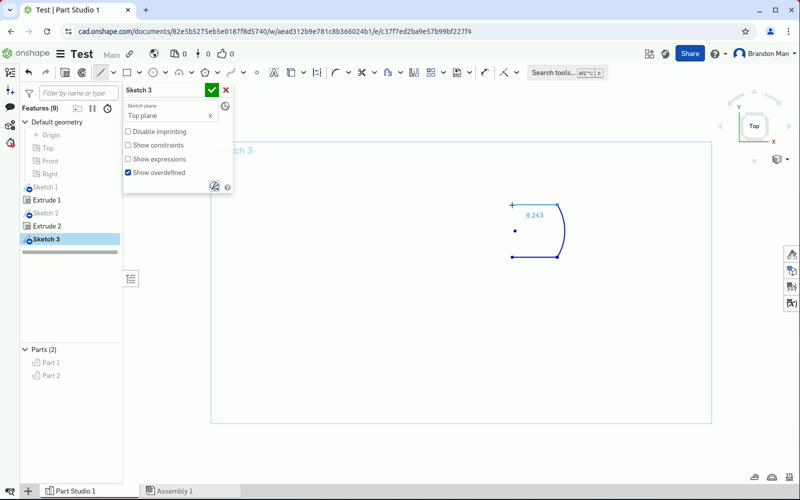
key_up(shift)
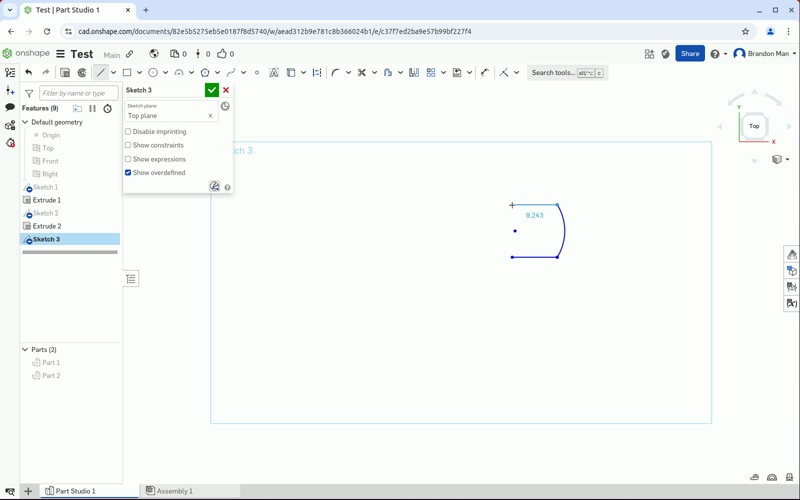
mouse_move(542, 204)
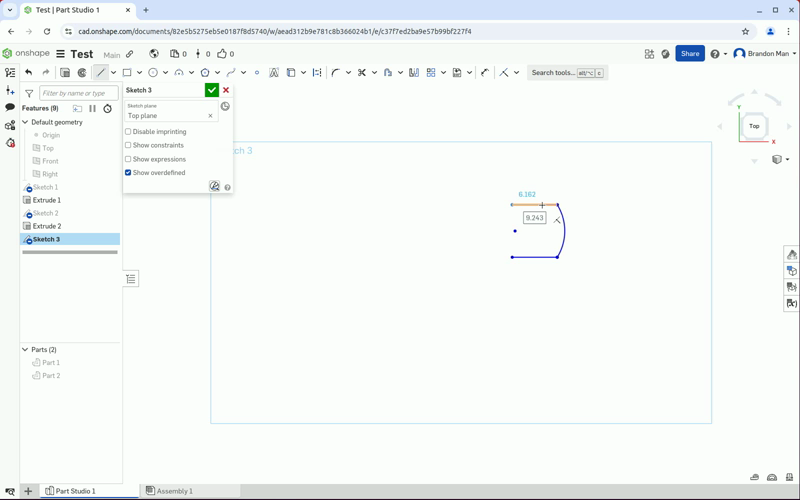
key_down(shift)
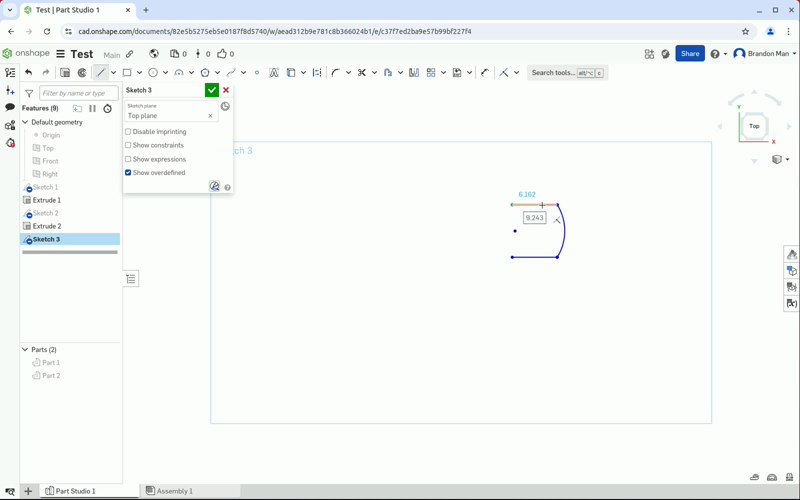
mouse_move(512, 257)
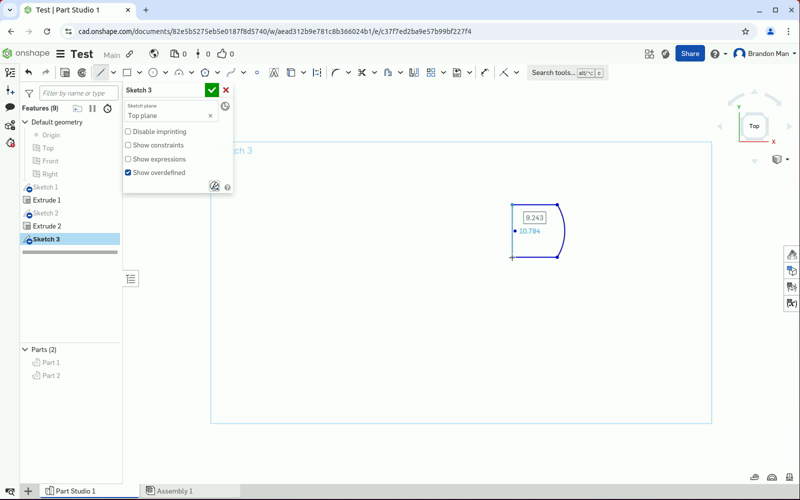
key_up(shift)
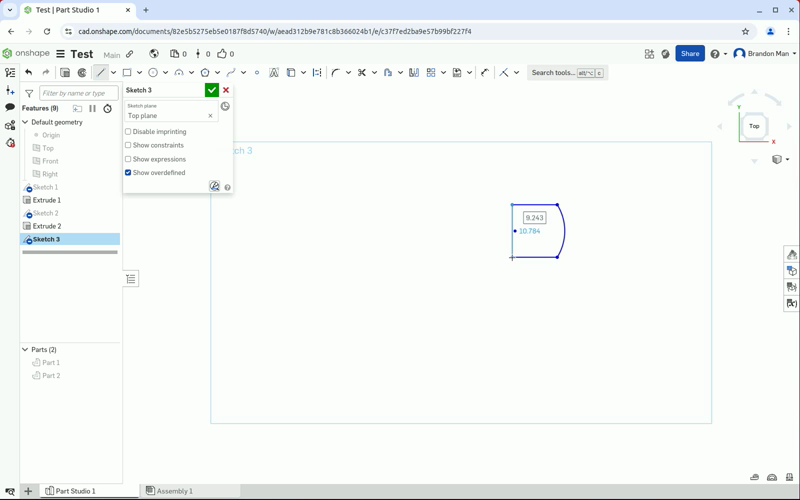
click(512, 257)
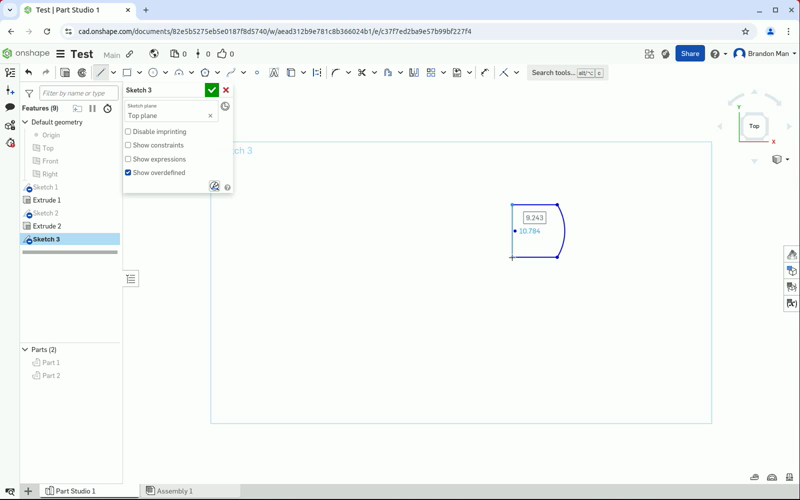
key(esc)
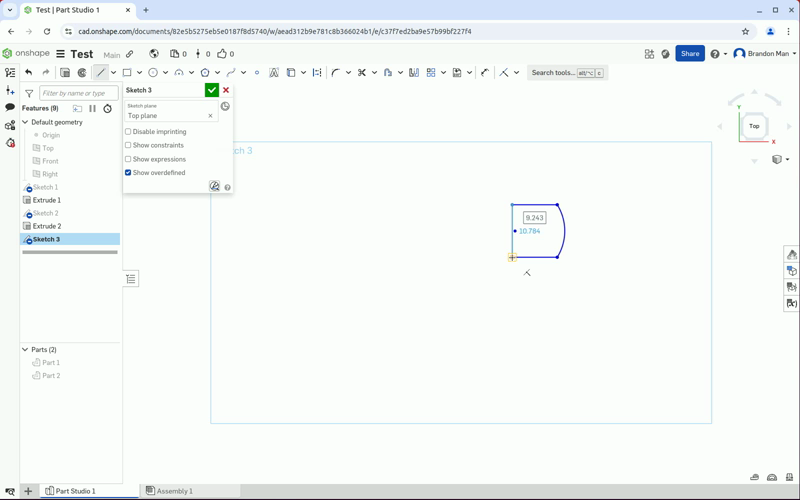
mouse_move(545, 208)
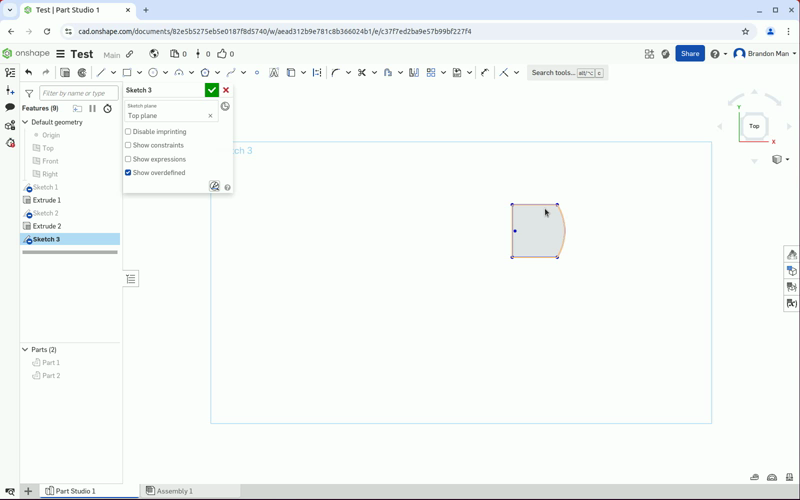
click(545, 208)
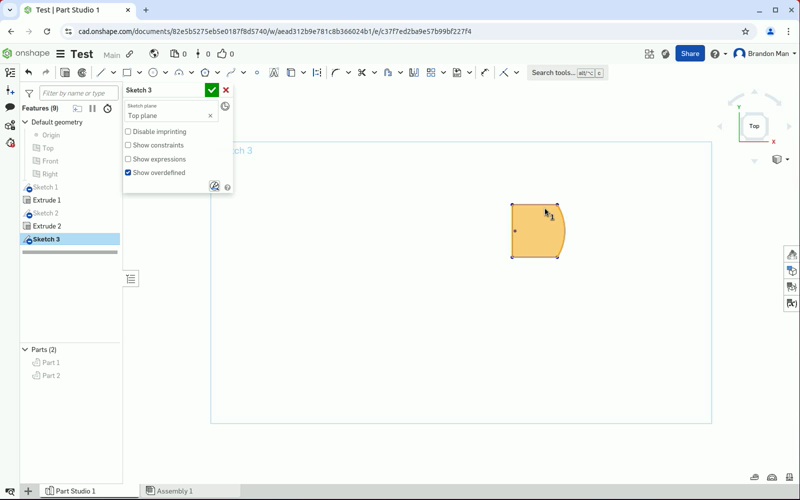
mouse_move(73, 352)
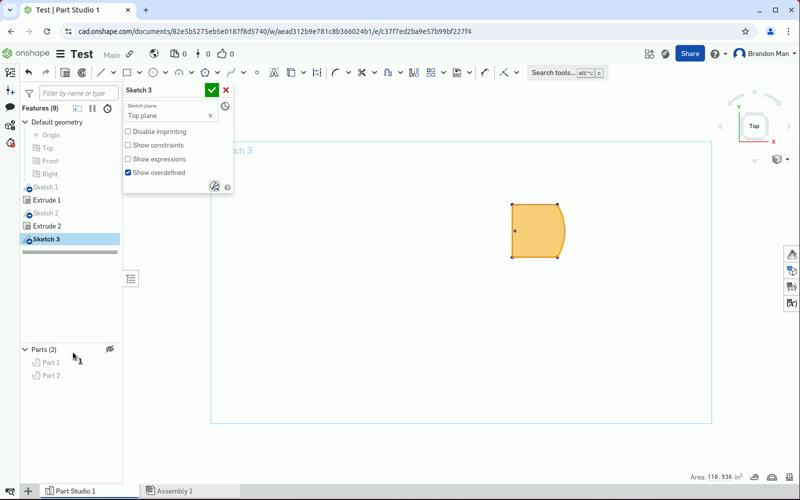
key(shift+y)
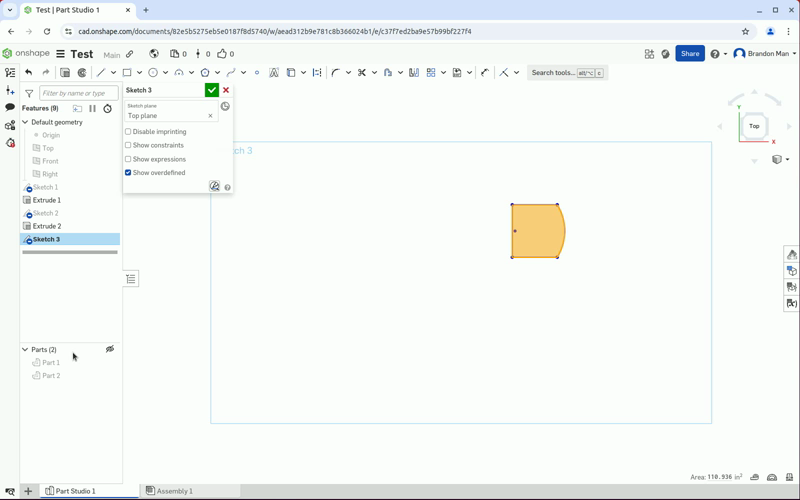
key(shift+e)
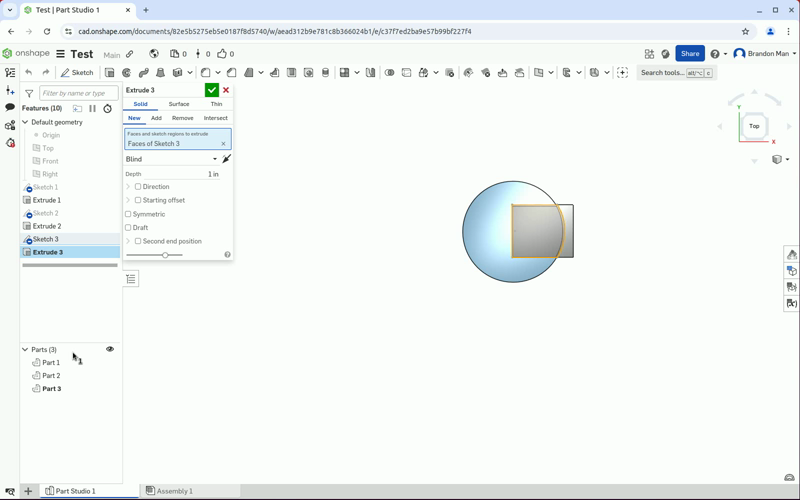
mouse_move(143, 106)
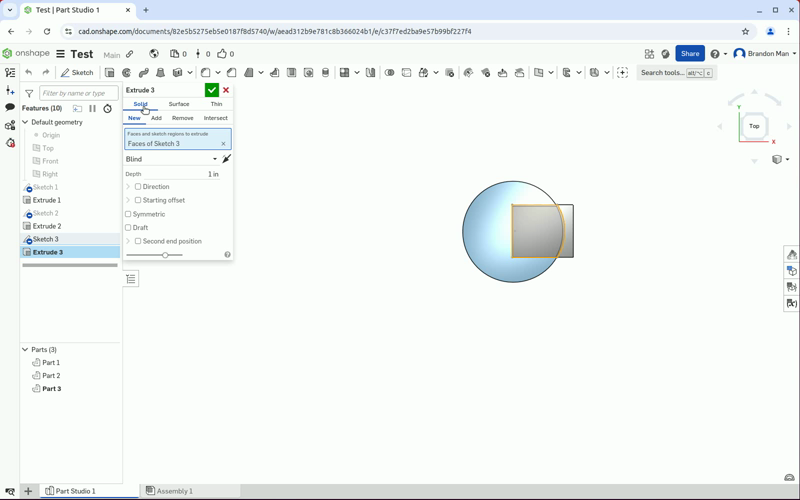
click(143, 106)
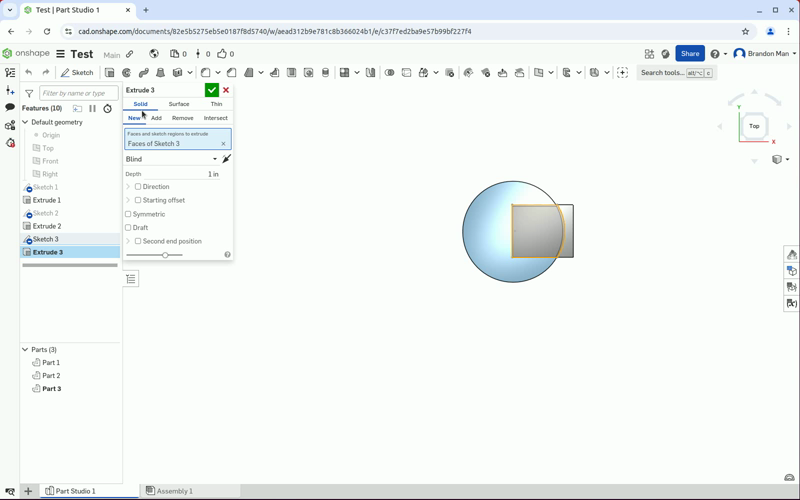
mouse_move(137, 120)
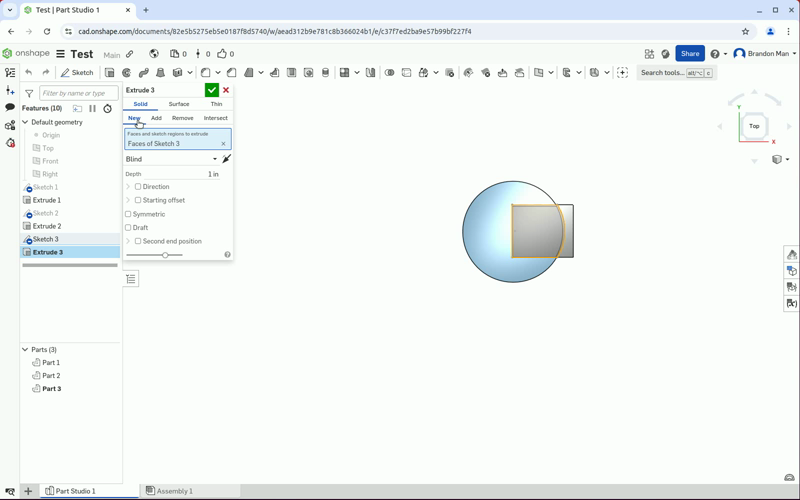
click(137, 120)
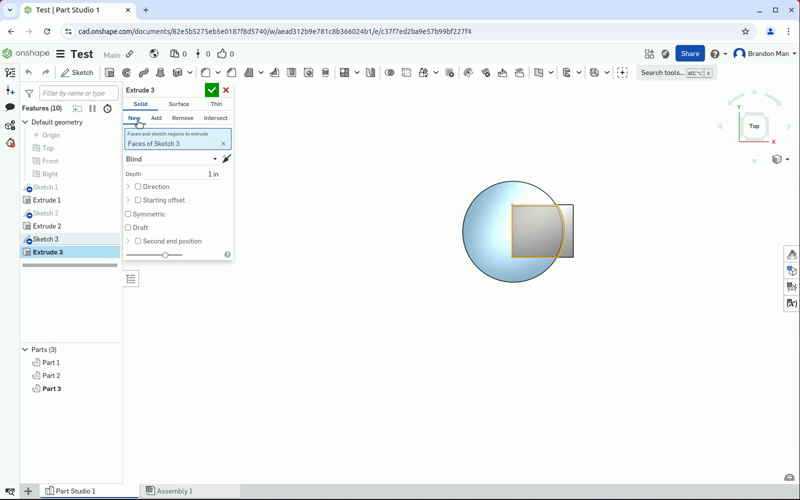
key(tab, 4)
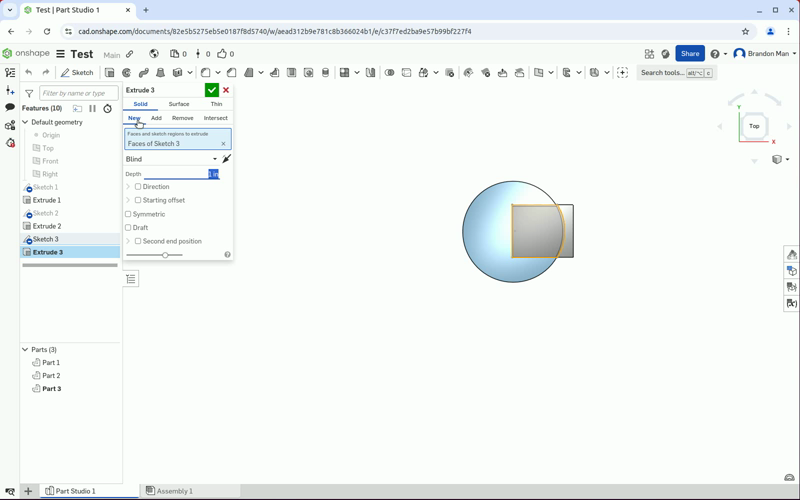
text(5.296)
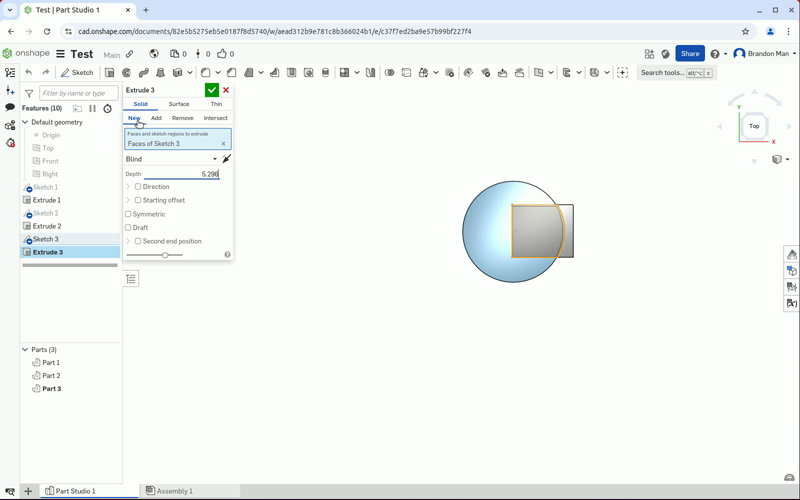
key(enter)
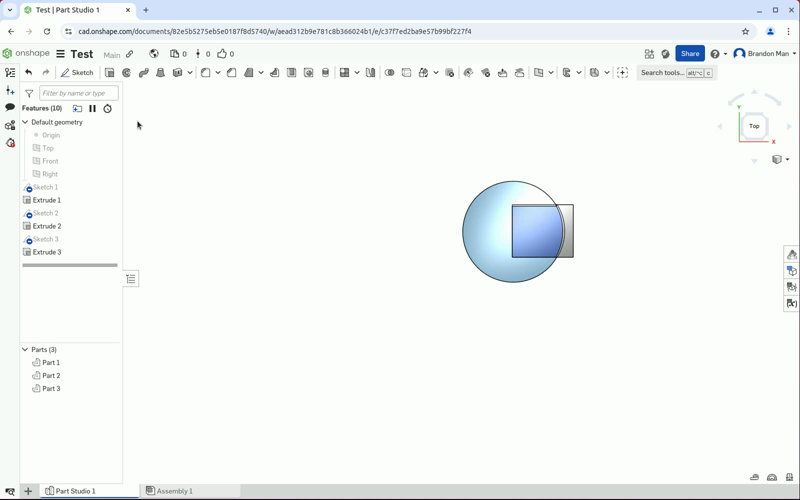
key(shift+h)
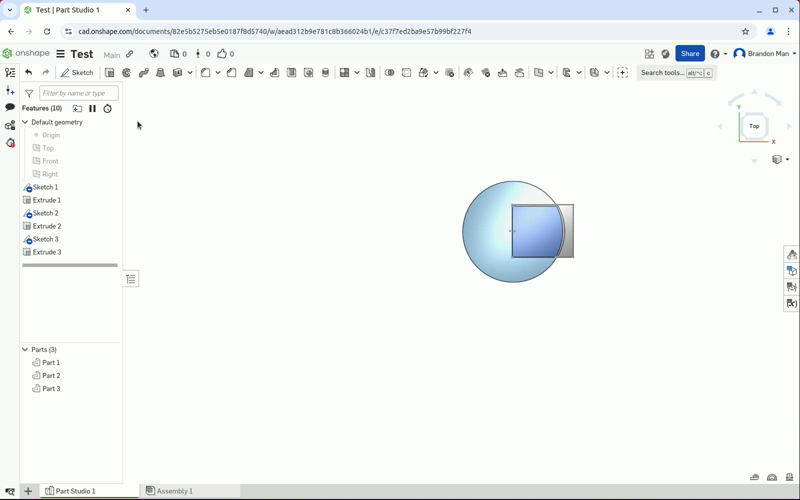
key(shift+h)
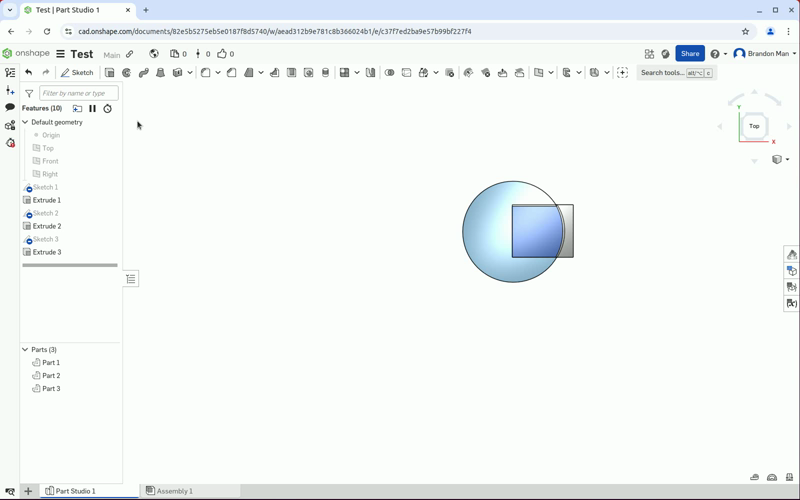
mouse_move(73, 189)
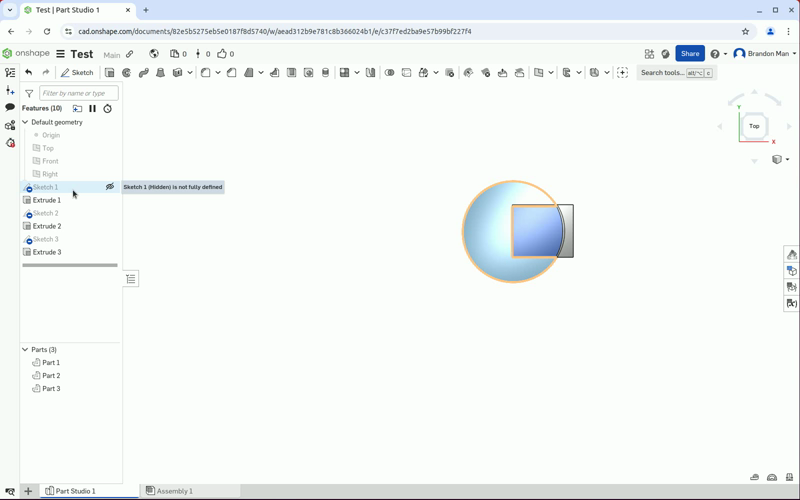
click(73, 189)
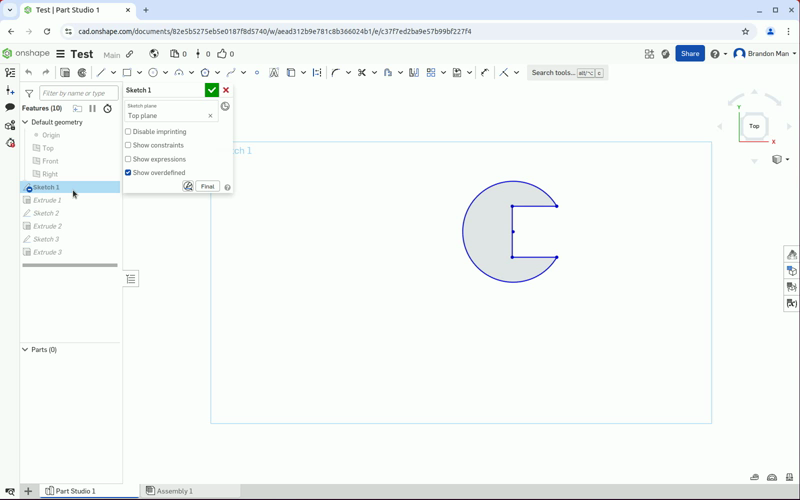
mouse_move(229, 92)
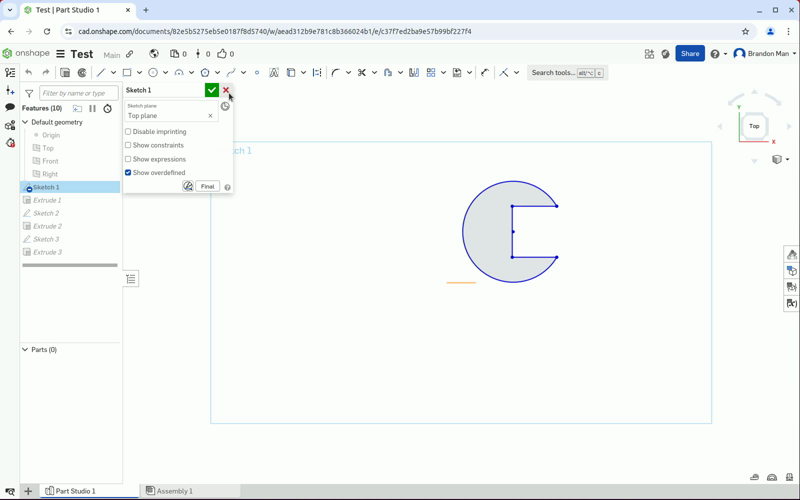
click(229, 92)
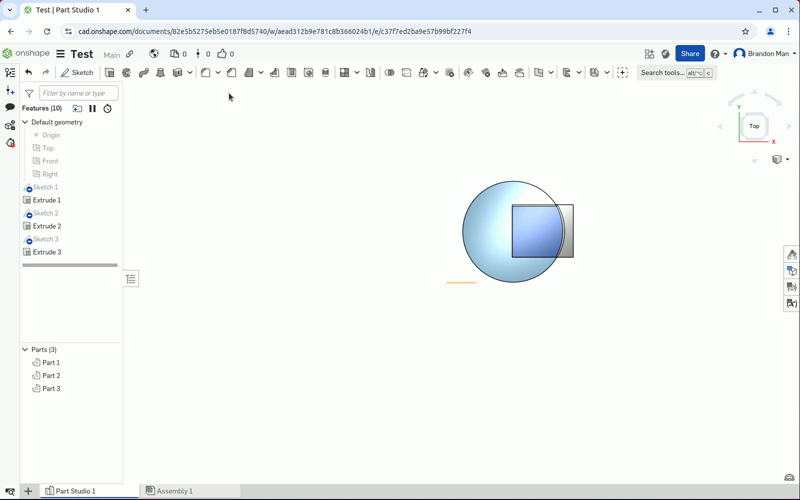
mouse_move(541, 75)
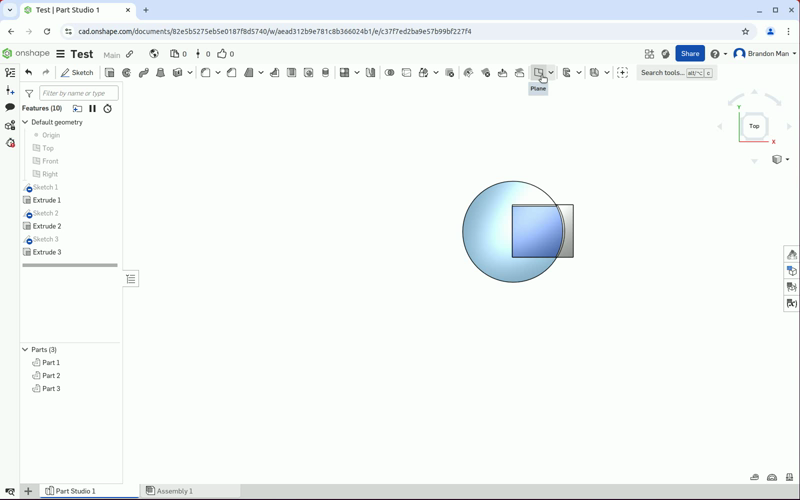
click(541, 75)
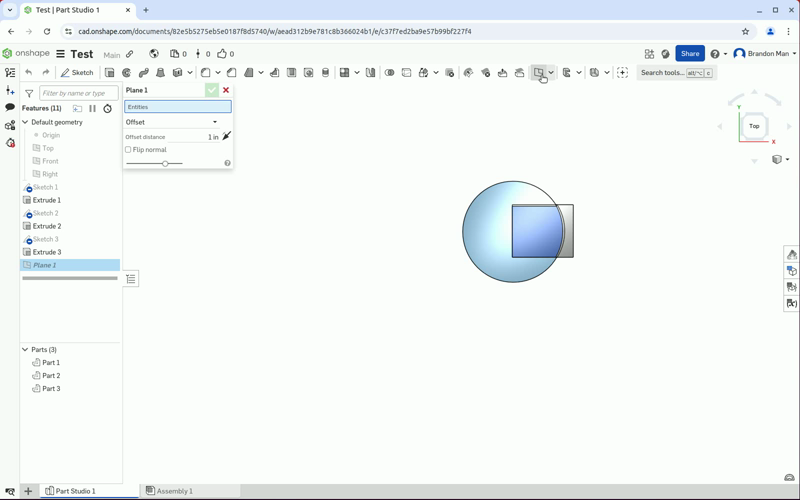
mouse_move(73, 150)
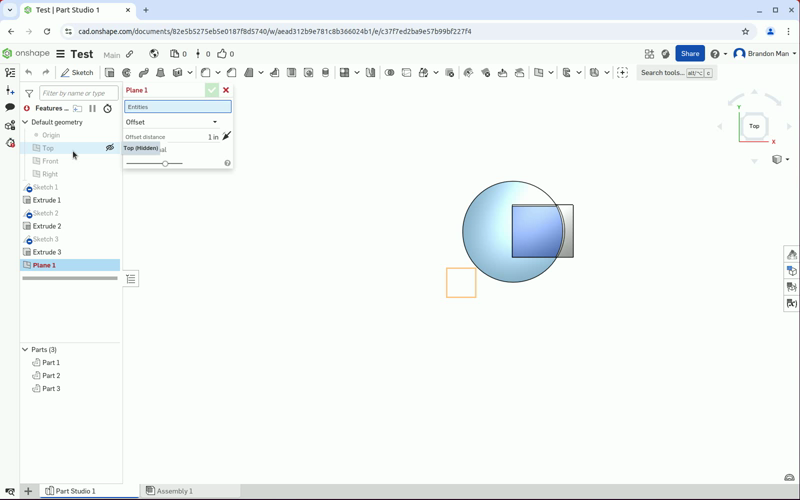
click(73, 150)
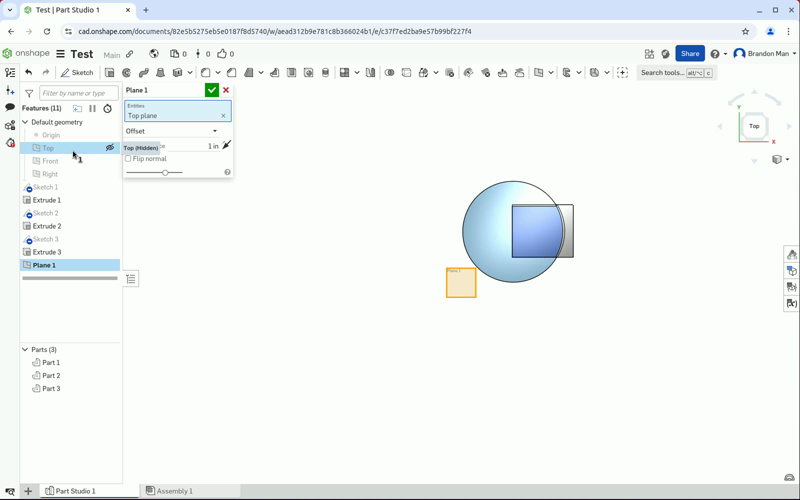
key(tab, 2)
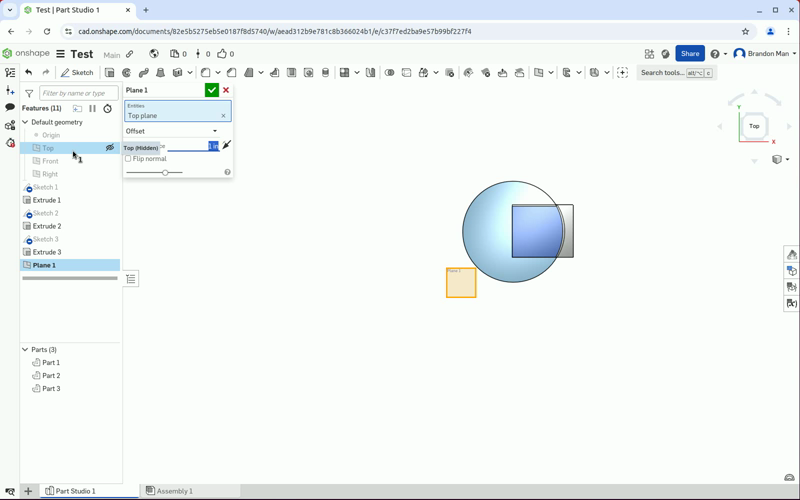
text(5.299)
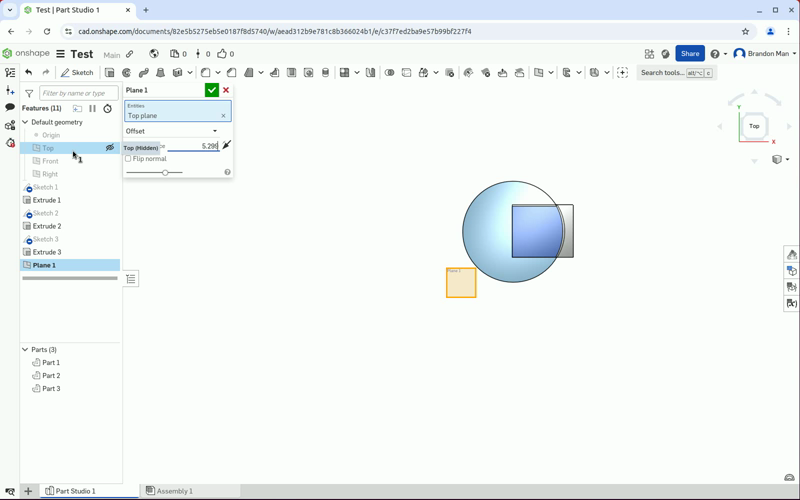
key(enter, 2)
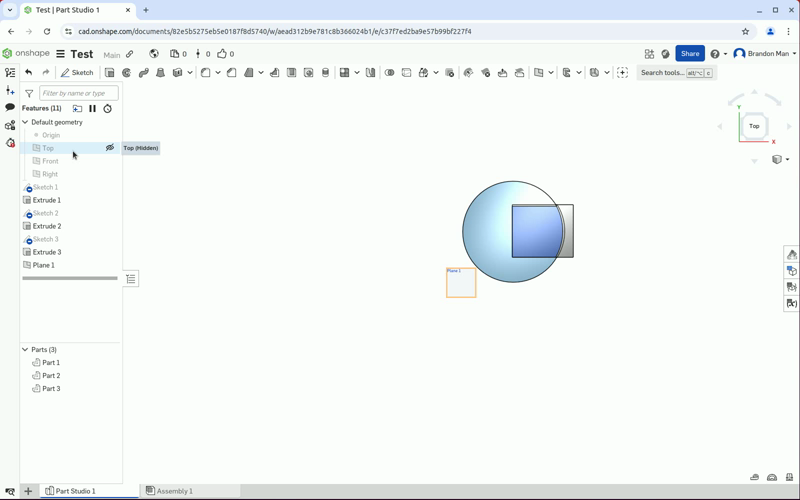
key(shift+s)
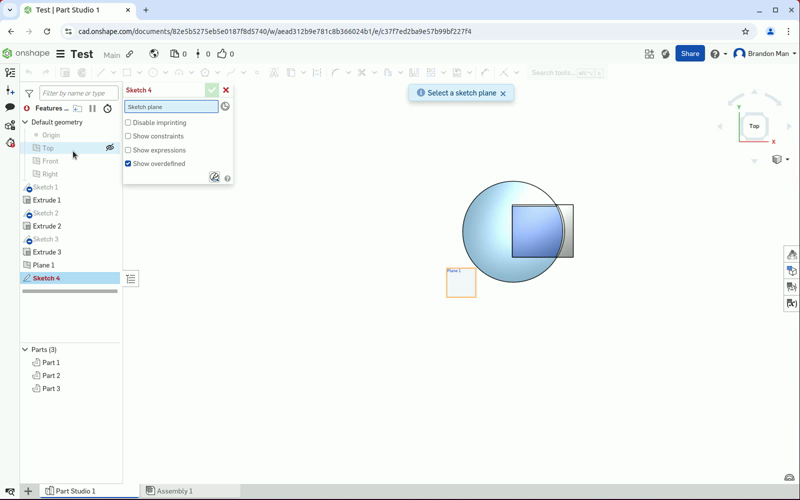
mouse_move(73, 267)
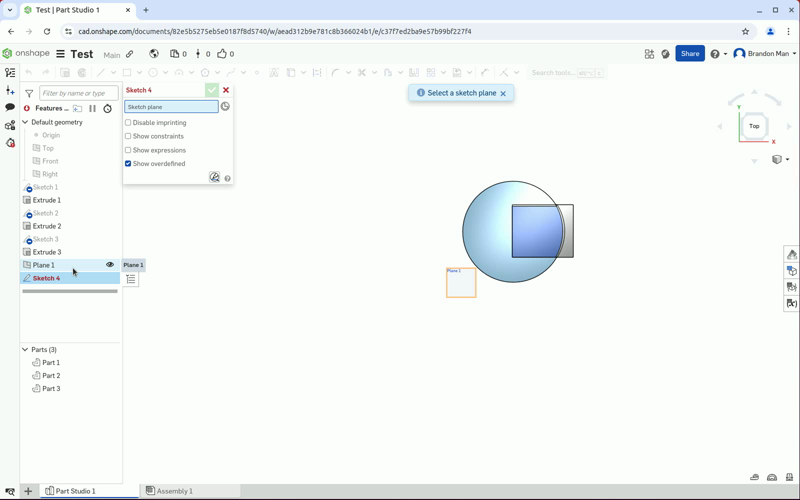
click(73, 267)
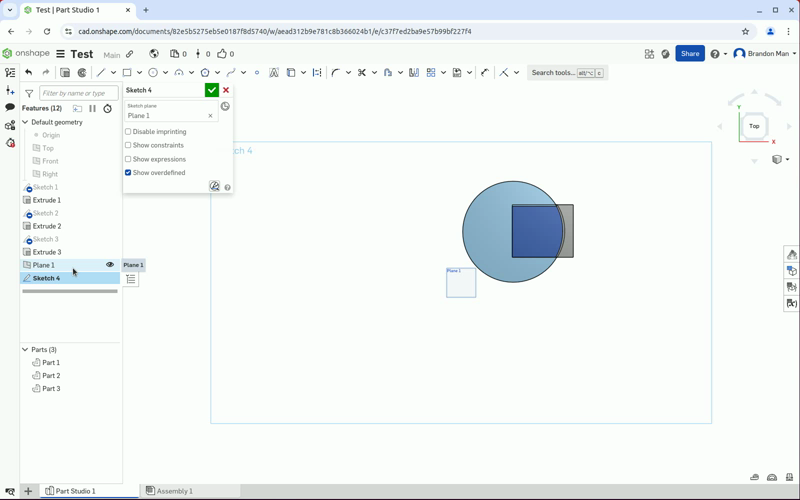
mouse_move(73, 352)
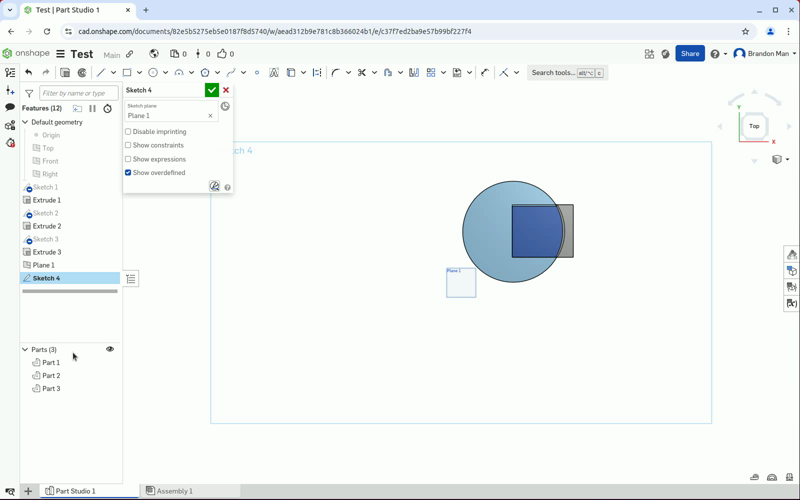
key(y)
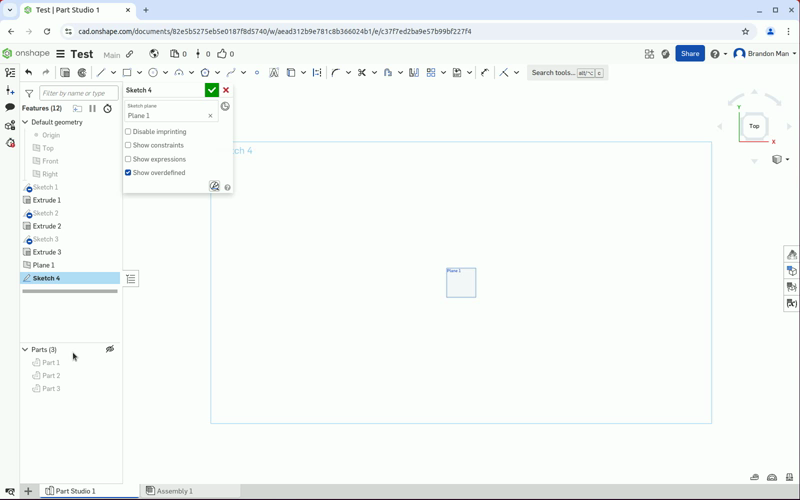
key(c)
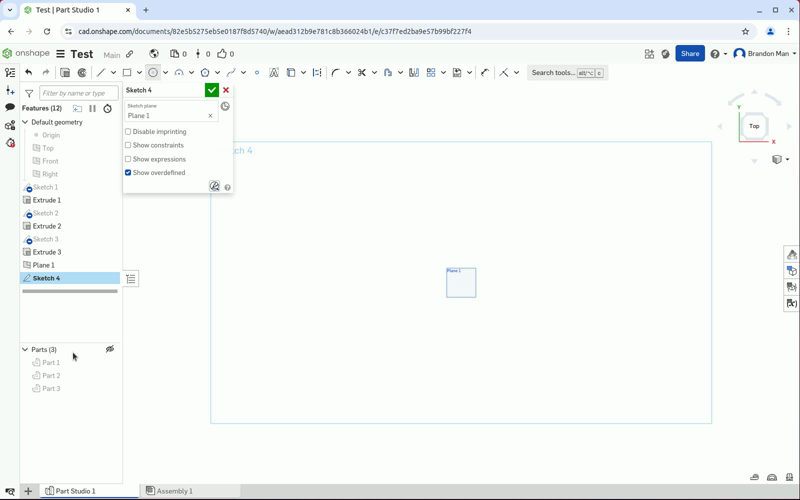
key_down(shift)
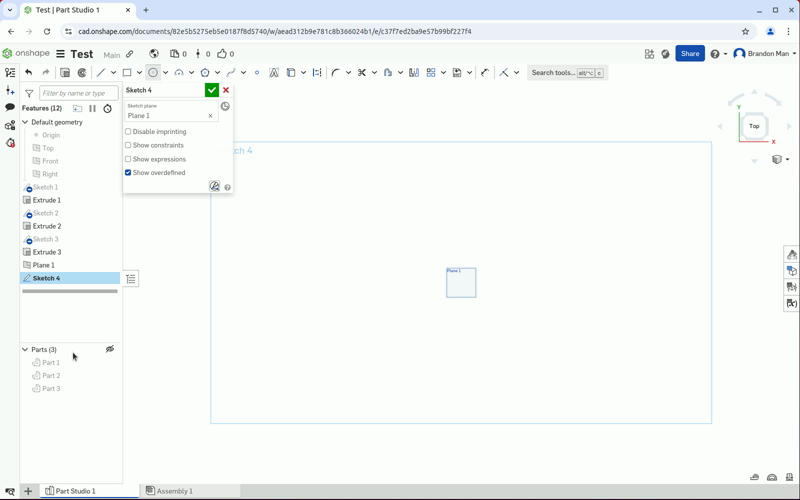
mouse_move(513, 231)
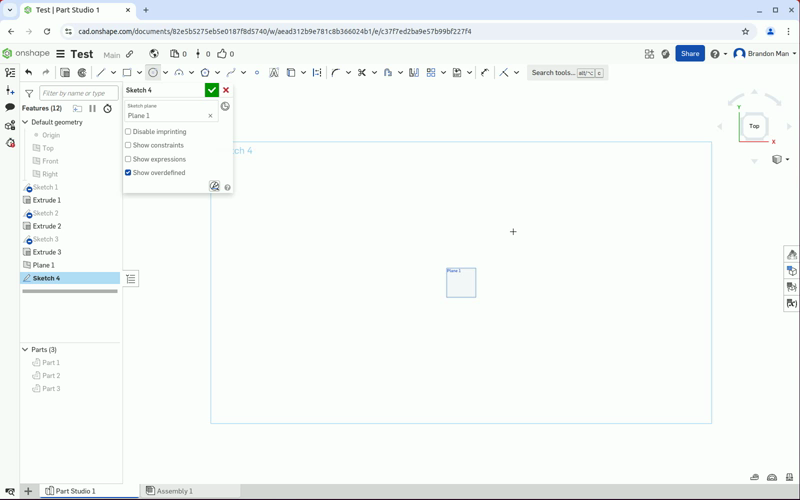
click(513, 231)
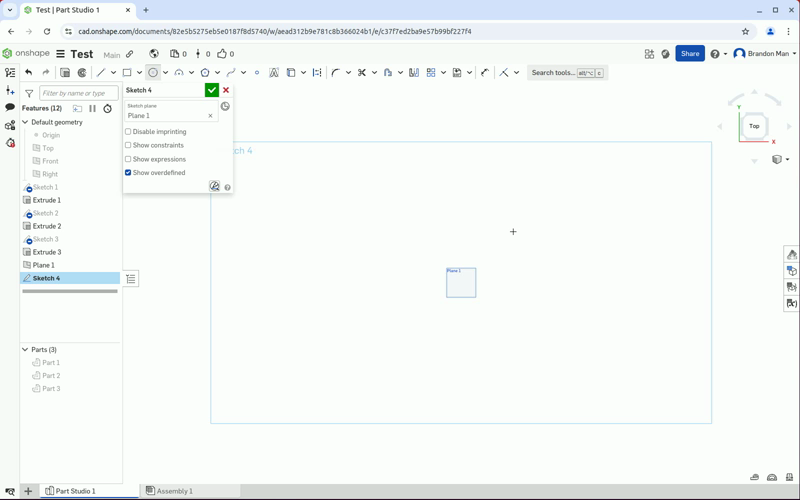
key_up(shift)
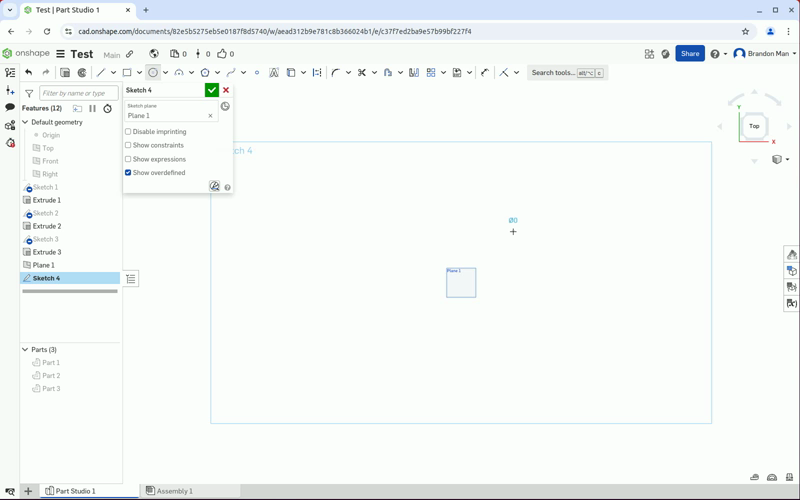
mouse_move(539, 231)
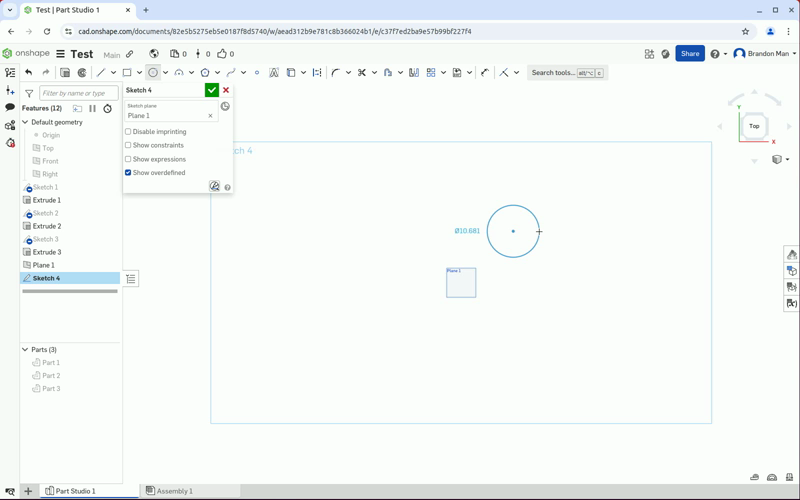
click(539, 231)
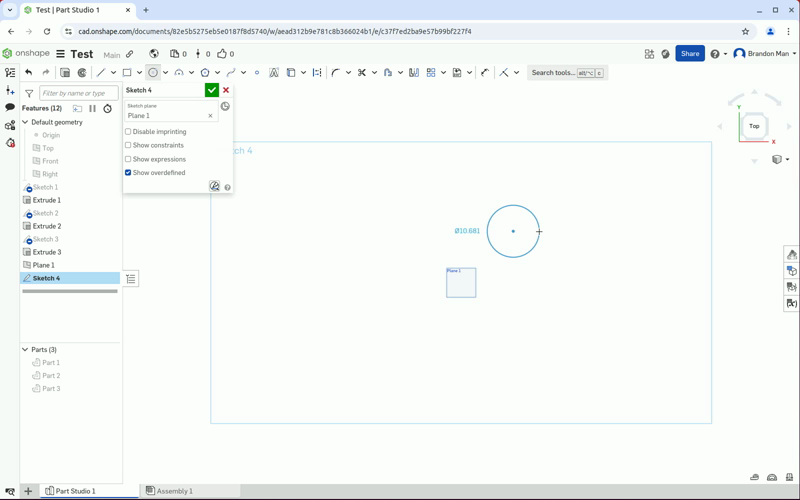
key(esc)
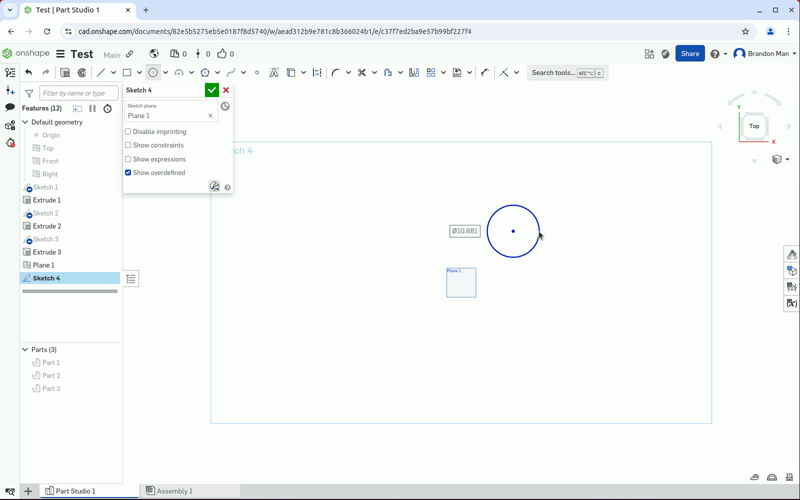
mouse_move(512, 235)
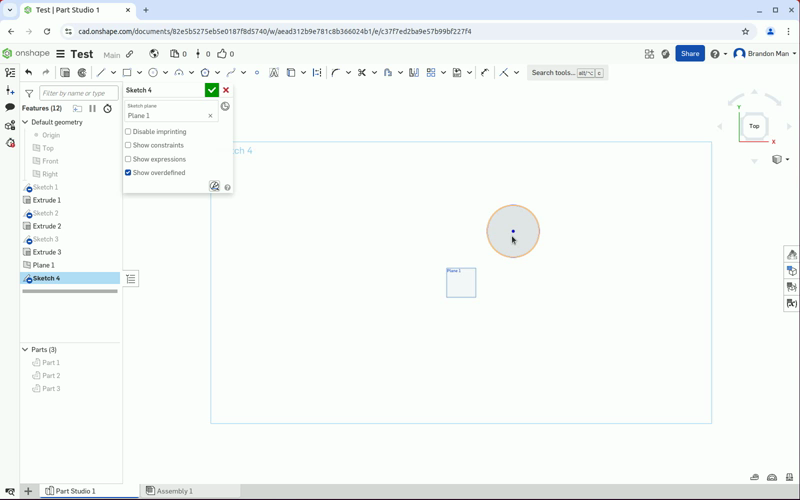
click(512, 235)
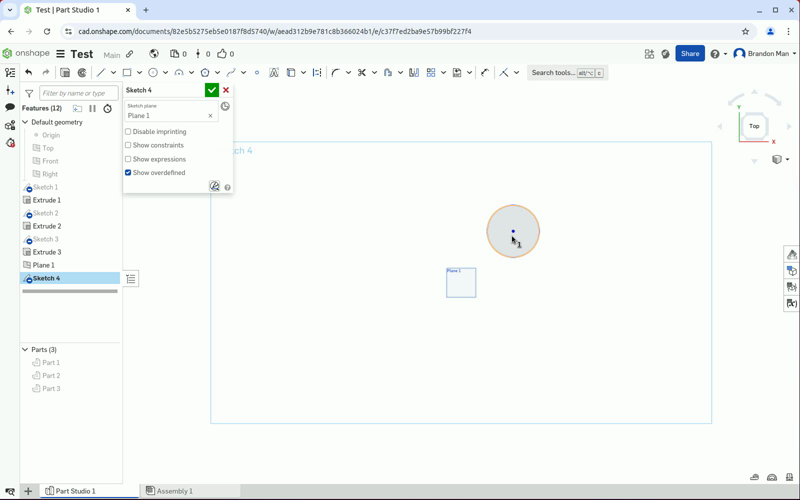
mouse_move(73, 352)
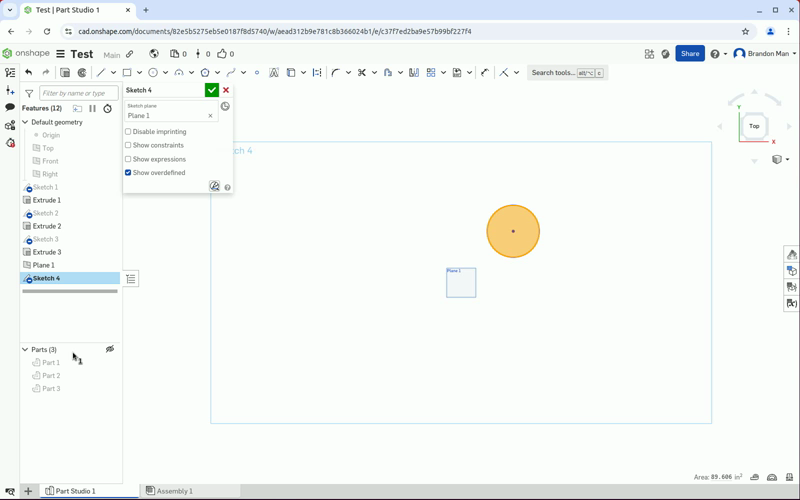
key(shift+y)
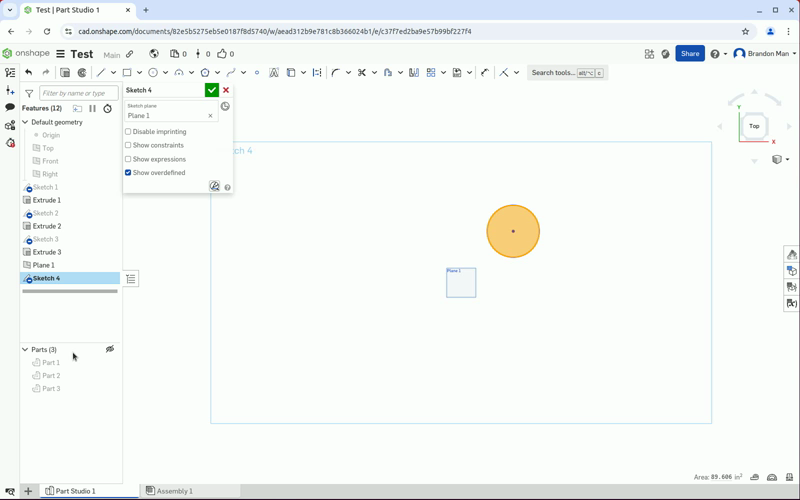
key(shift+e)
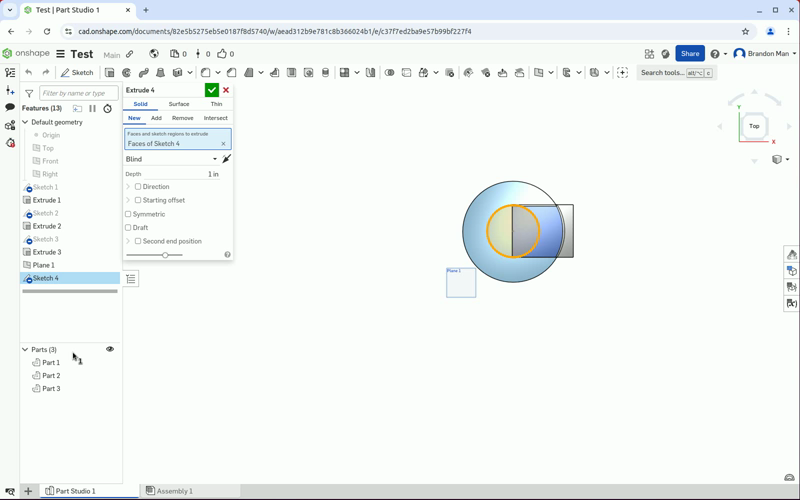
mouse_move(143, 106)
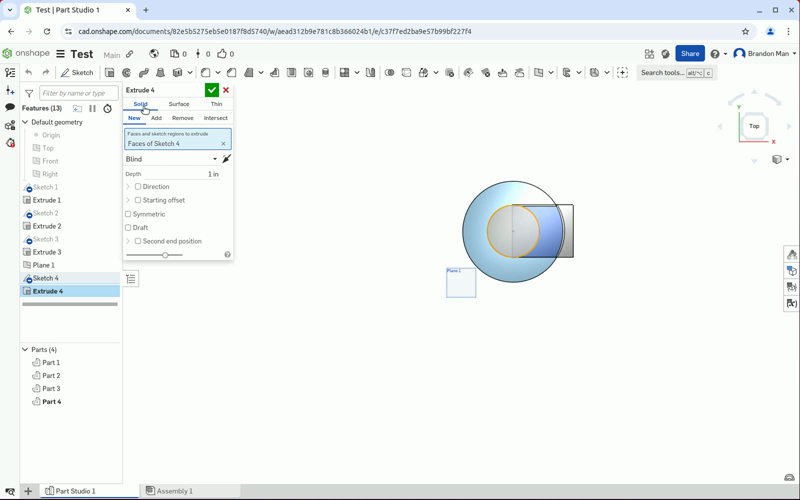
click(143, 106)
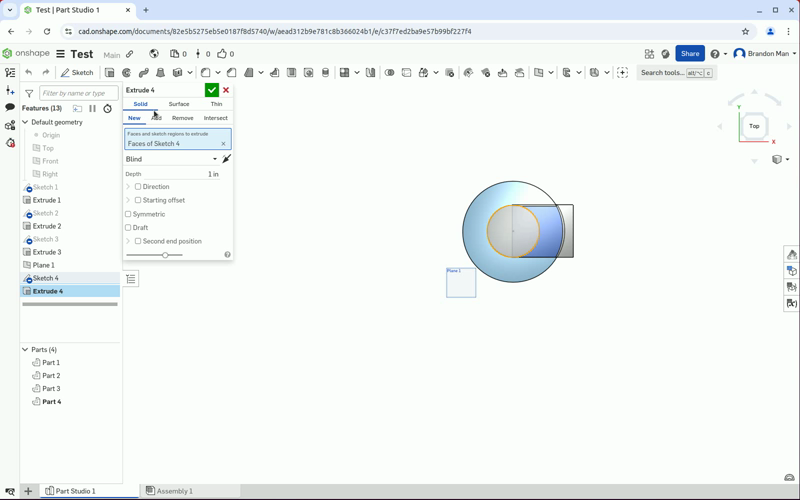
mouse_move(186, 120)
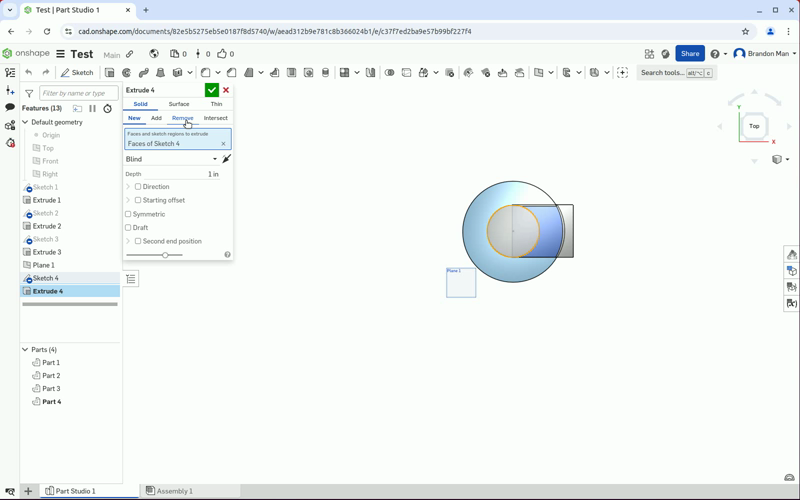
click(186, 120)
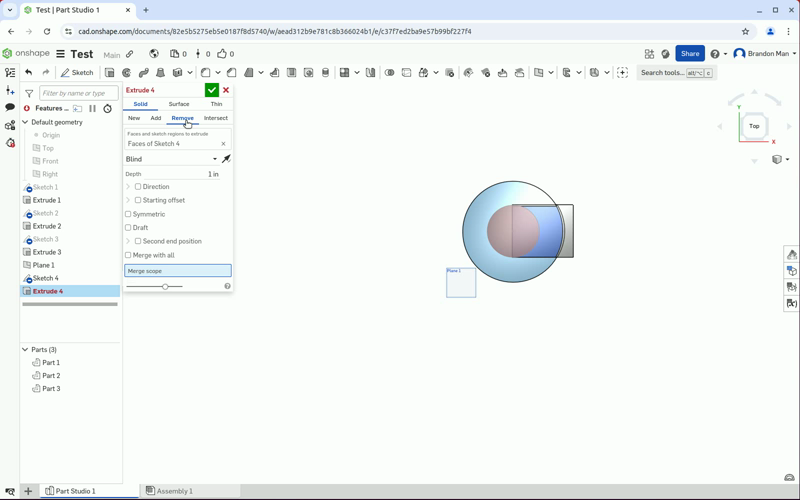
key(tab, 4)
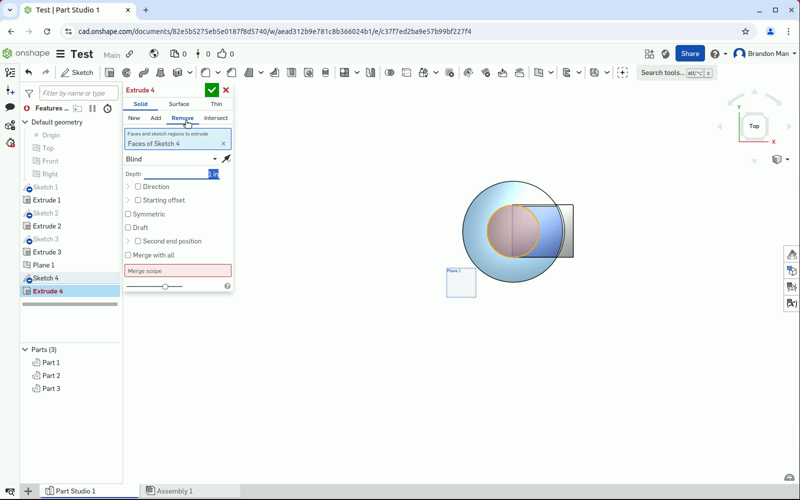
text(5.296)
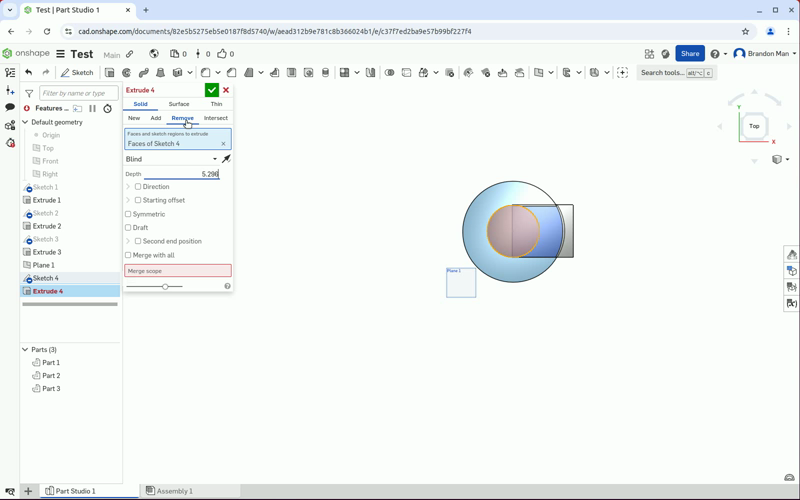
key(tab, 6)
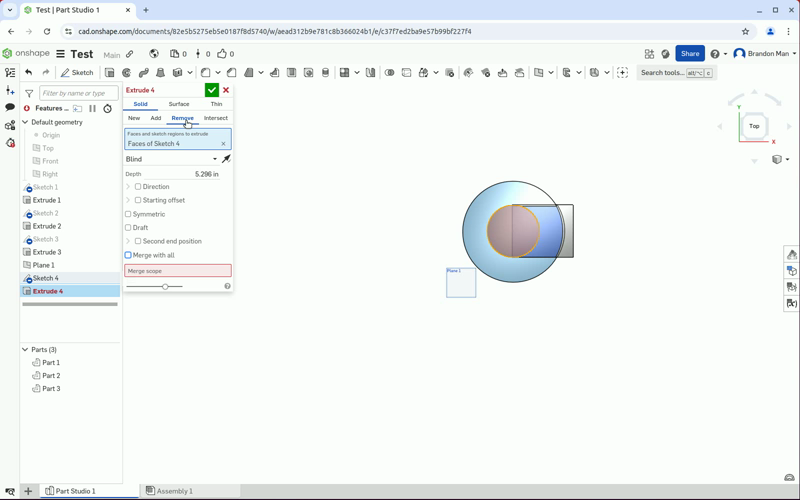
key(space)
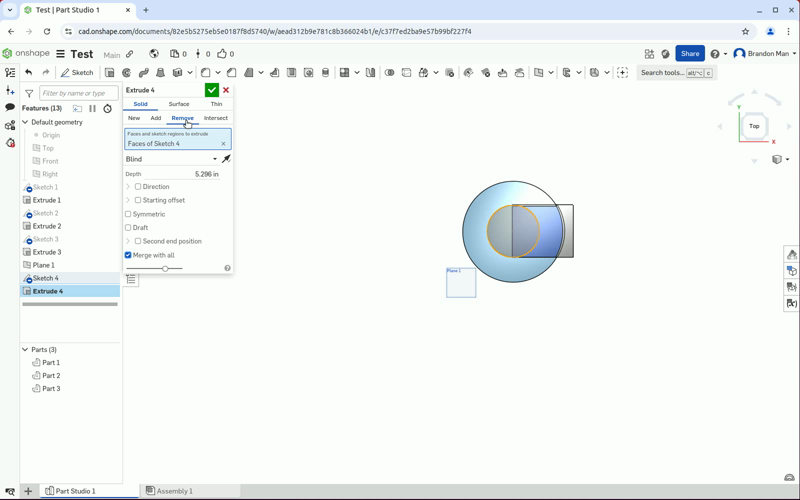
key(enter)
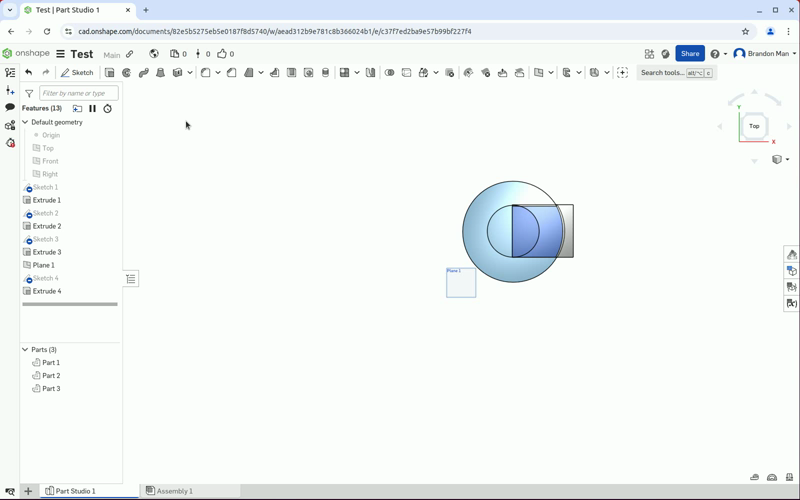
key(shift+h)
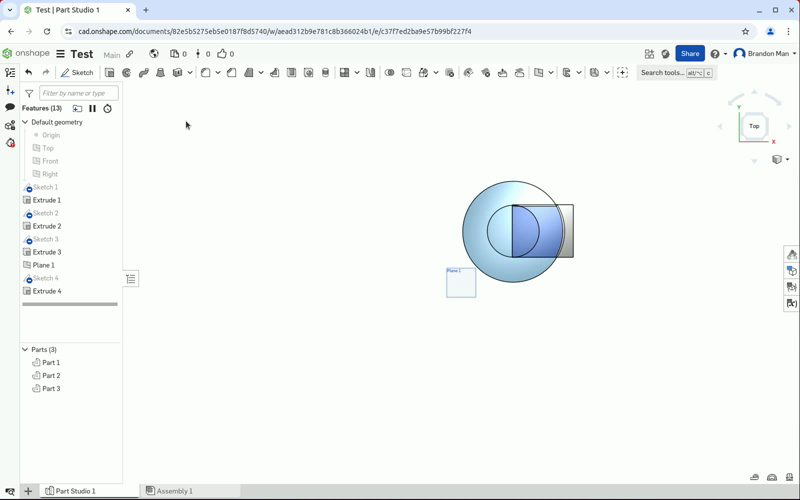
key(shift+h)
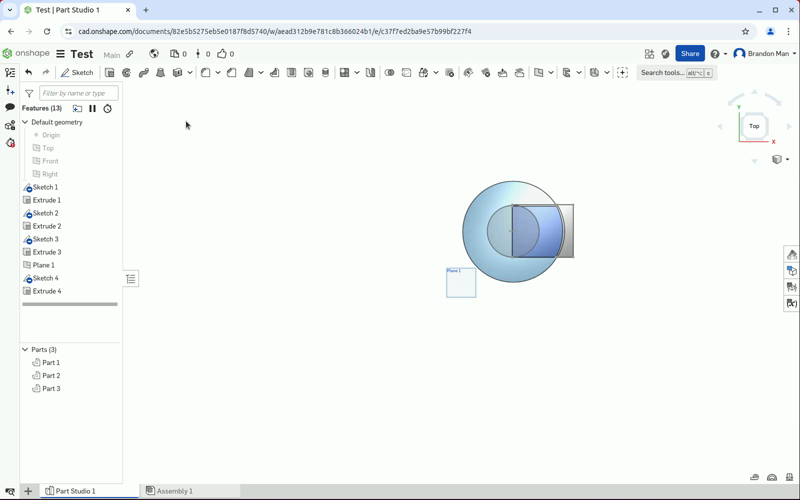
key(shift+7)
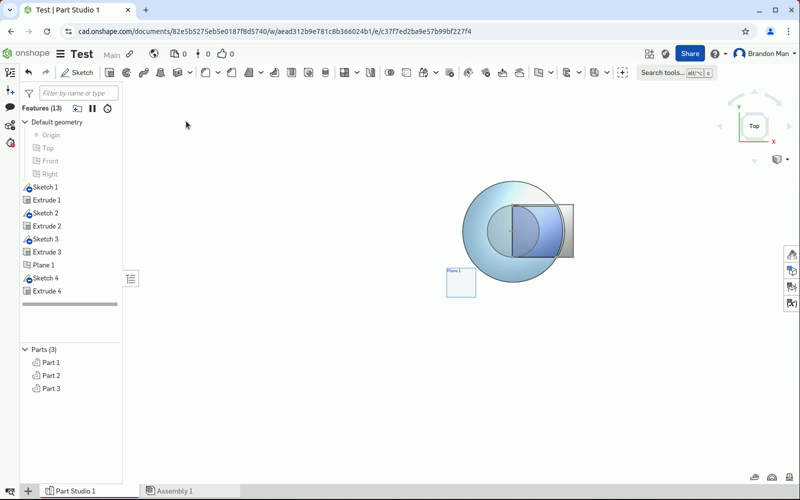
key(up, 3)
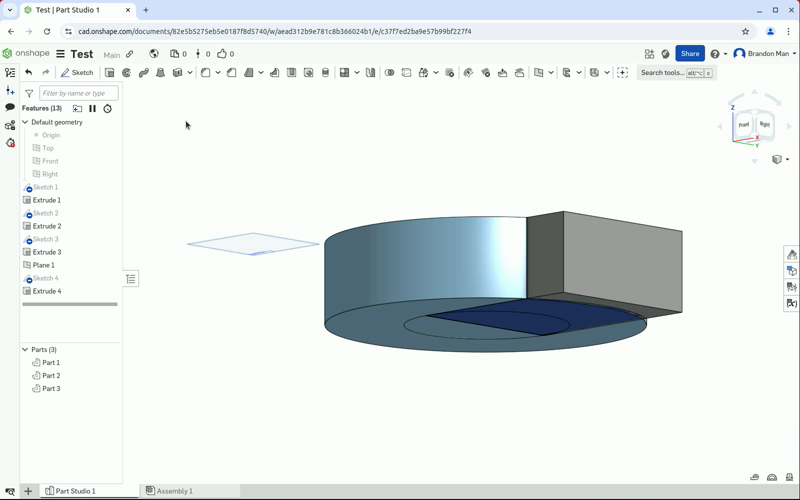
key(left, 3)
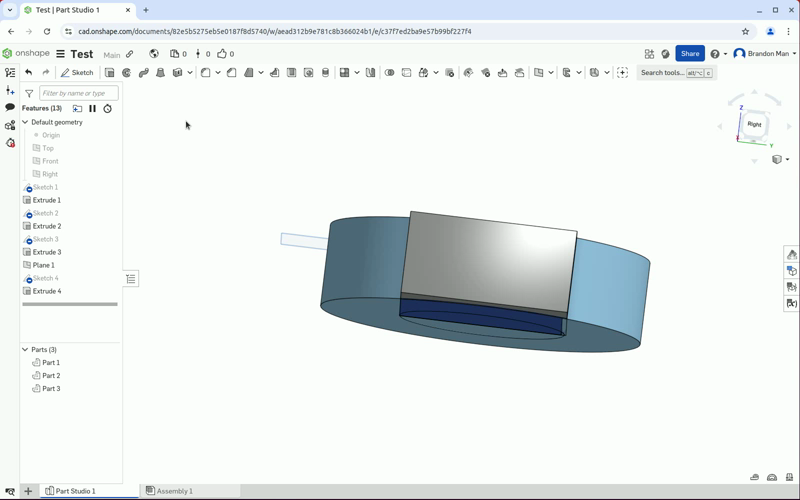
key(right, 3)
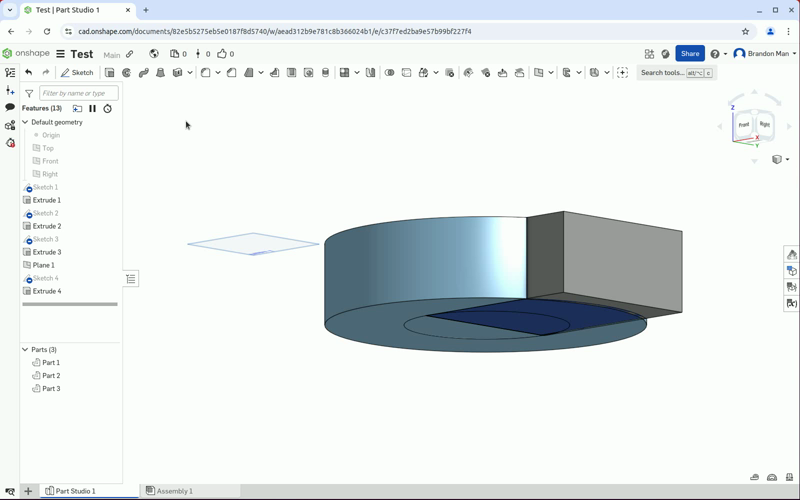
key(down, 3)
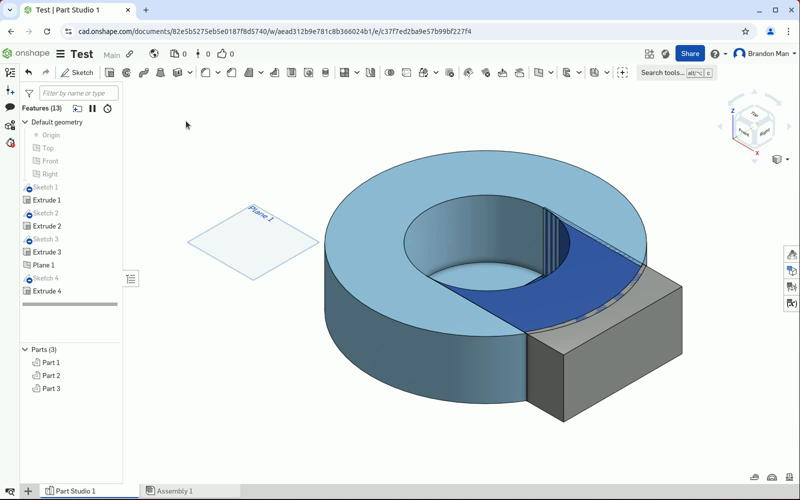
mouse_move(73, 189)
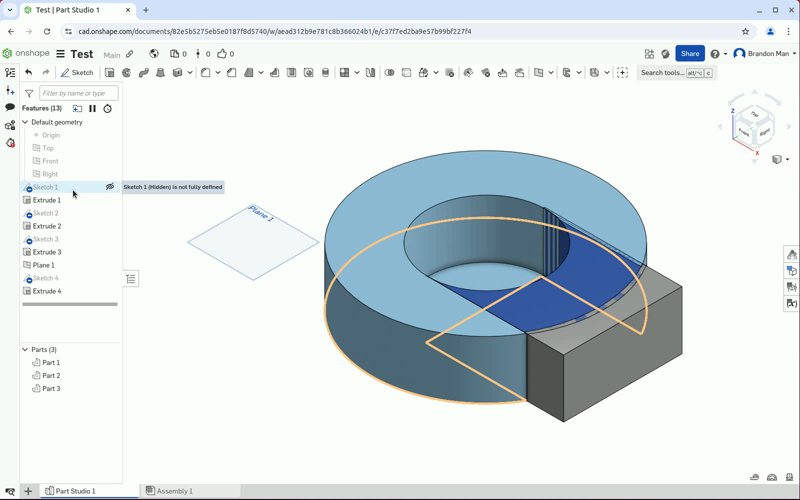
click(73, 189)